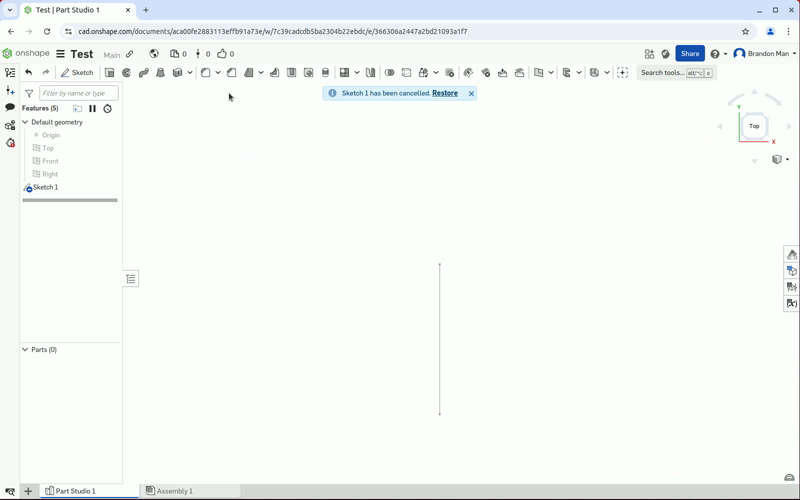
key(shift+h)
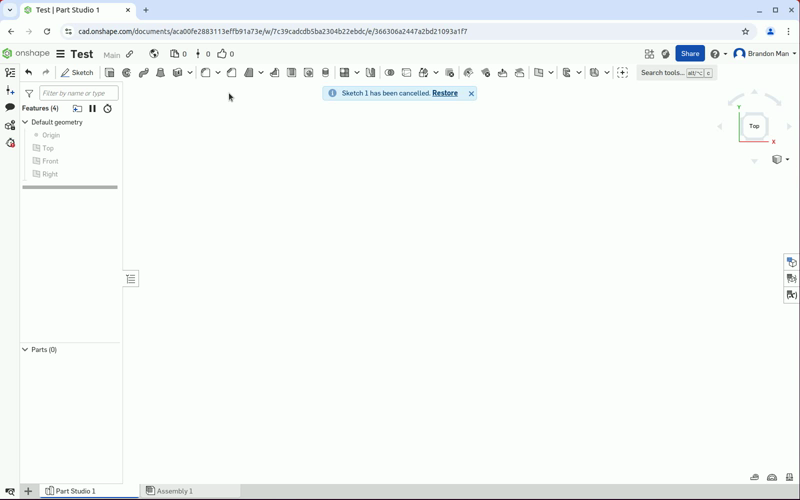
mouse_move(73, 352)
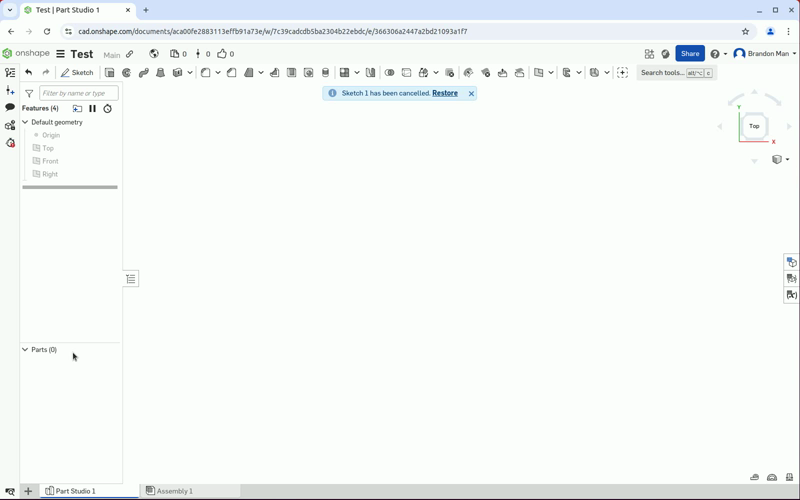
key(y)
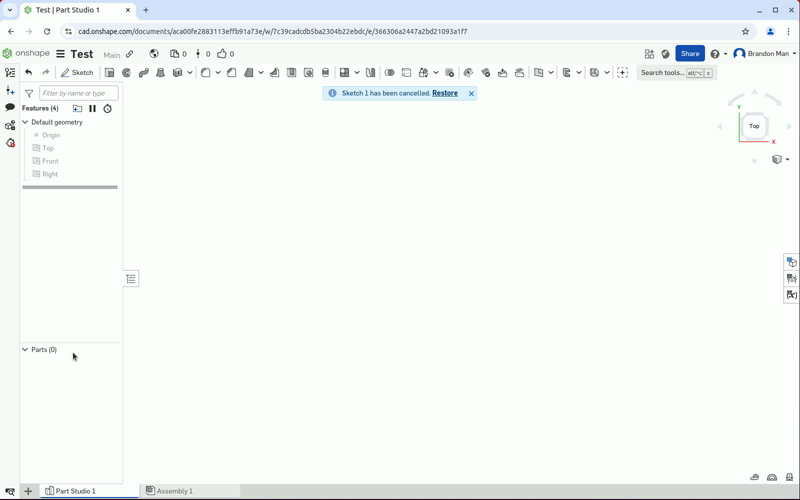
key(shift+p)
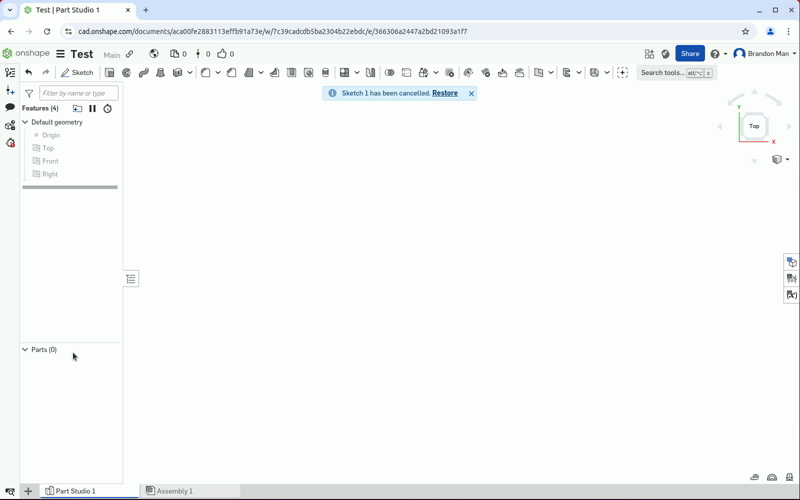
key(space)
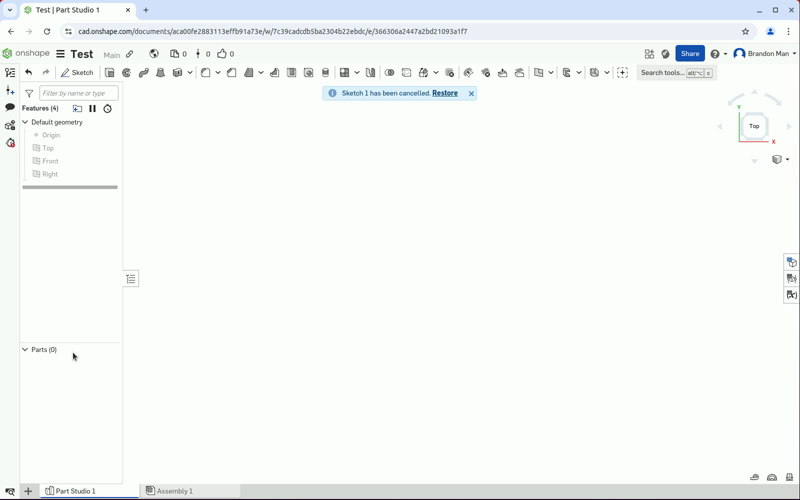
key_down(shift)
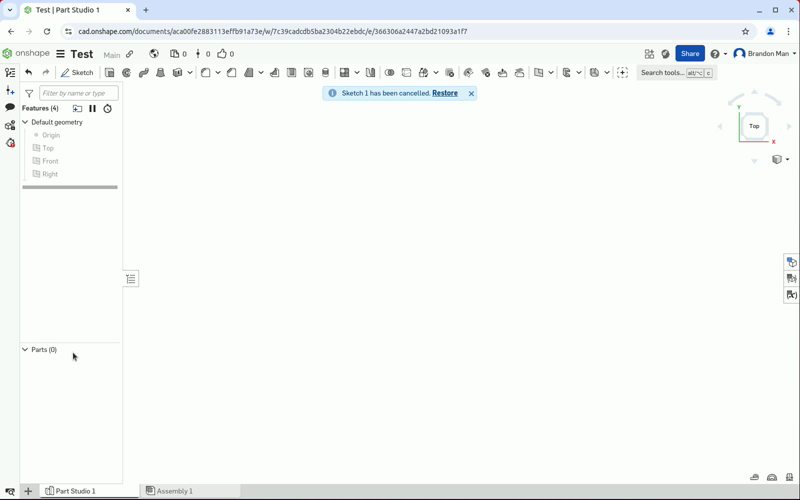
key(up)
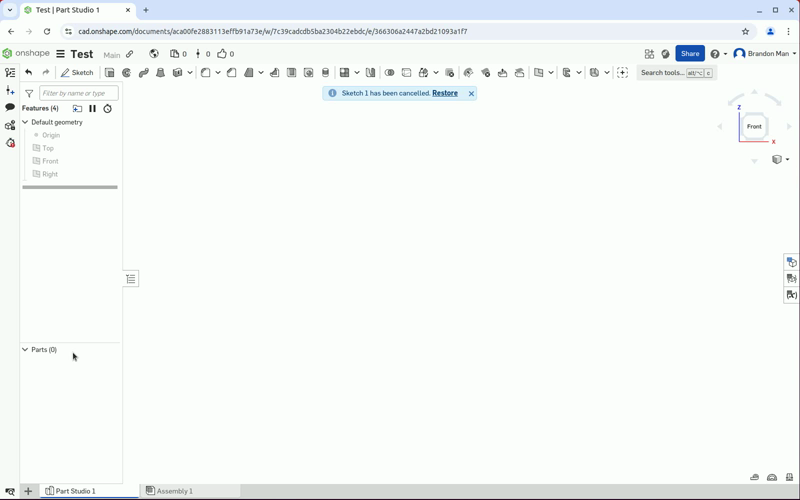
key_up(shift)
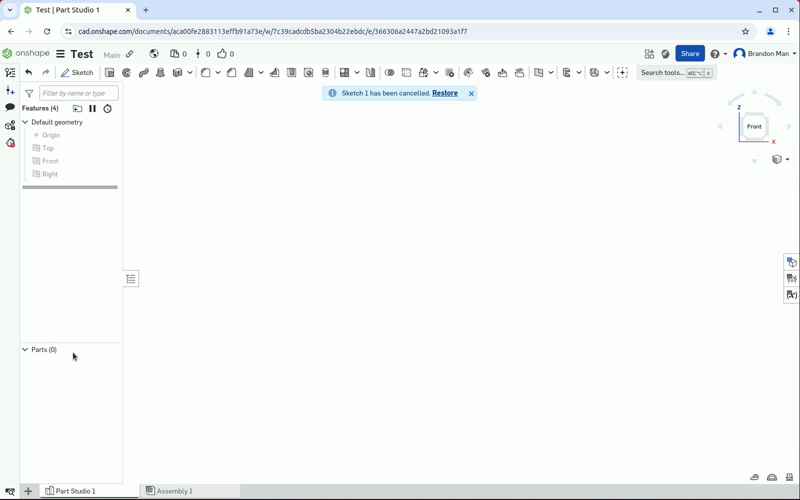
mouse_move(73, 352)
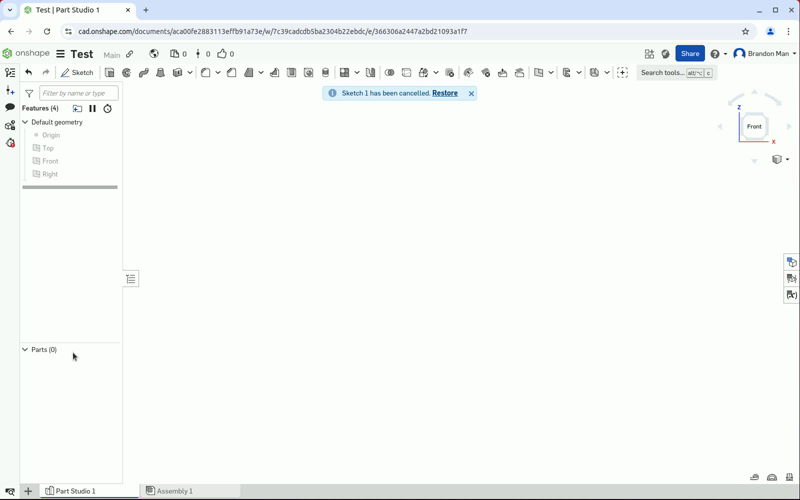
key(shift+y)
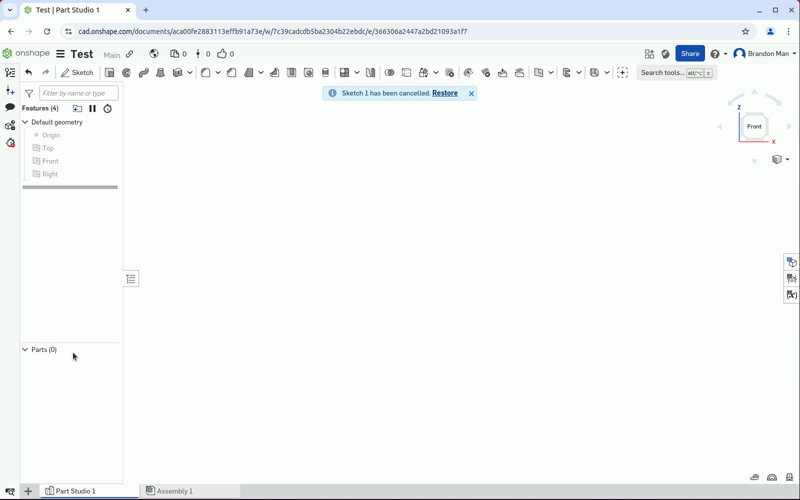
key(shift+s)
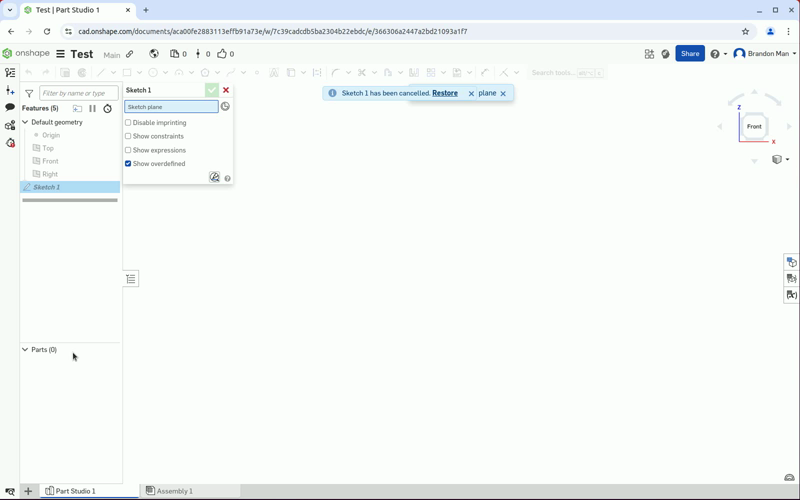
mouse_move(73, 163)
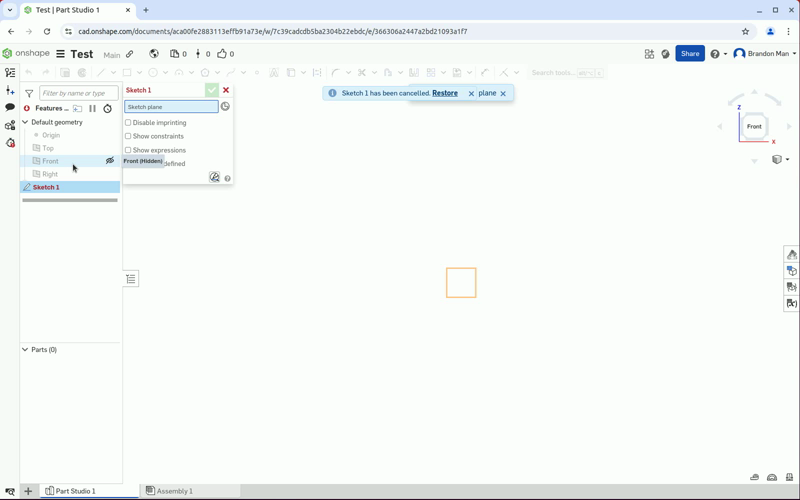
click(73, 163)
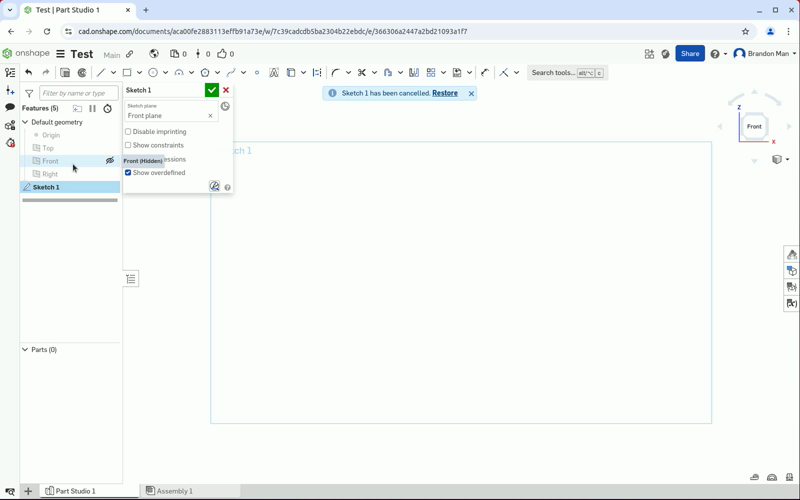
mouse_move(73, 352)
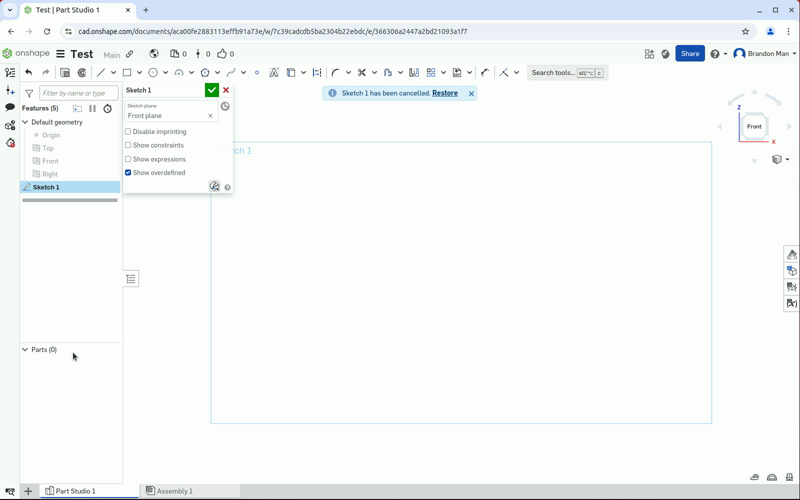
key(y)
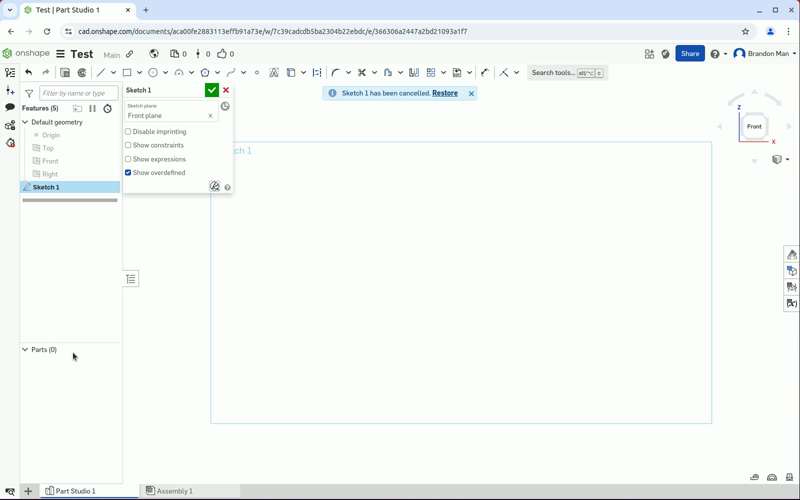
key(c)
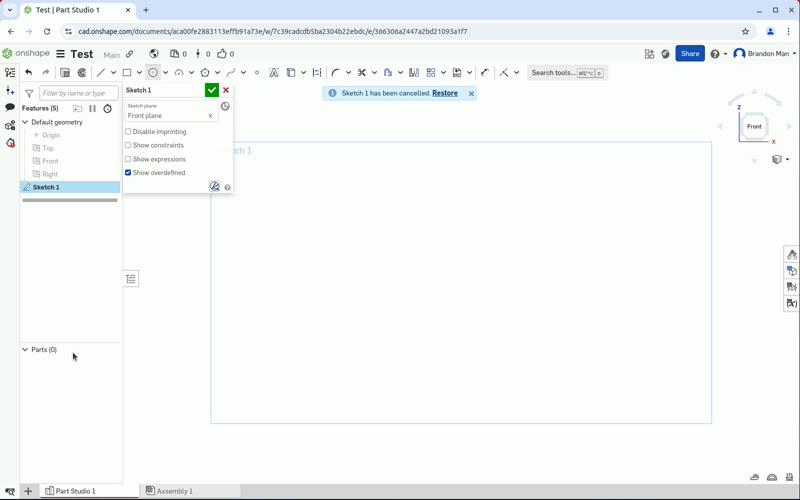
key_down(shift)
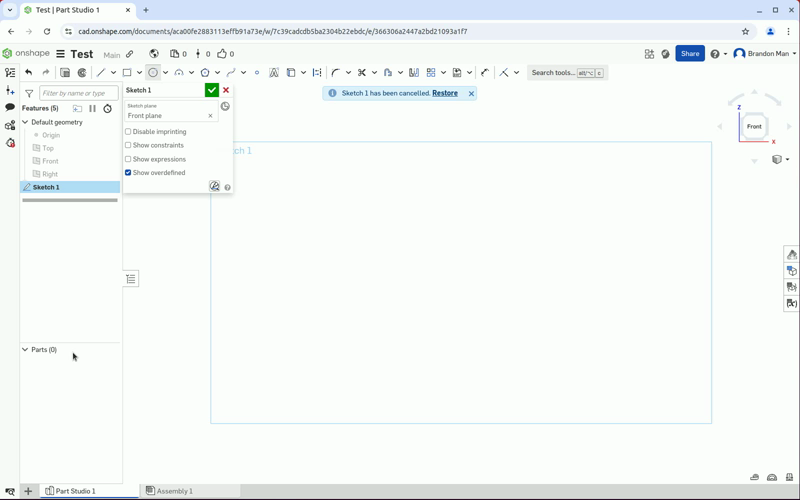
mouse_move(460, 230)
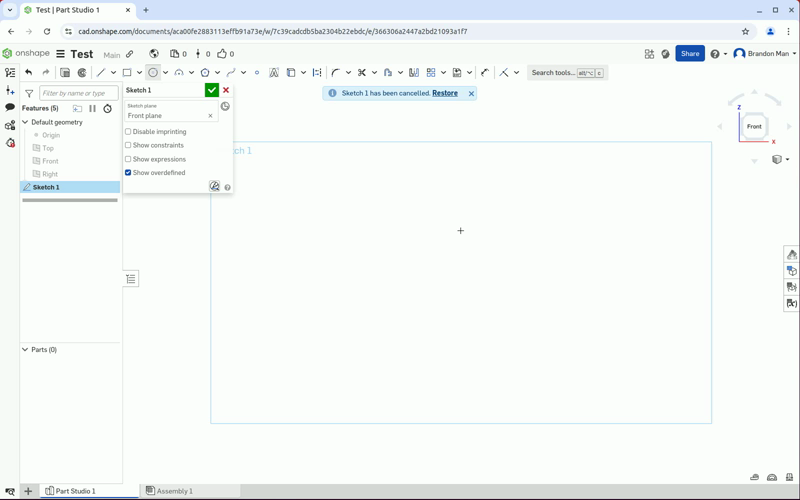
click(460, 230)
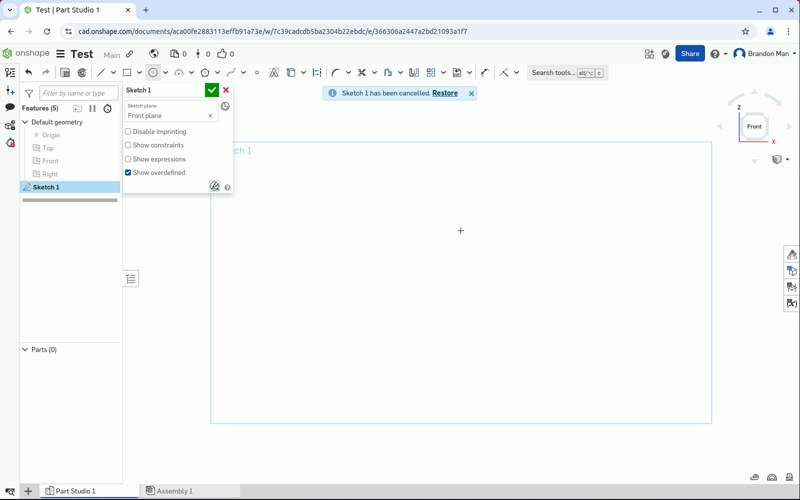
key_up(shift)
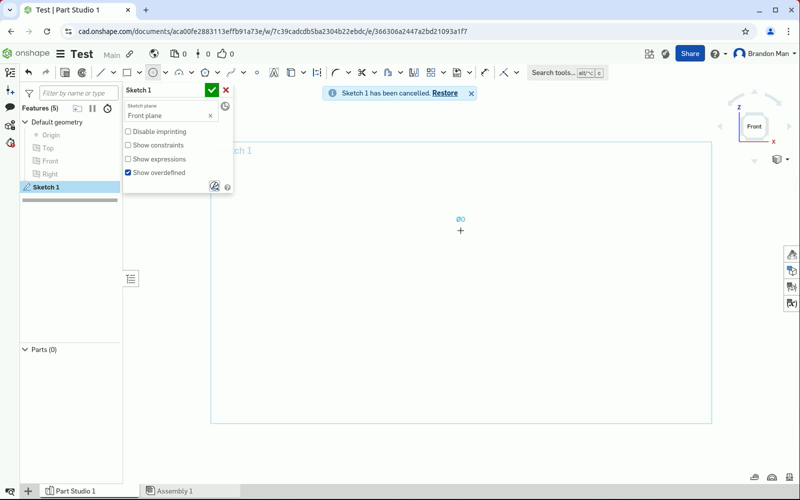
mouse_move(491, 230)
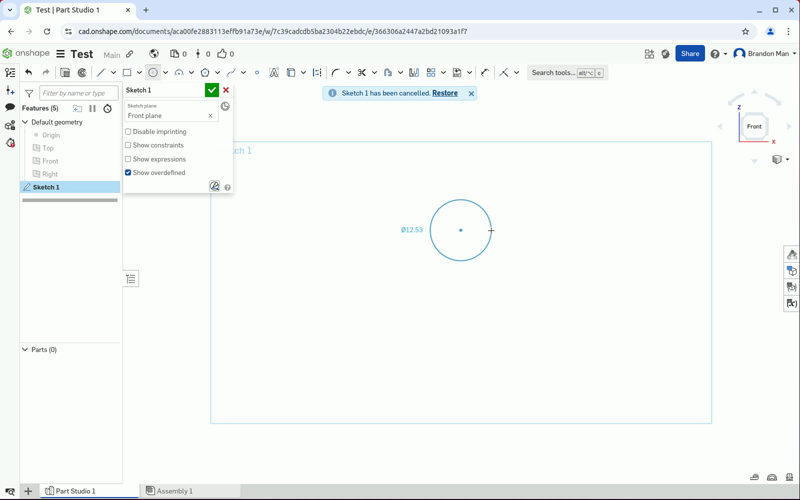
click(491, 230)
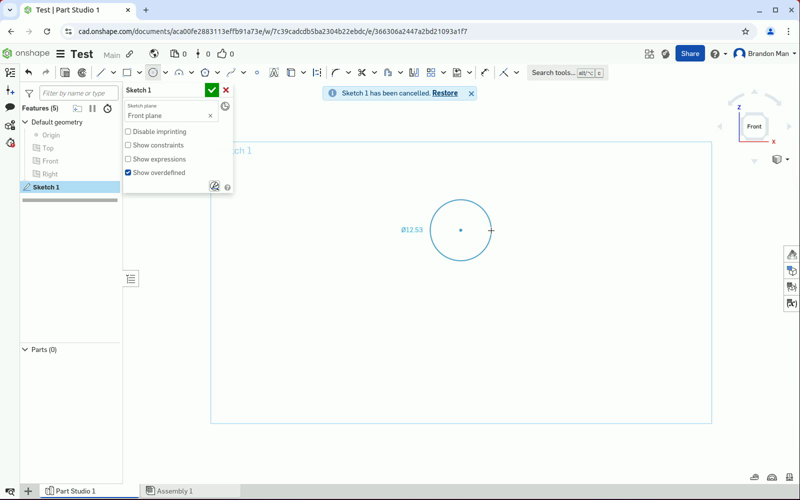
key(esc)
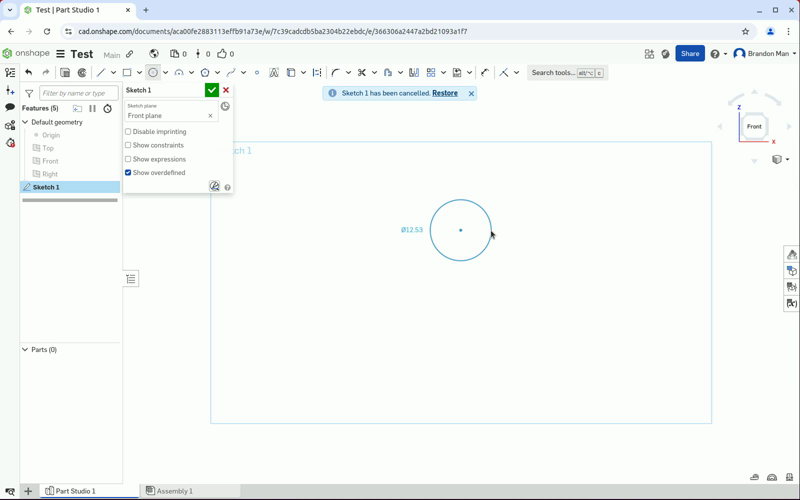
key(c)
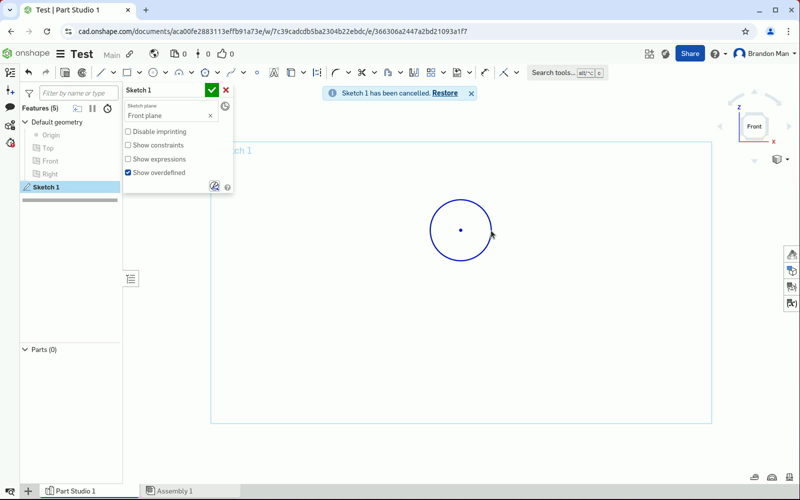
key_down(shift)
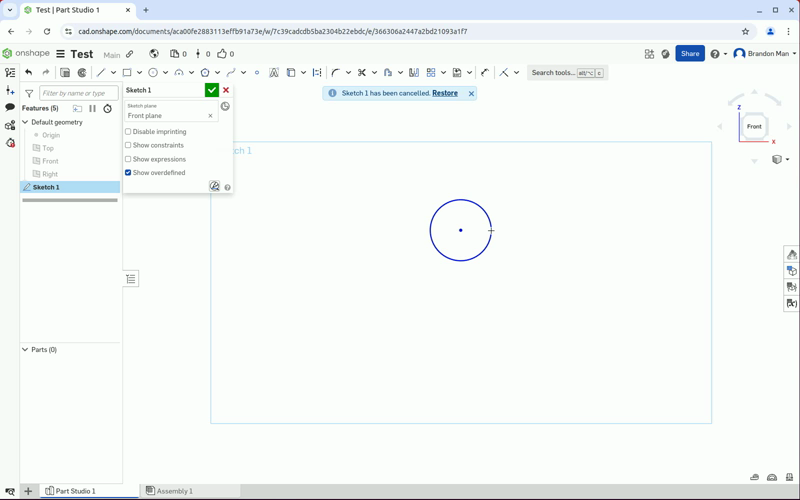
mouse_move(460, 230)
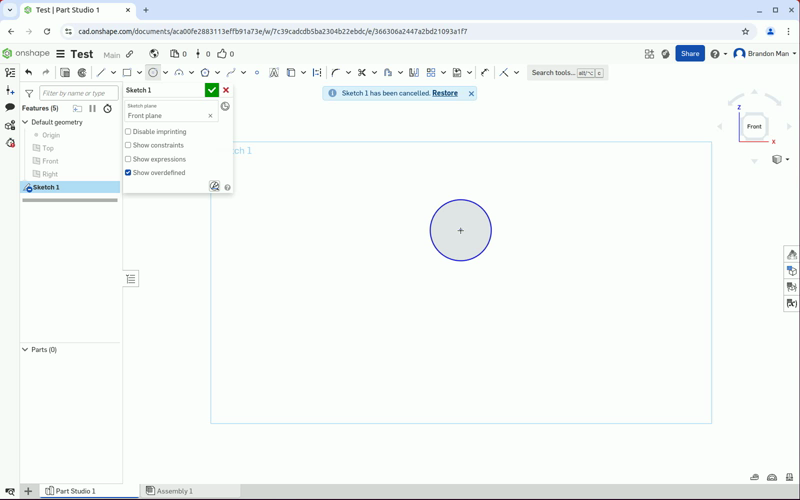
click(460, 230)
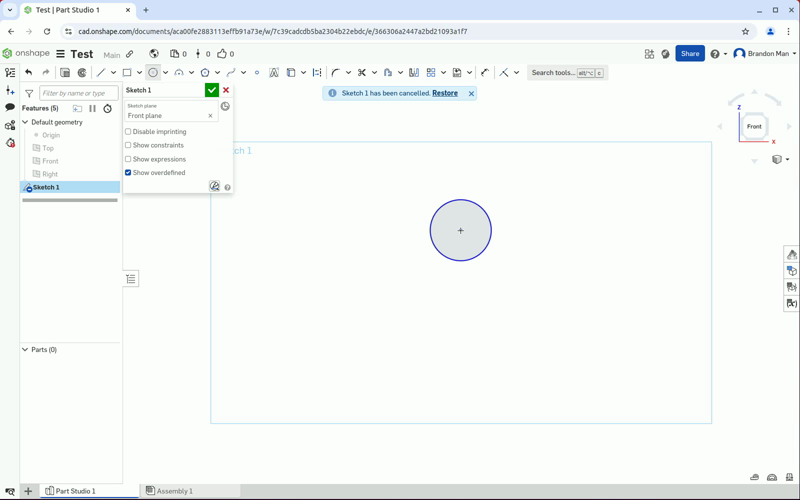
key_up(shift)
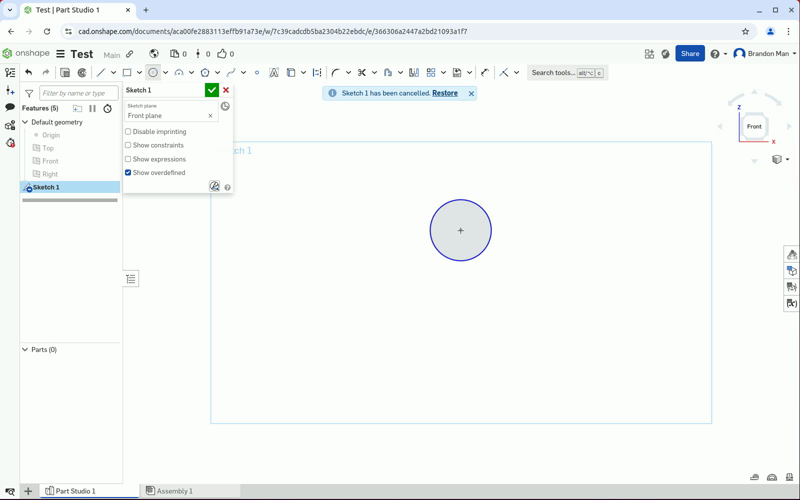
mouse_move(476, 230)
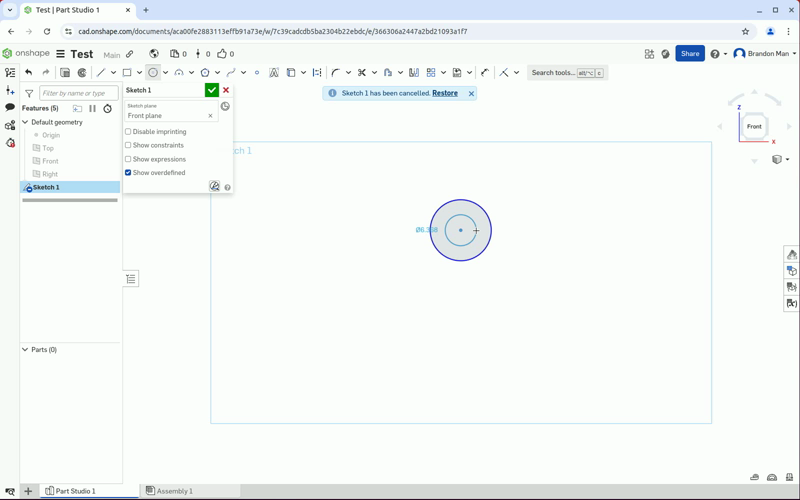
click(476, 230)
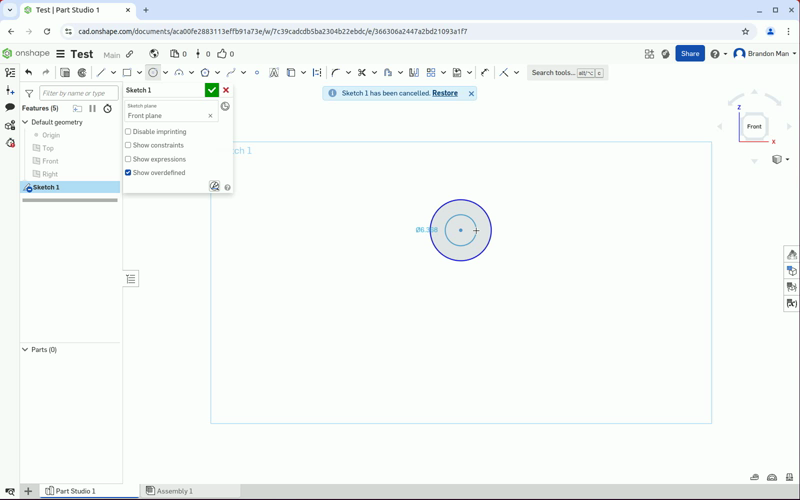
key(esc)
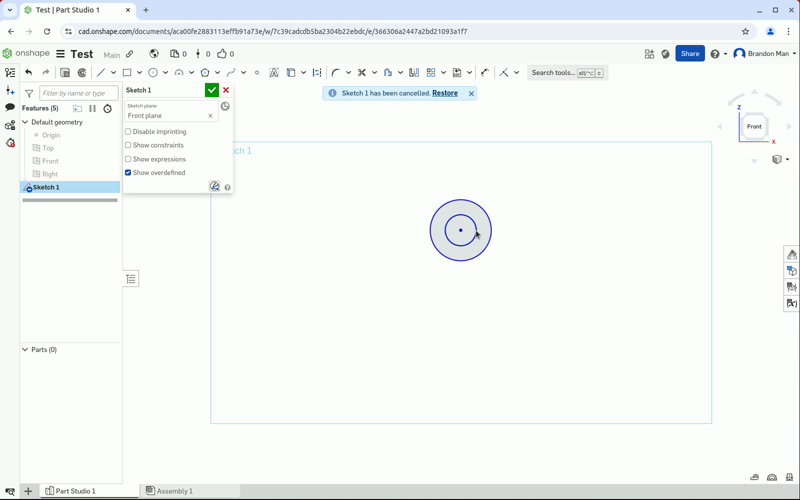
mouse_move(465, 247)
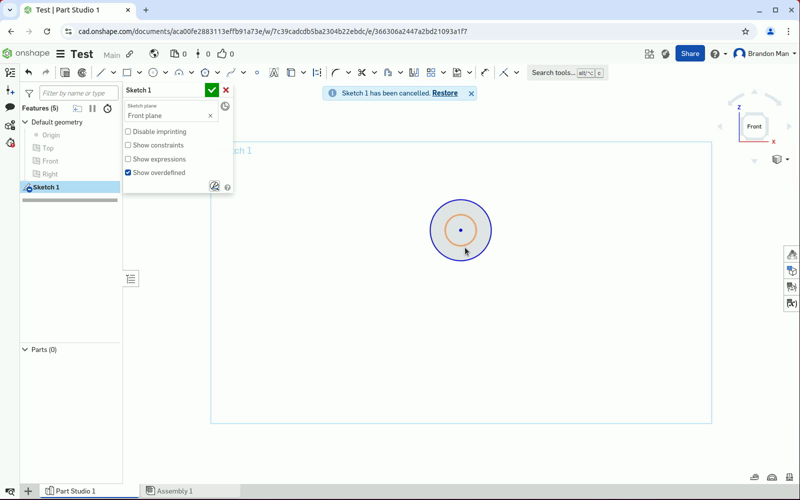
click(465, 247)
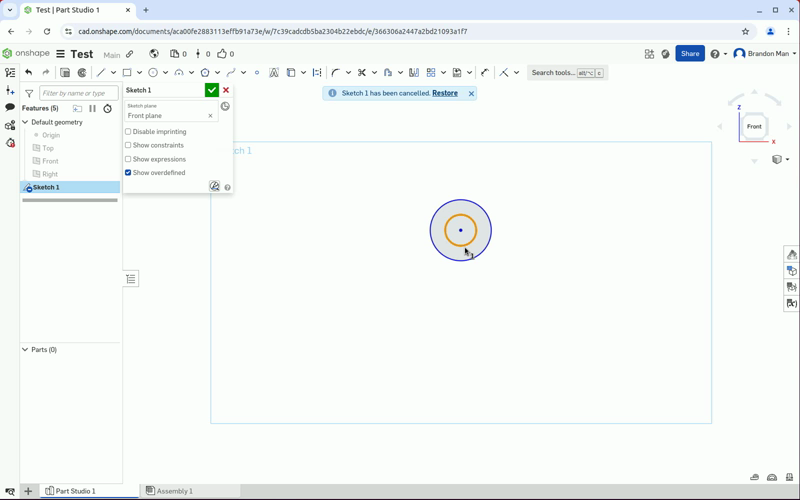
mouse_move(73, 352)
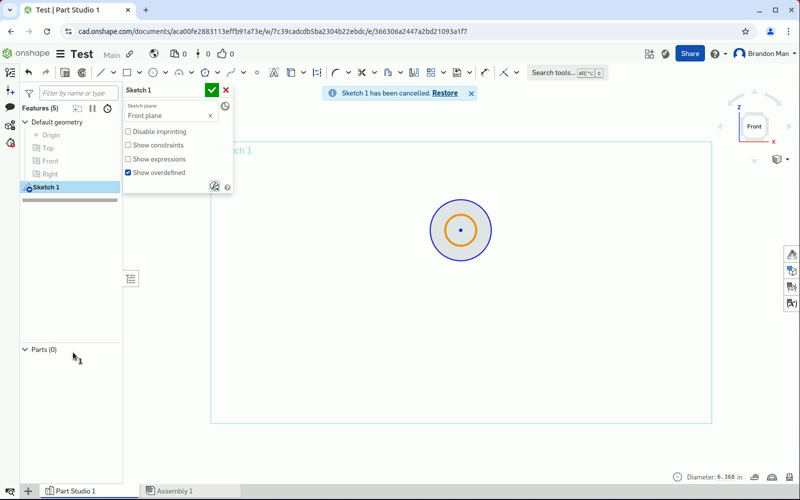
key(shift+y)
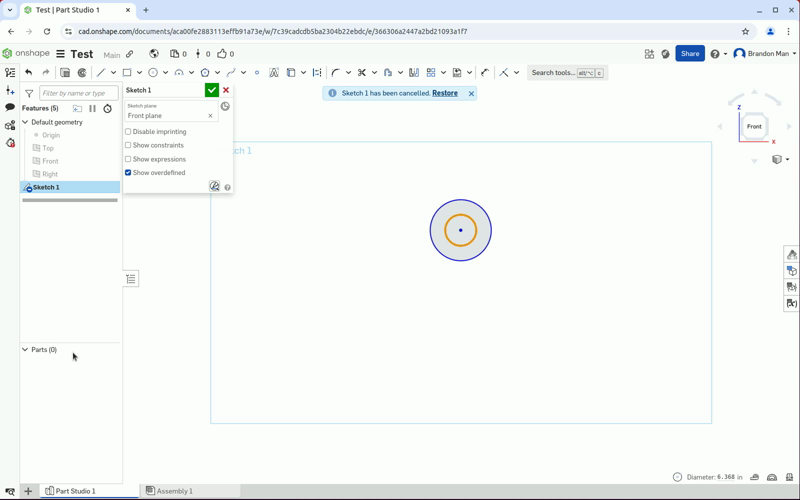
key(shift+e)
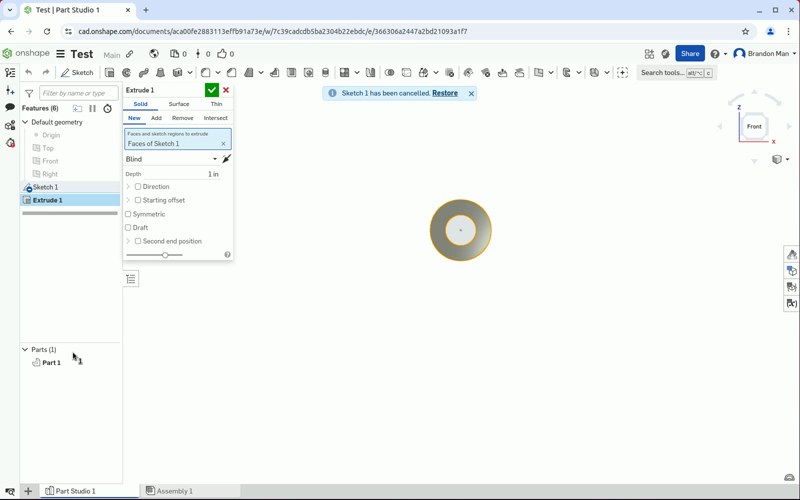
mouse_move(143, 106)
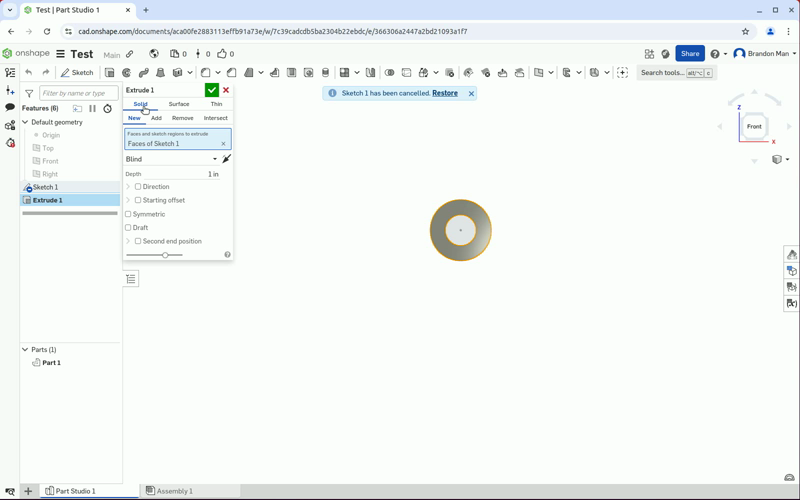
click(143, 106)
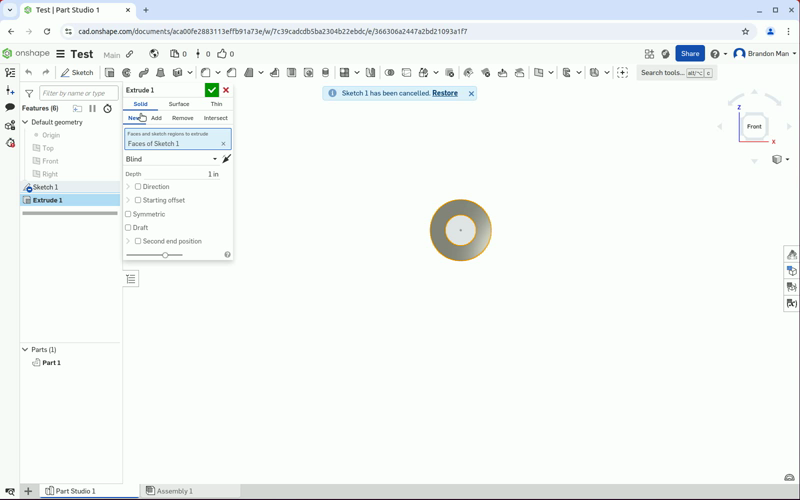
mouse_move(137, 120)
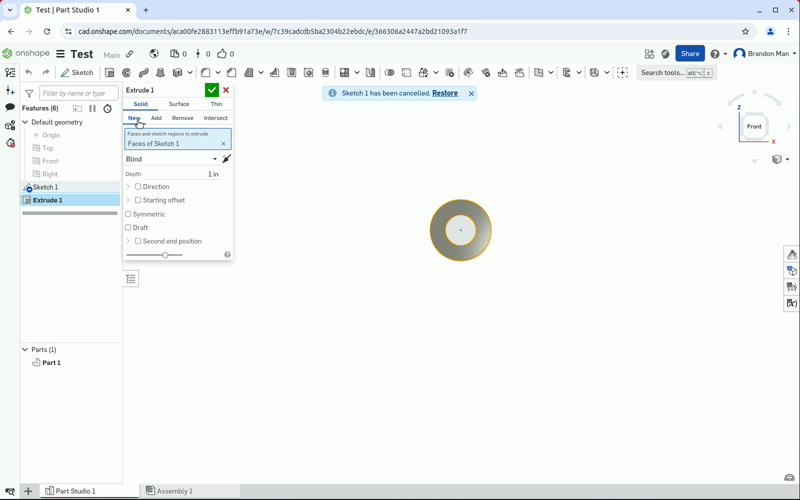
click(137, 120)
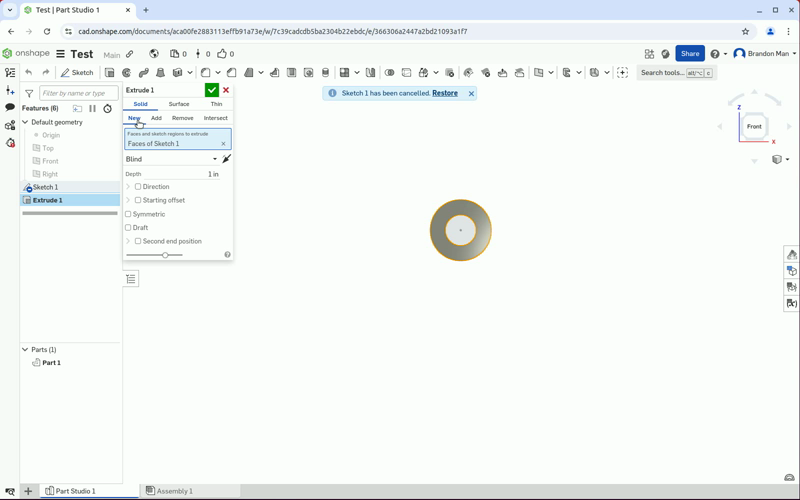
key(tab, 4)
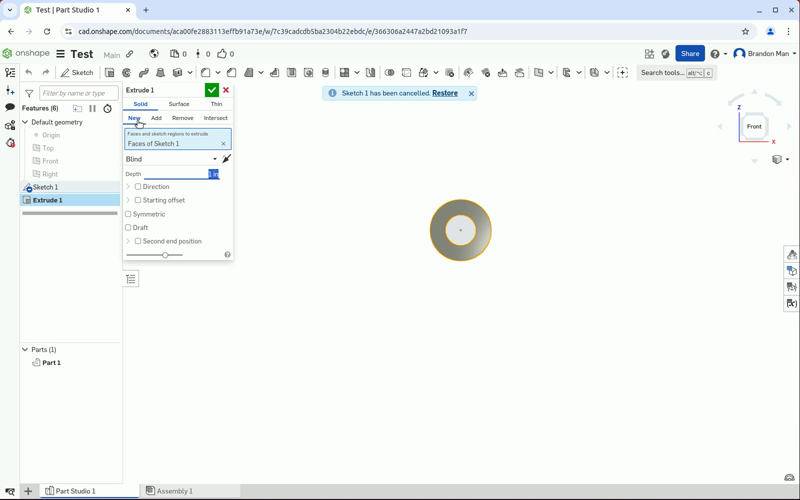
text(8.666)
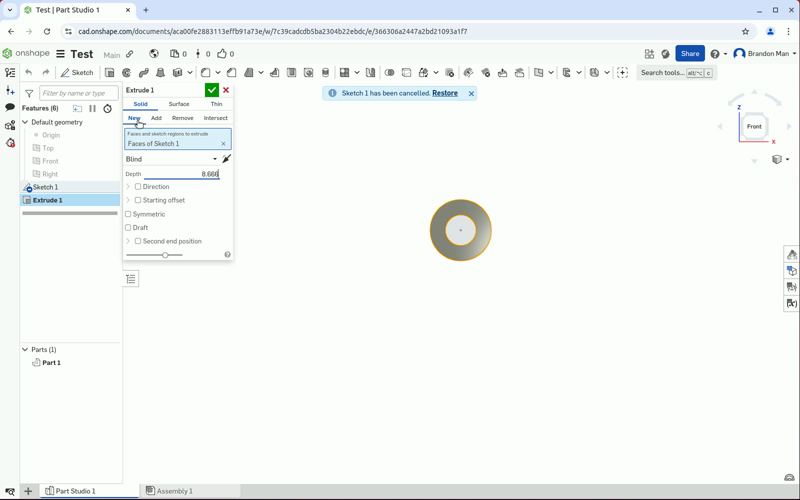
key(enter)
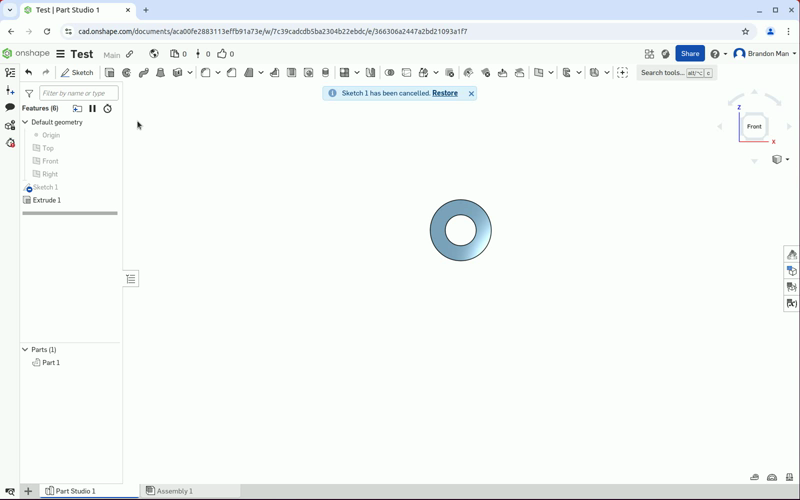
key(shift+h)
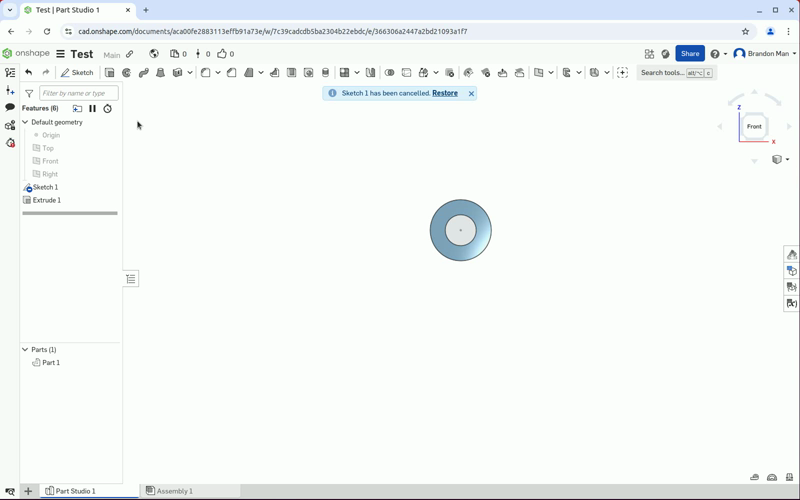
key(shift+h)
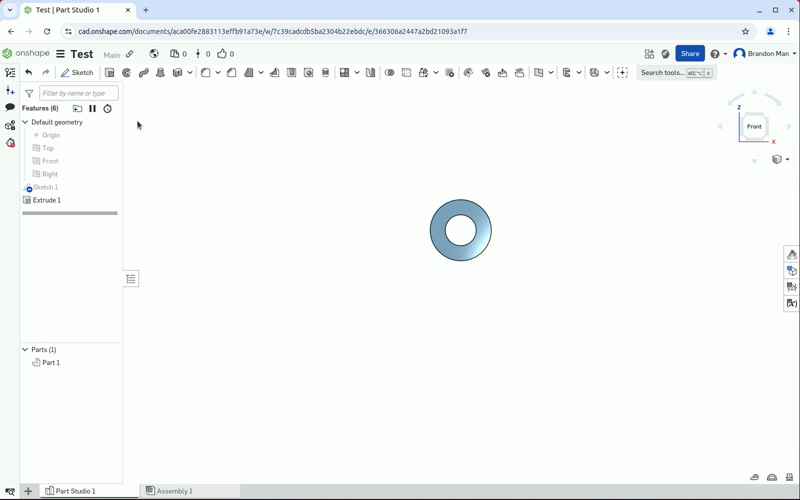
mouse_move(73, 189)
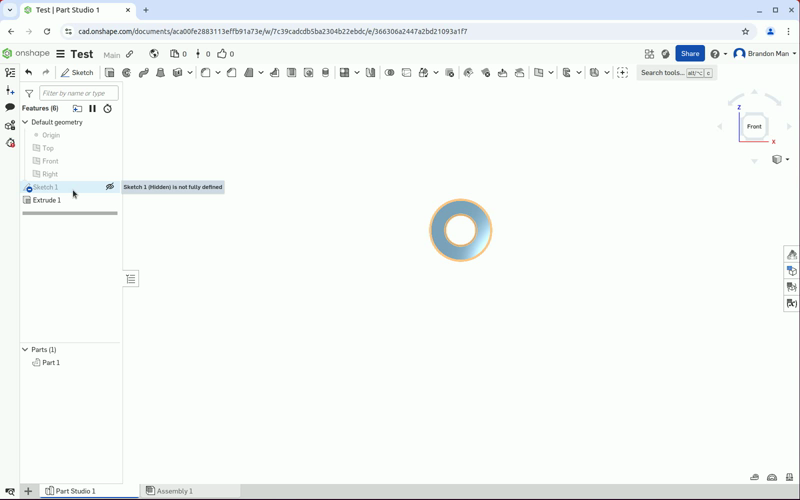
click(73, 189)
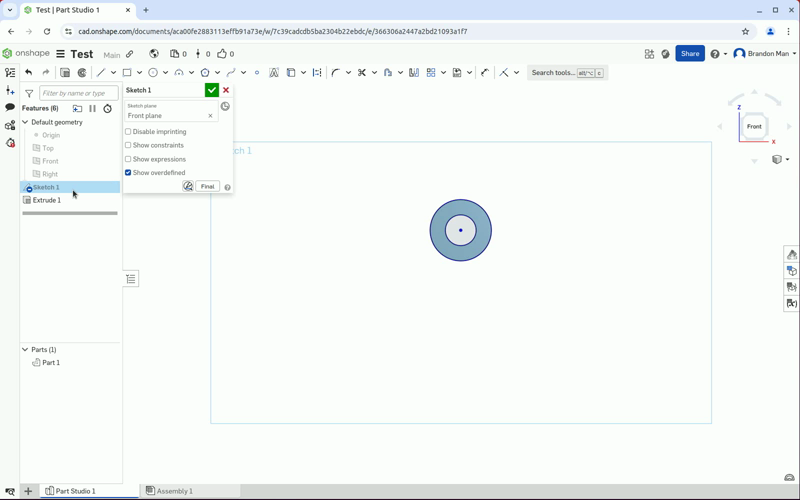
mouse_move(229, 92)
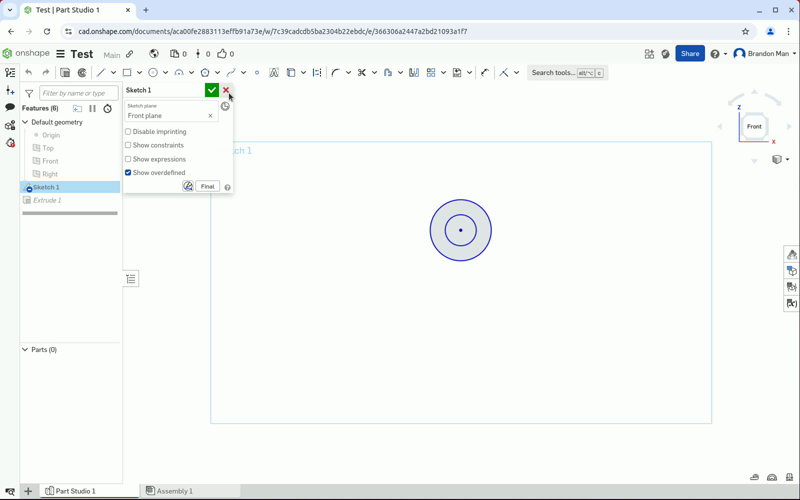
click(229, 92)
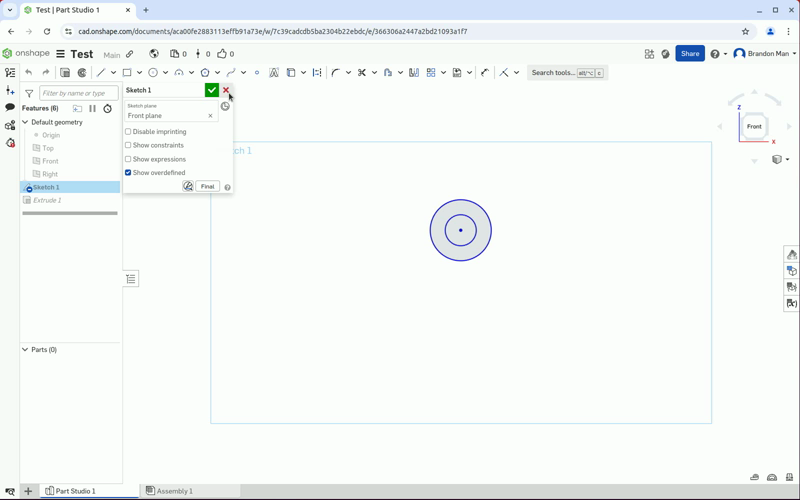
key(shift+s)
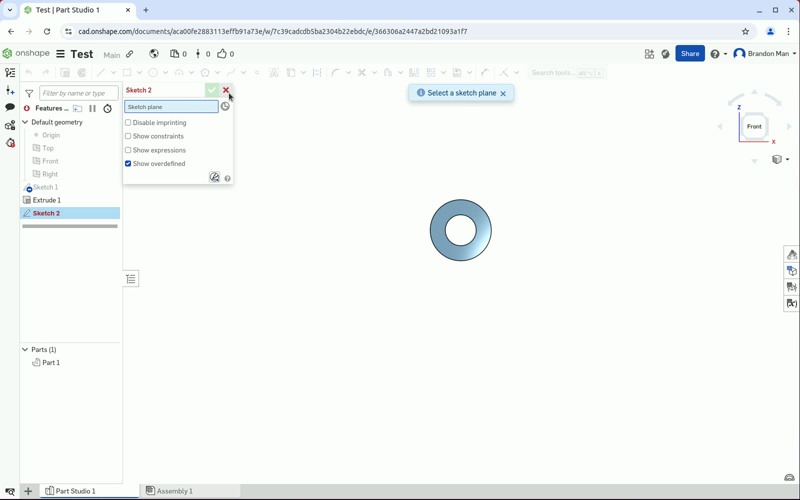
mouse_move(73, 163)
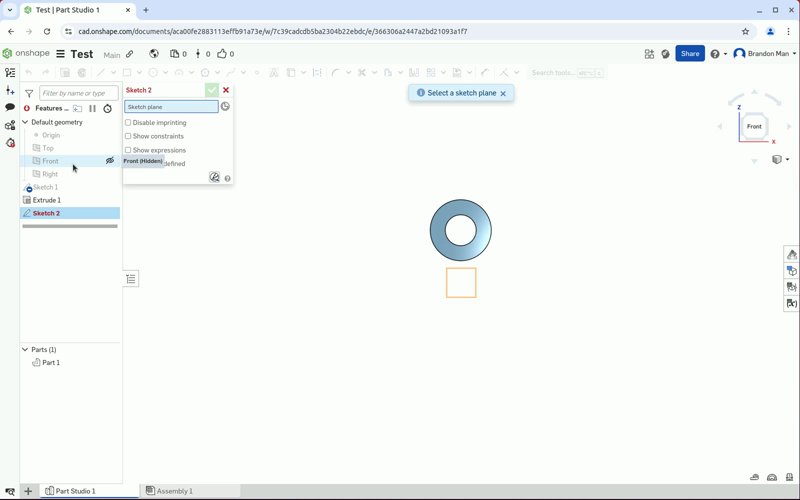
click(73, 163)
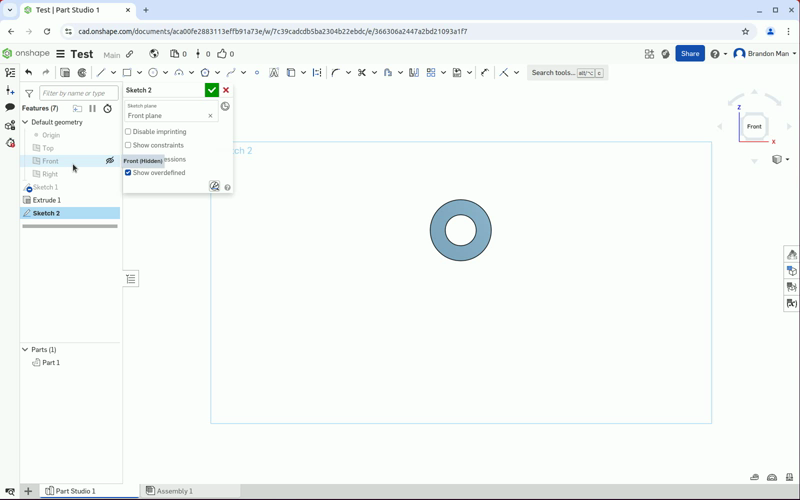
mouse_move(73, 352)
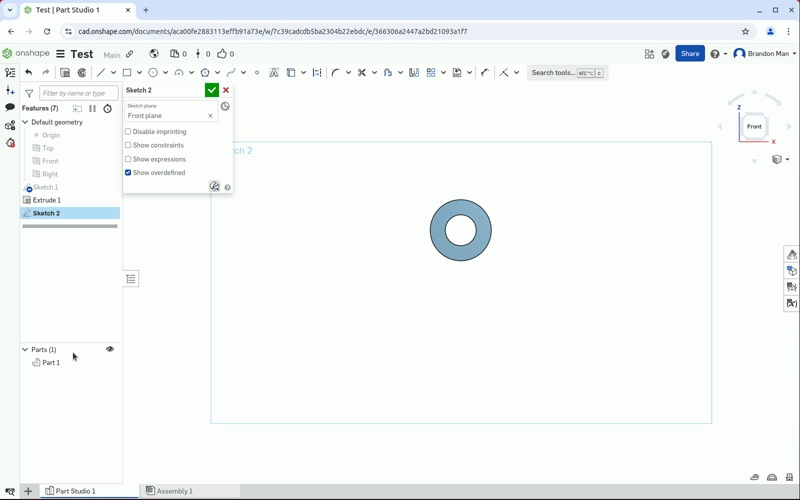
key(y)
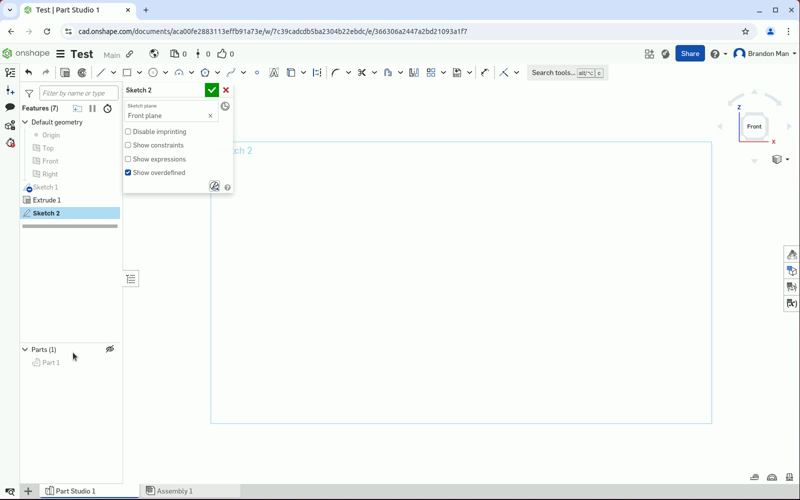
key(l)
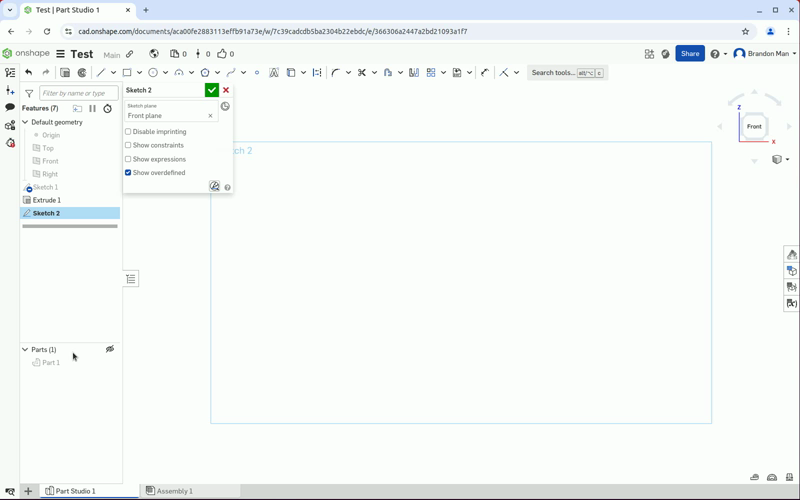
key_down(shift)
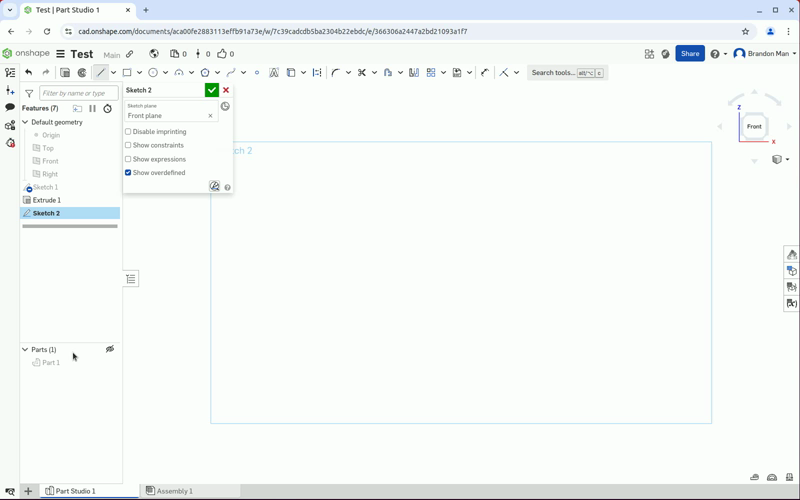
mouse_move(401, 290)
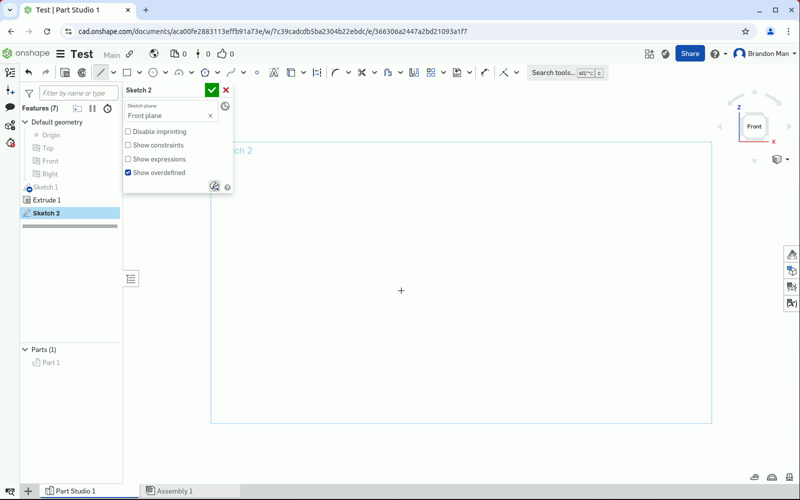
click(401, 290)
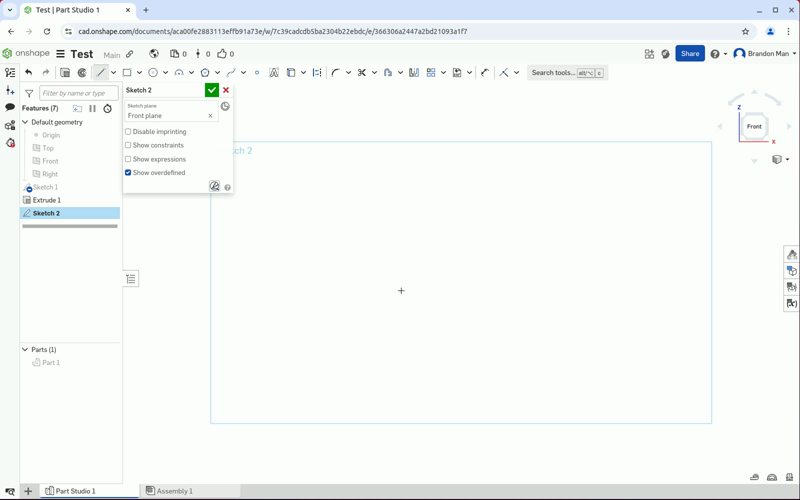
key_up(shift)
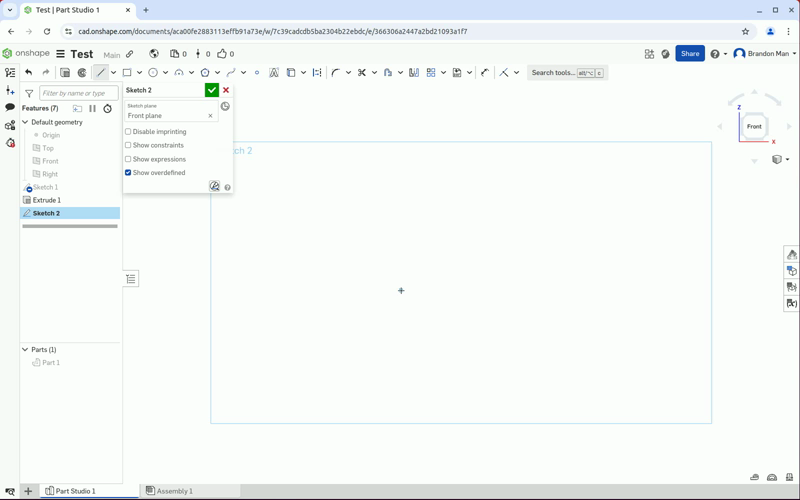
key_down(shift)
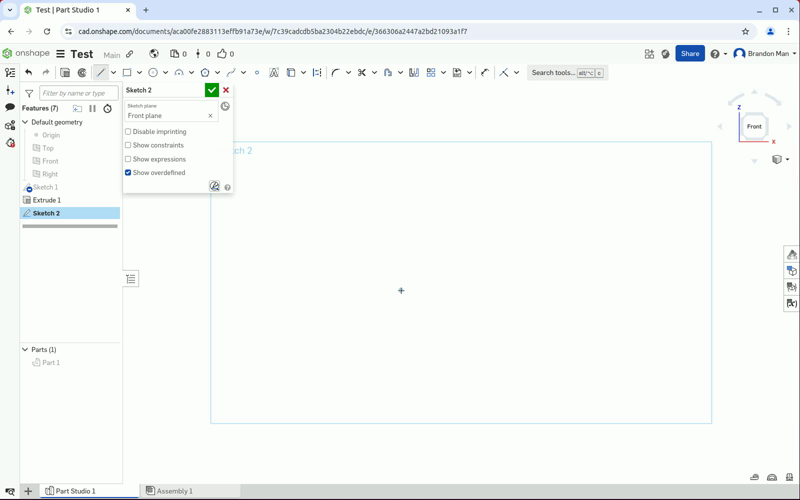
mouse_move(520, 290)
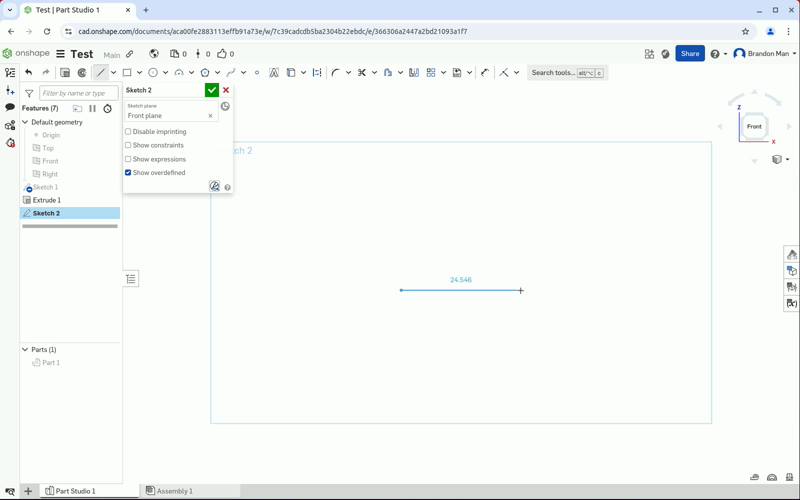
click(520, 290)
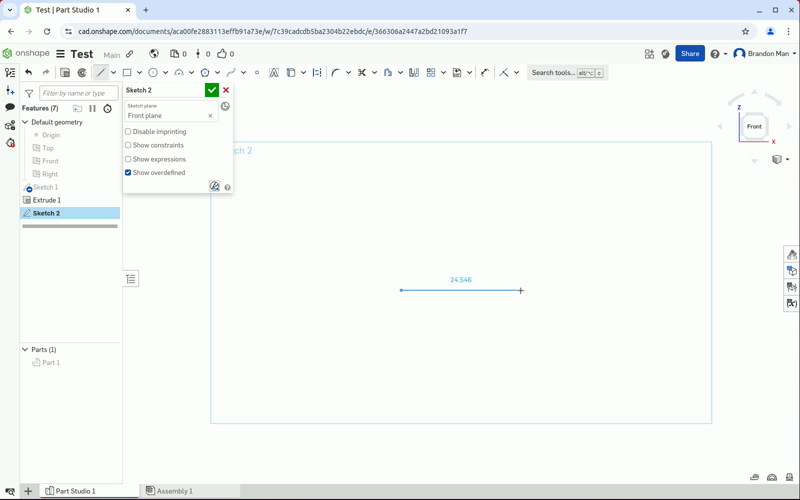
key_up(shift)
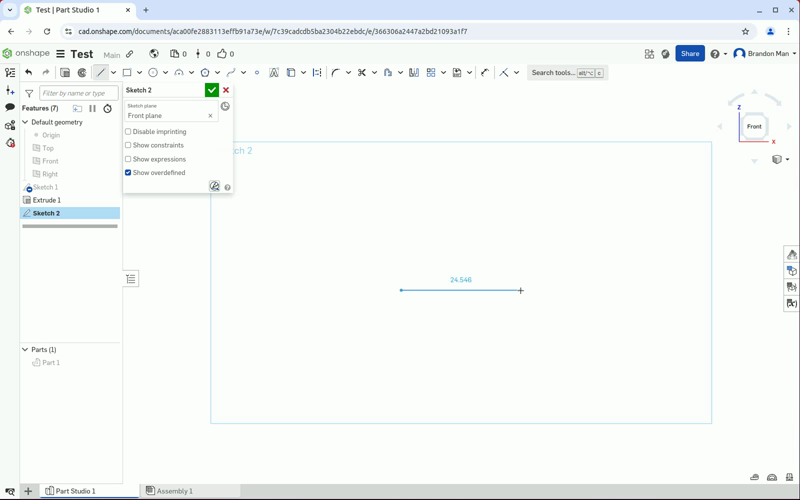
key_down(shift)
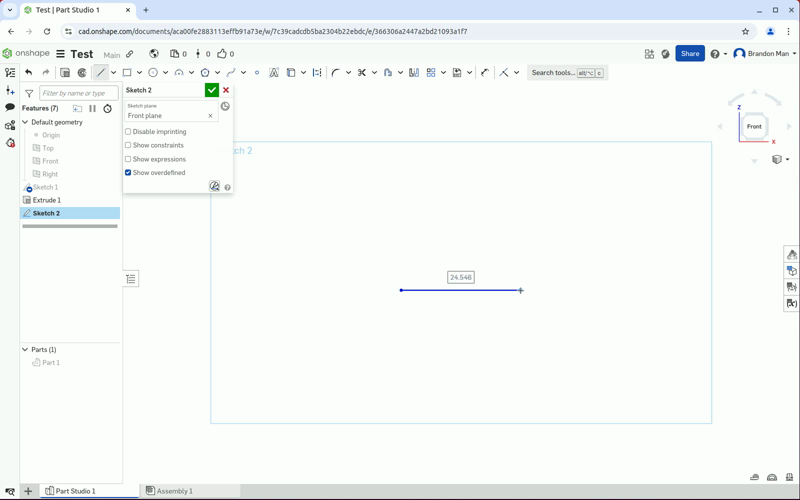
mouse_move(520, 229)
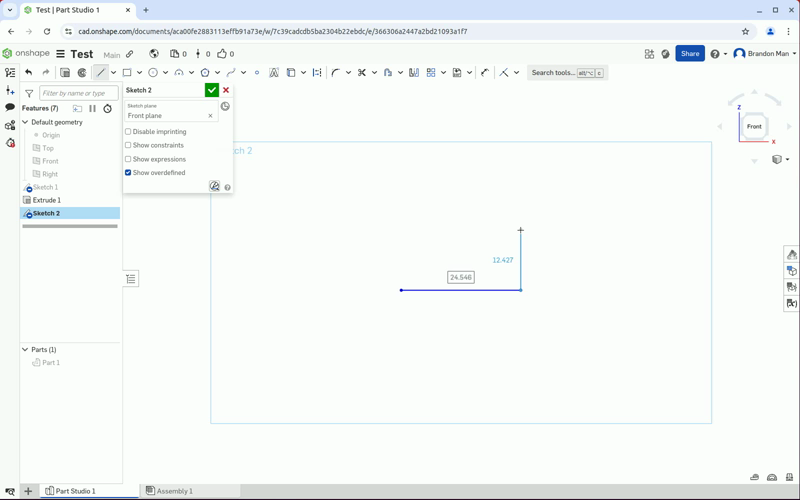
click(520, 229)
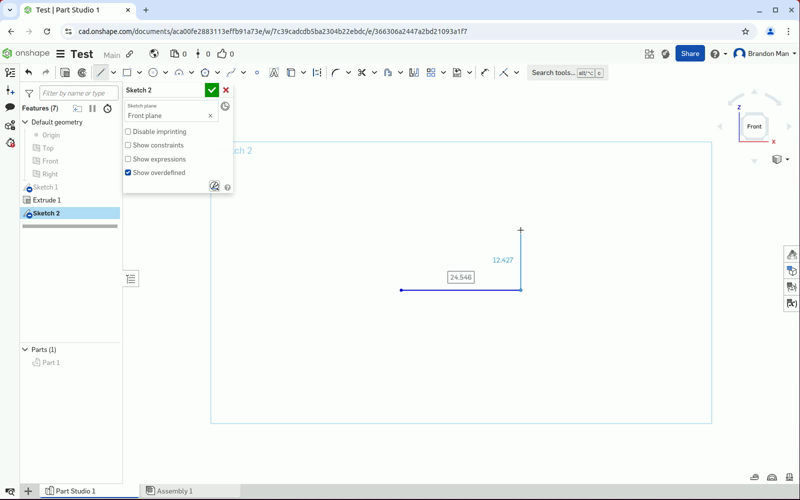
key_up(shift)
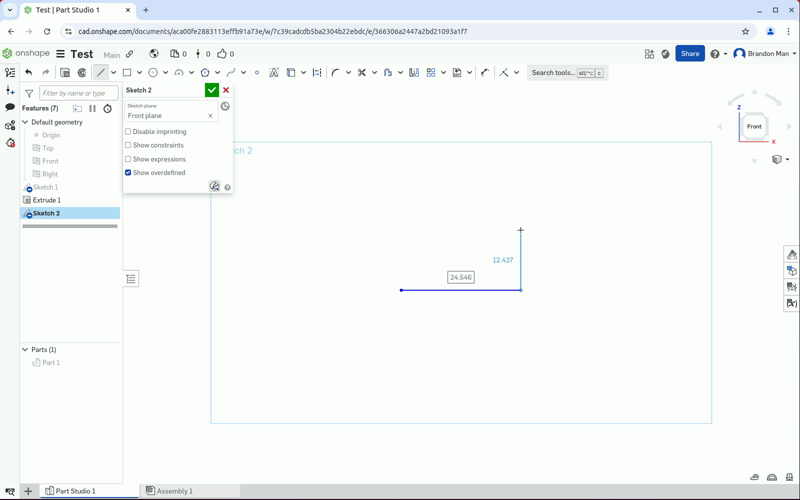
key(esc)
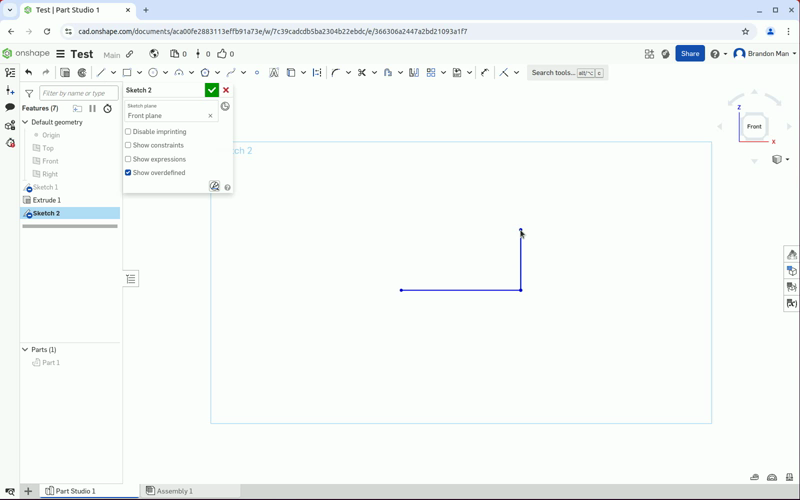
key(a)
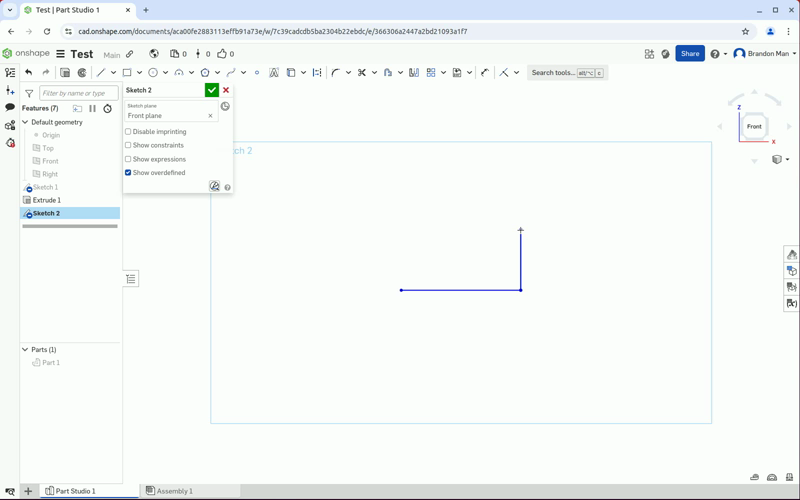
mouse_move(520, 229)
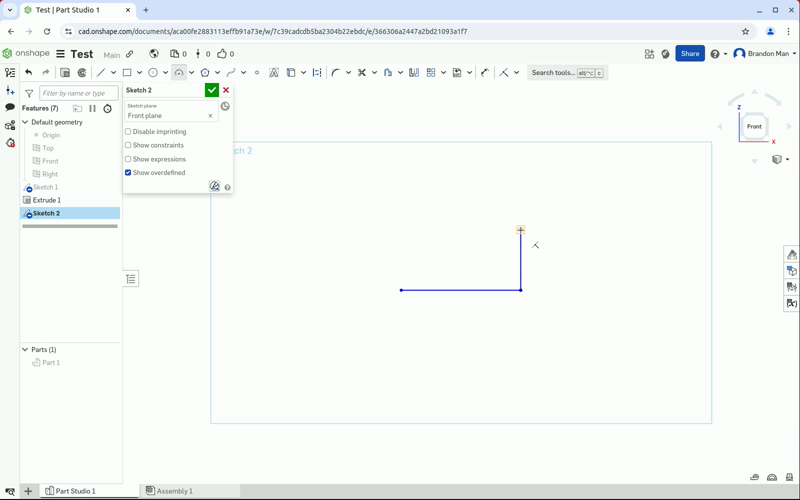
click(520, 229)
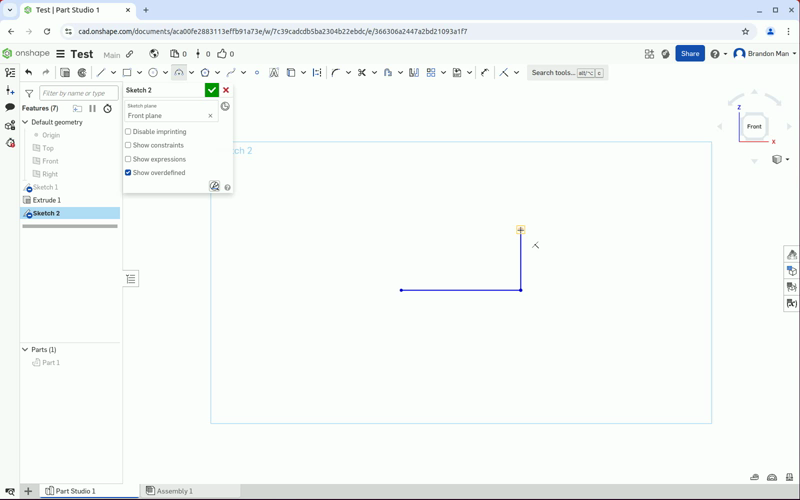
key_down(shift)
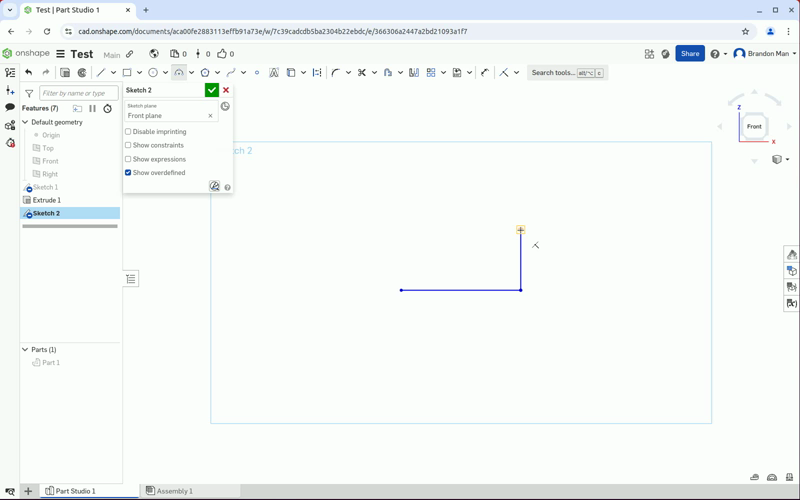
mouse_move(401, 229)
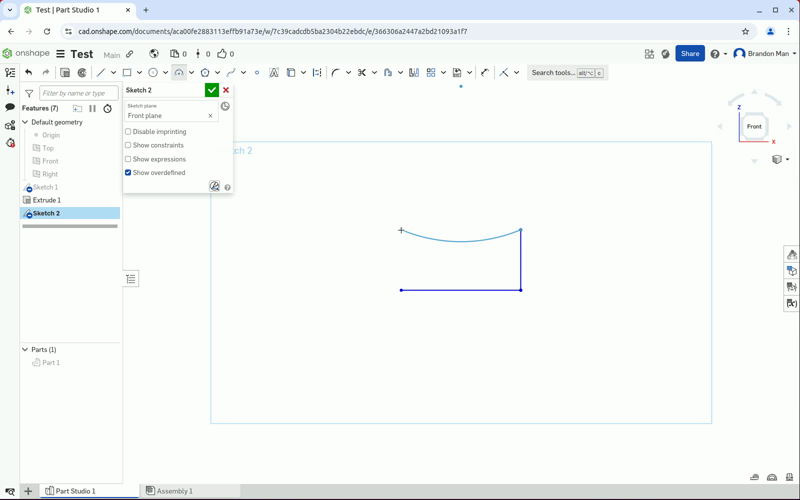
click(401, 229)
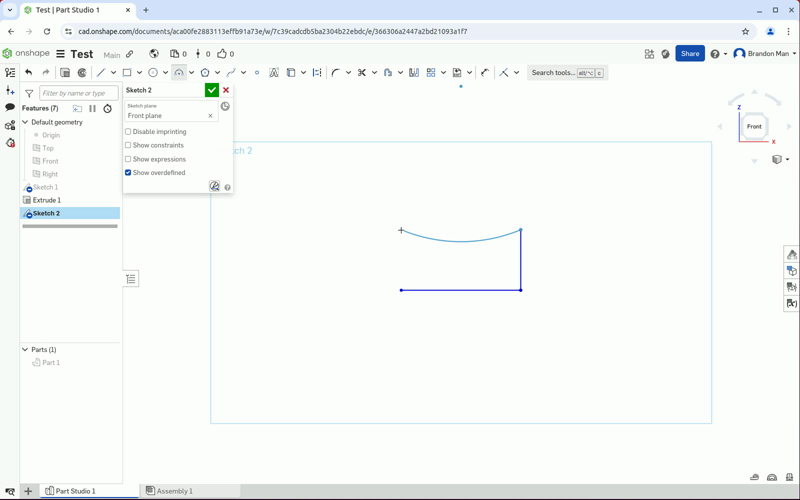
mouse_move(460, 169)
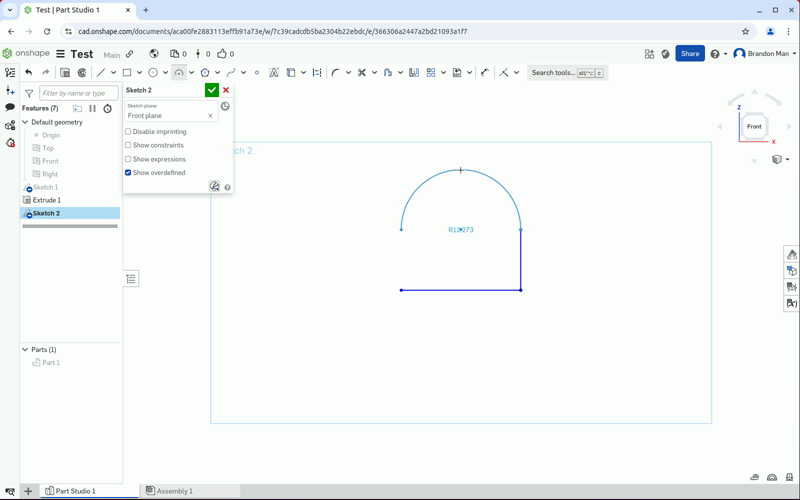
click(460, 169)
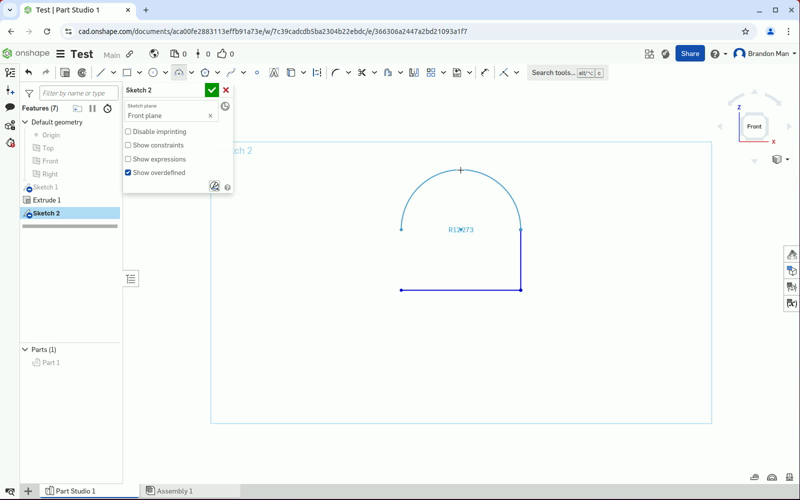
key_up(shift)
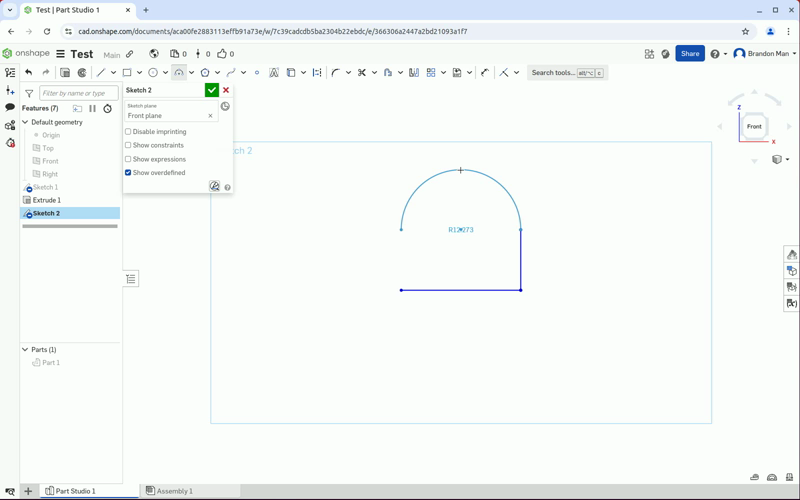
key(esc)
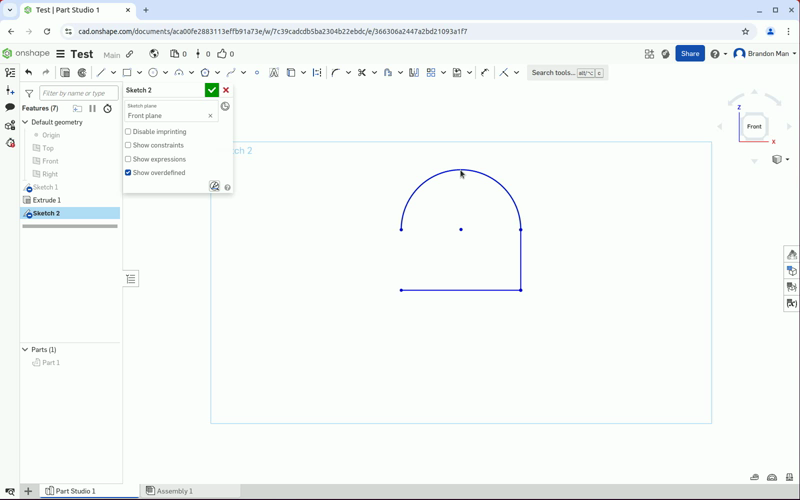
key(l)
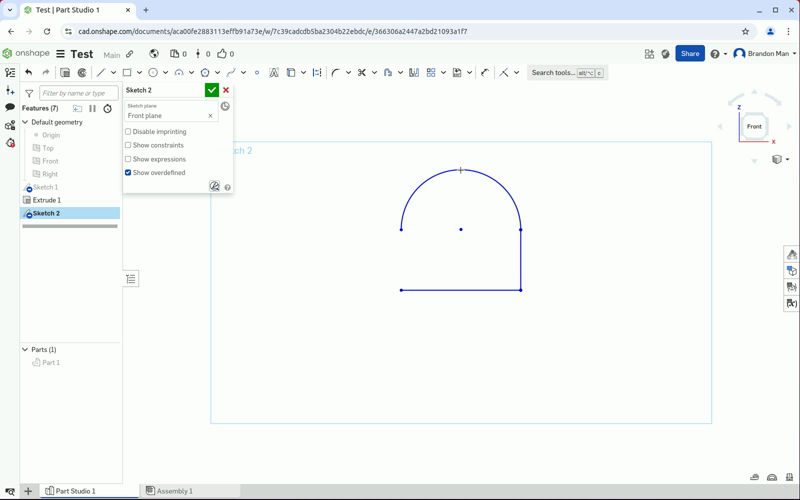
mouse_move(401, 229)
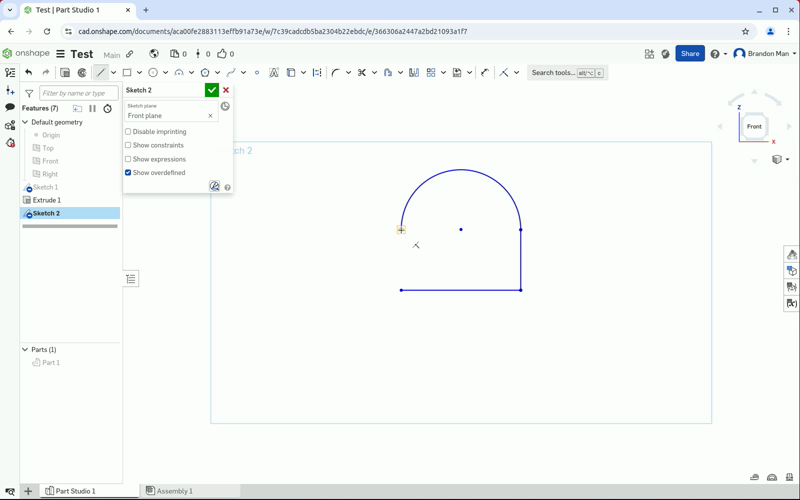
click(401, 229)
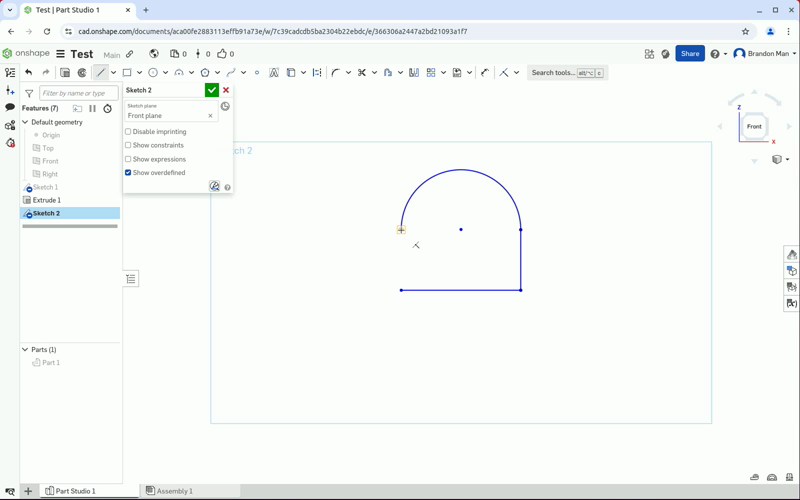
key_down(shift)
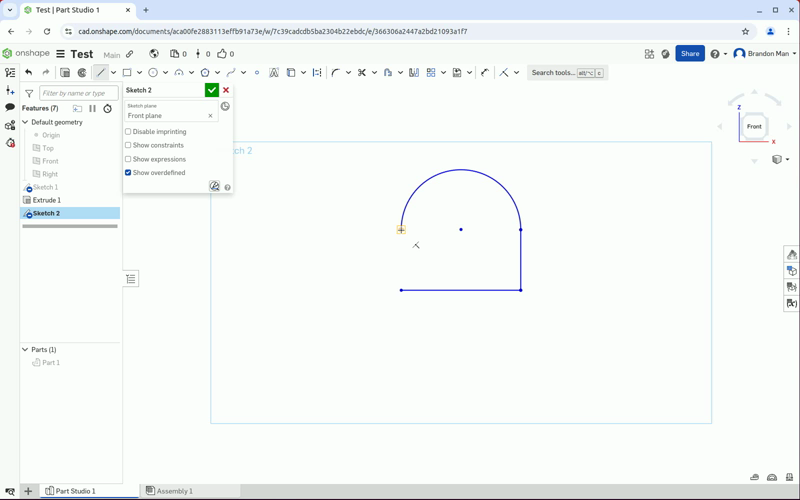
mouse_move(401, 290)
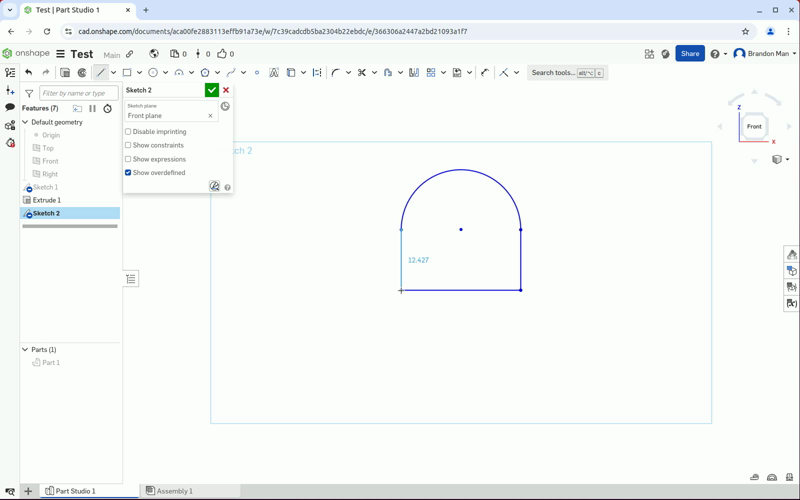
key_up(shift)
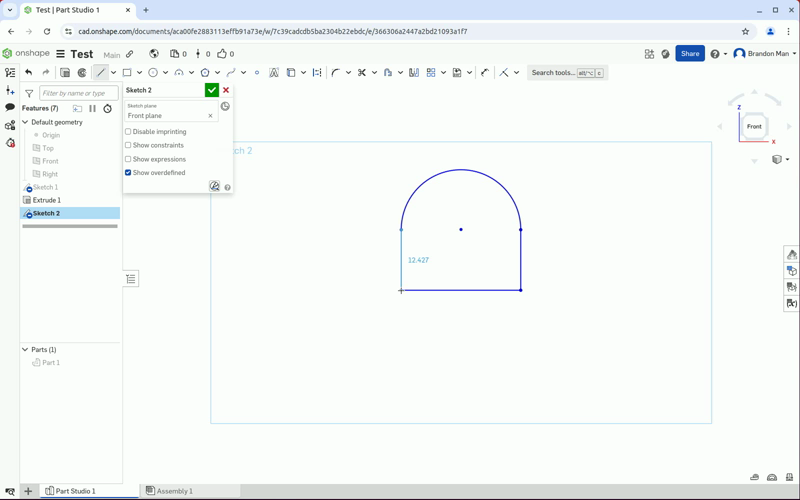
click(401, 290)
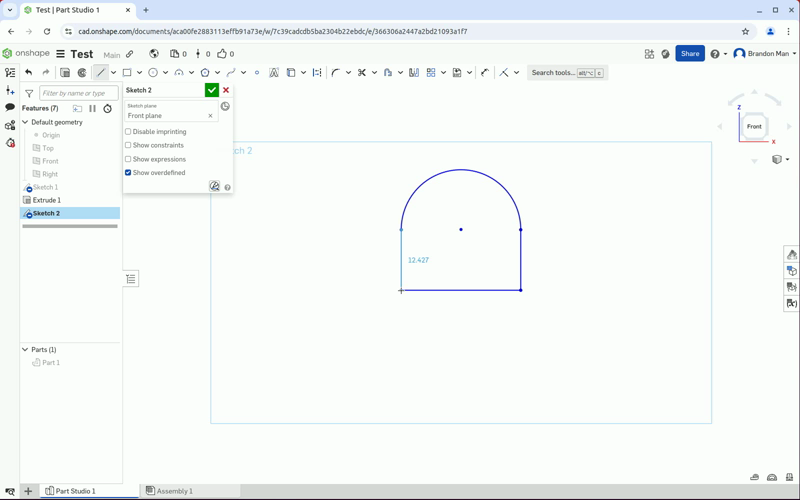
key(esc)
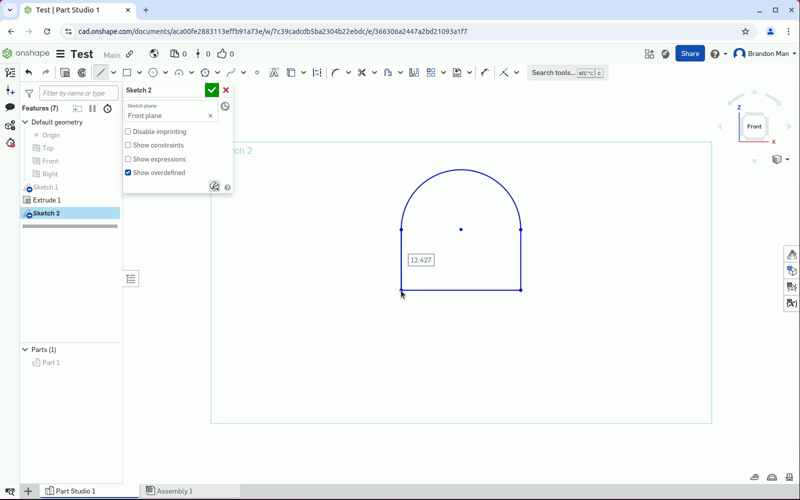
key(c)
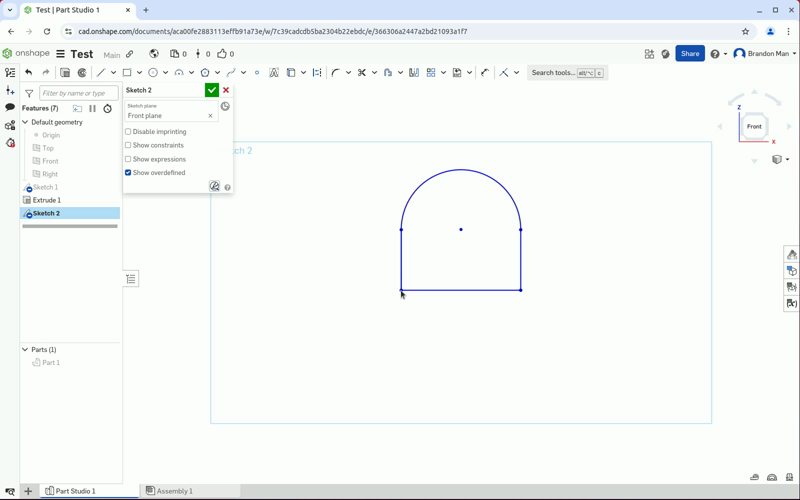
key_down(shift)
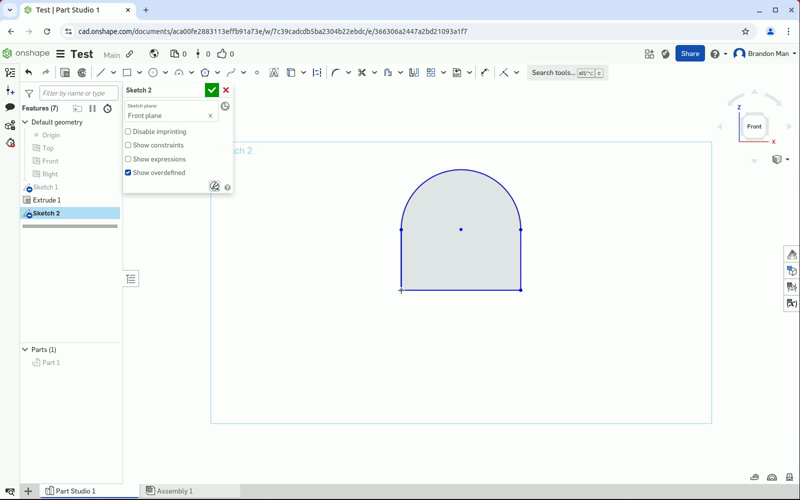
mouse_move(461, 229)
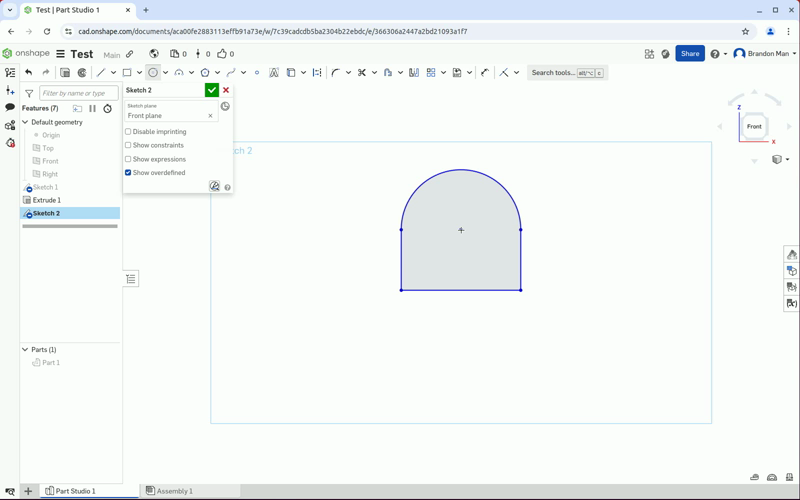
scroll(6)
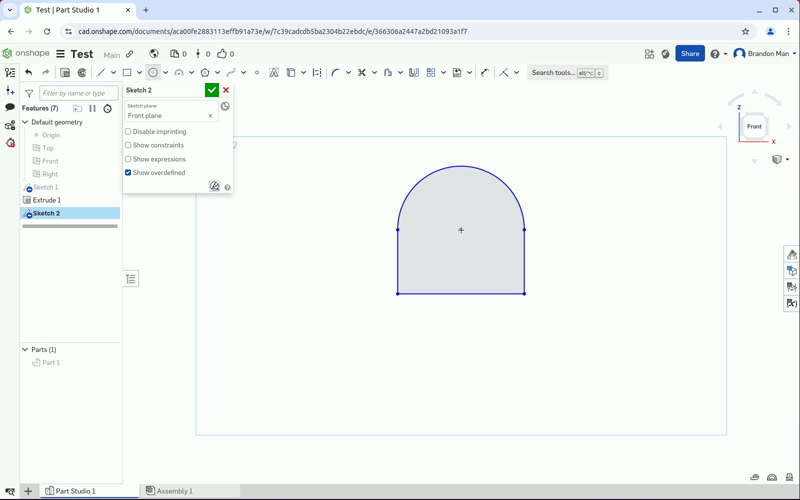
scroll(6)
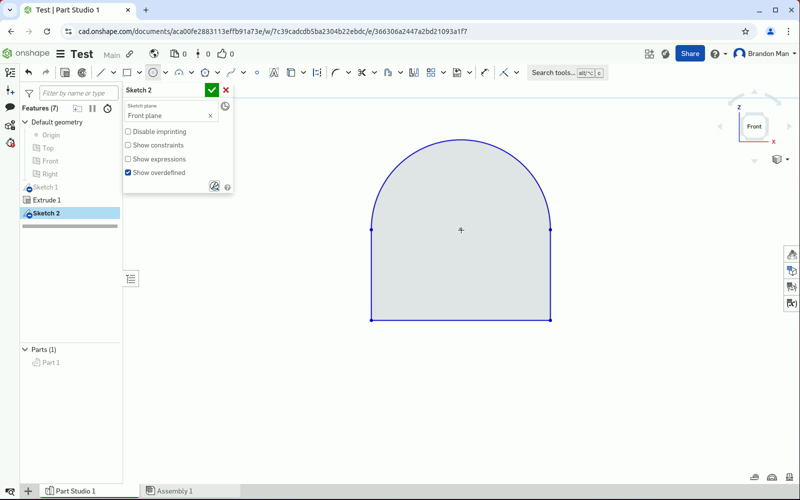
scroll(6)
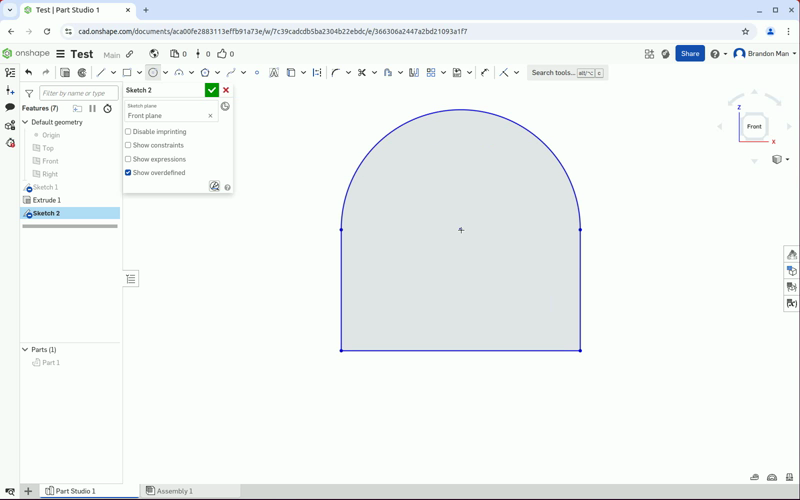
scroll(6)
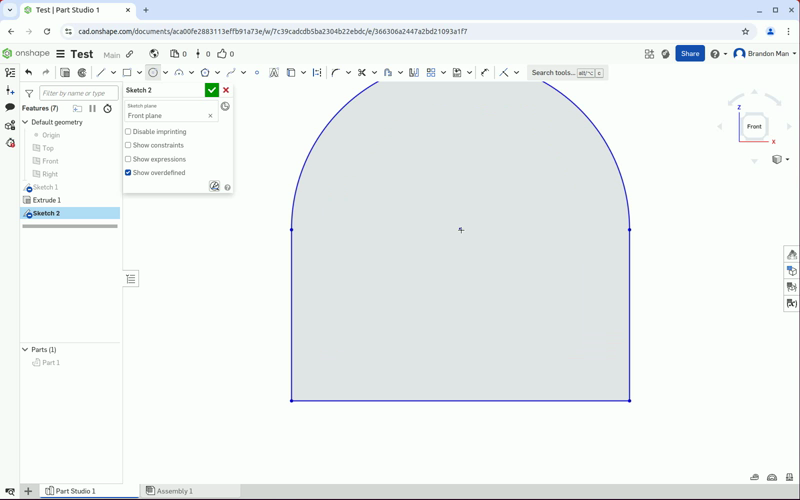
scroll(6)
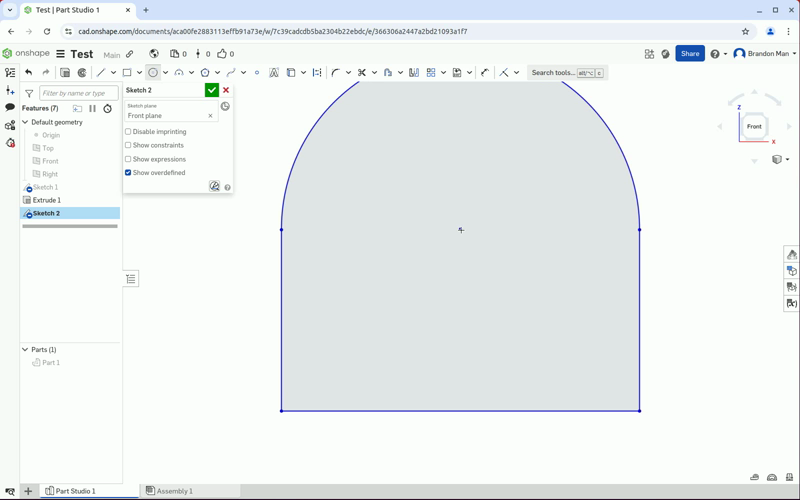
scroll(6)
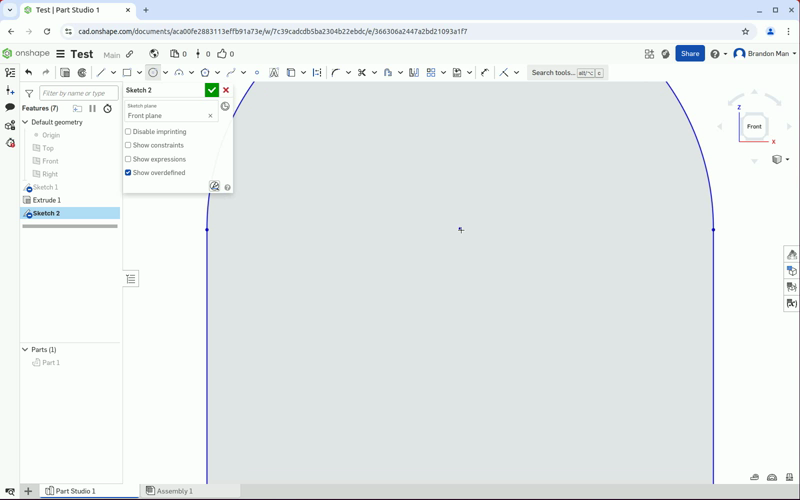
scroll(6)
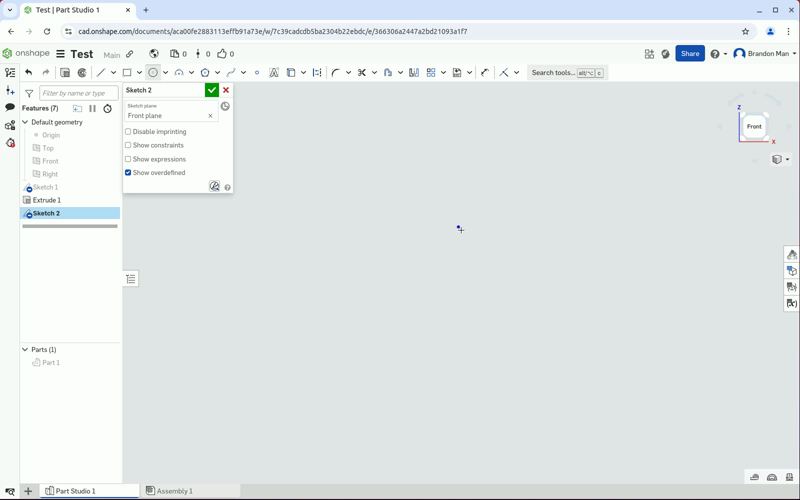
click(461, 229)
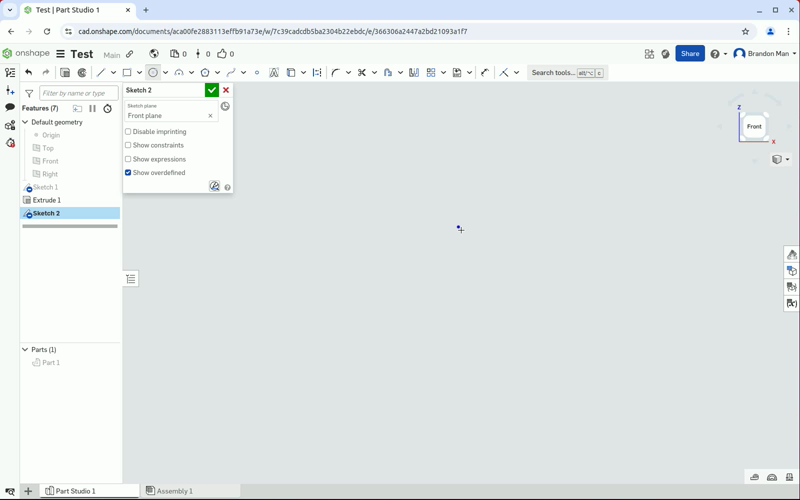
scroll(-6)
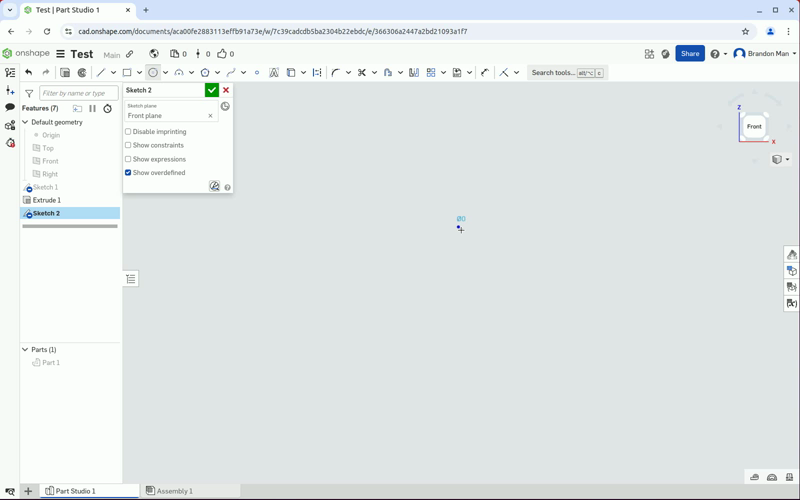
scroll(-6)
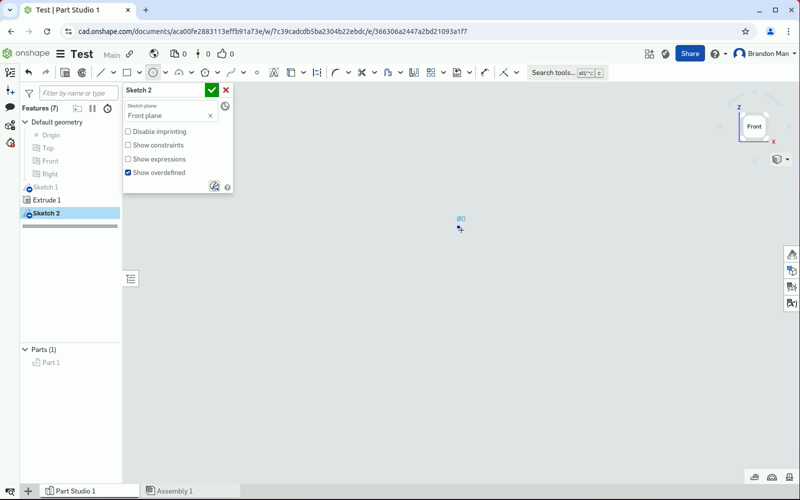
scroll(-6)
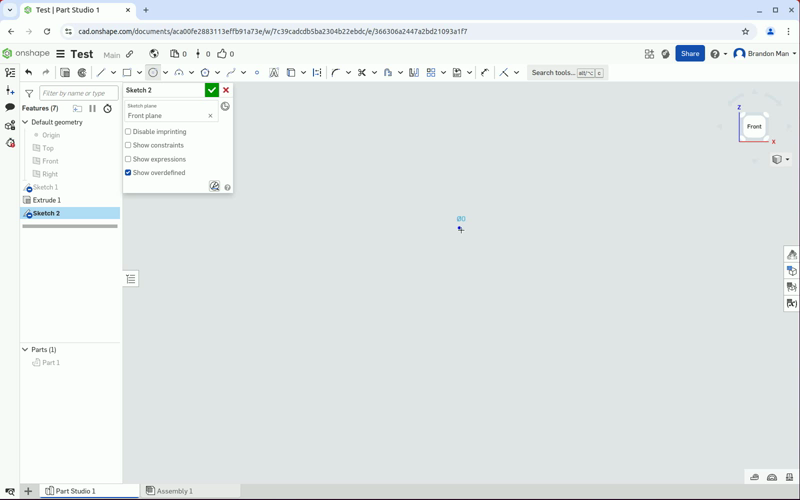
scroll(-6)
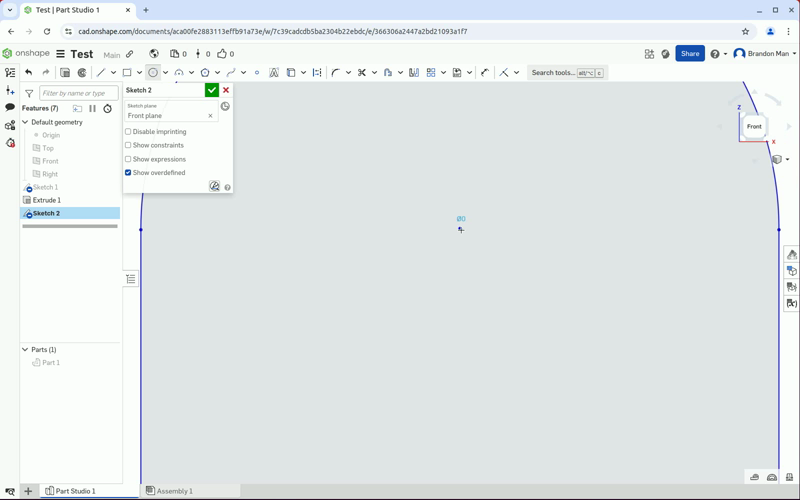
scroll(-6)
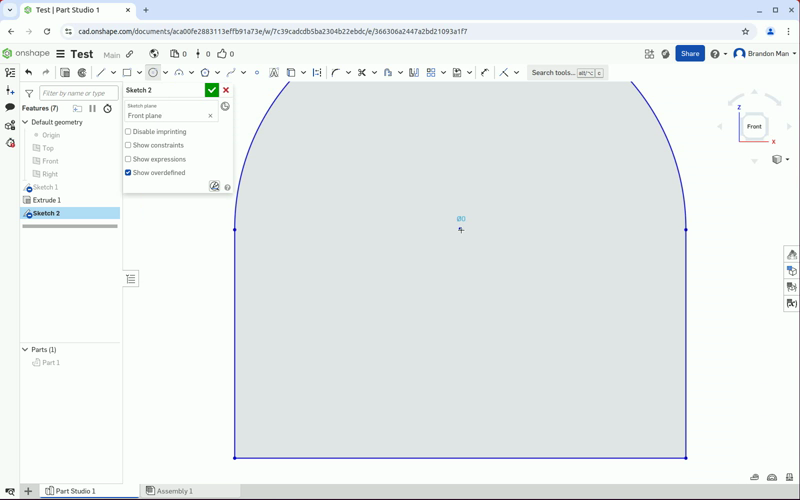
scroll(-6)
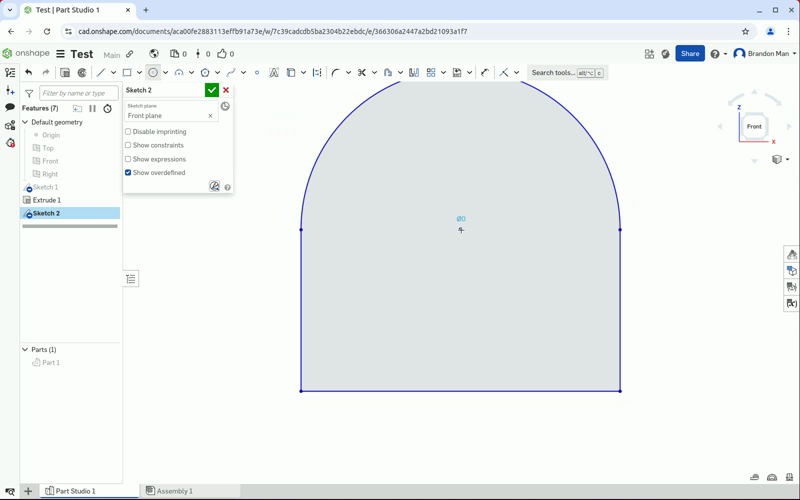
scroll(-6)
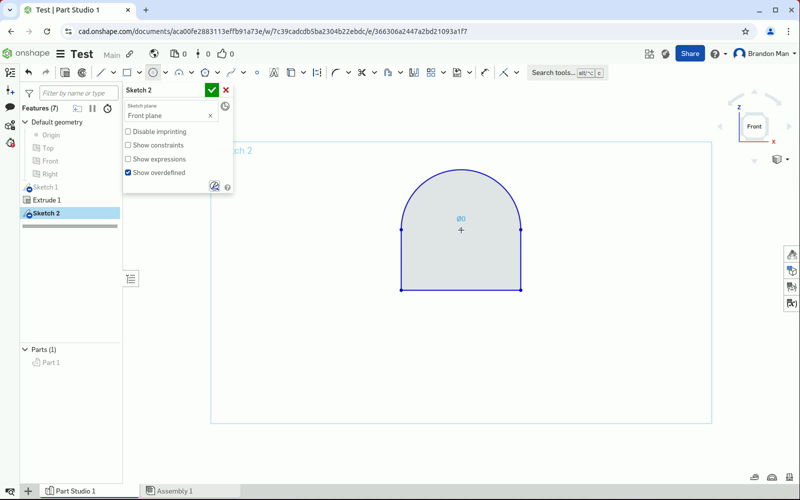
key_up(shift)
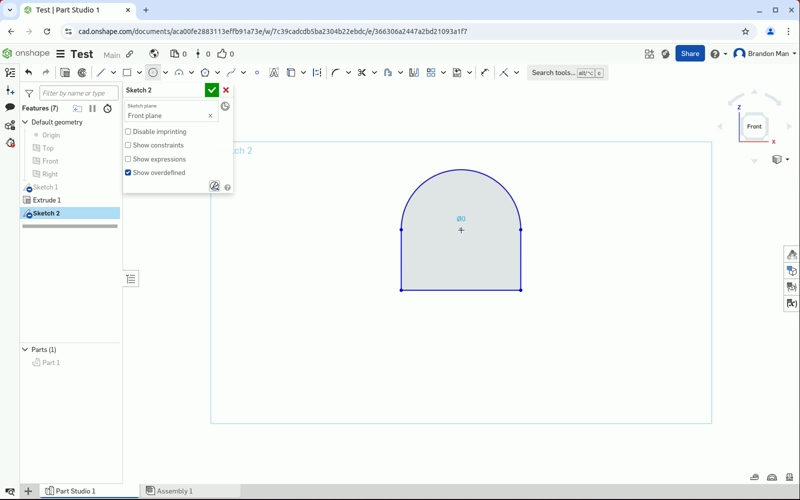
mouse_move(491, 229)
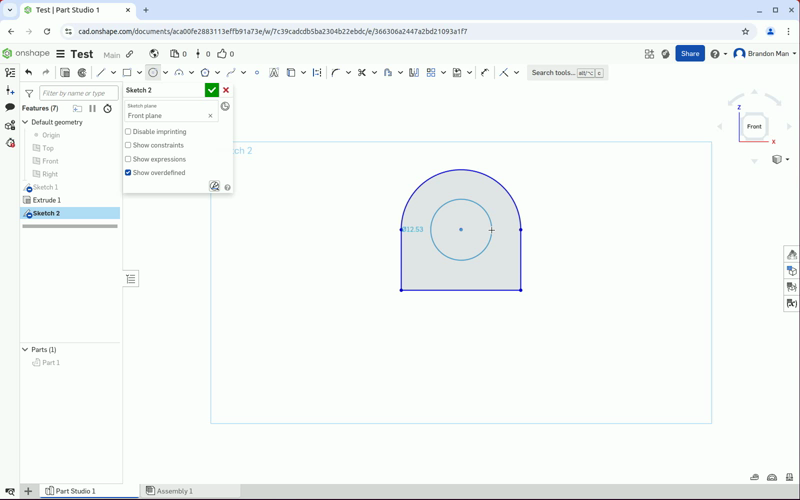
click(491, 229)
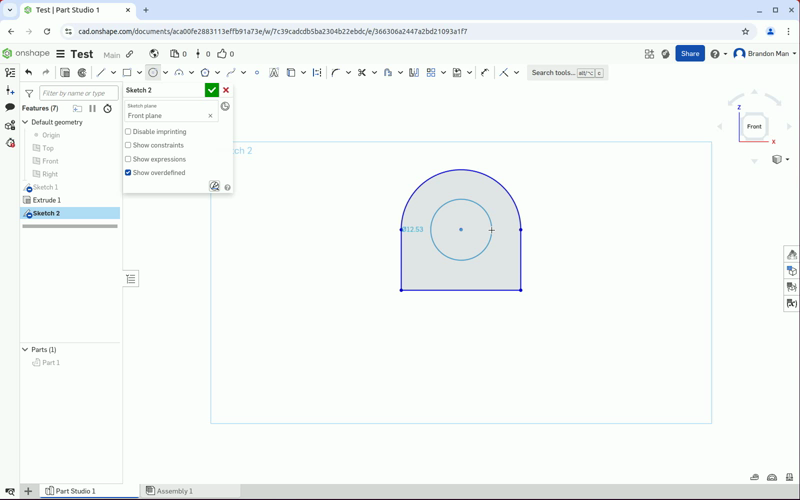
key(esc)
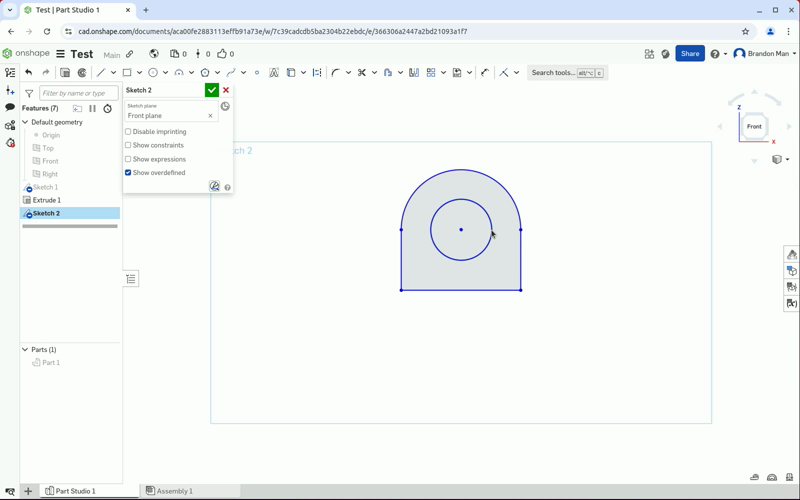
mouse_move(425, 209)
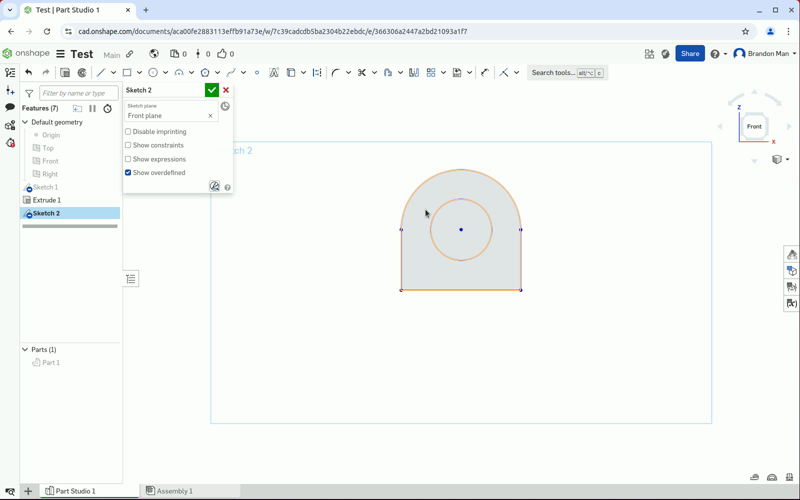
click(425, 209)
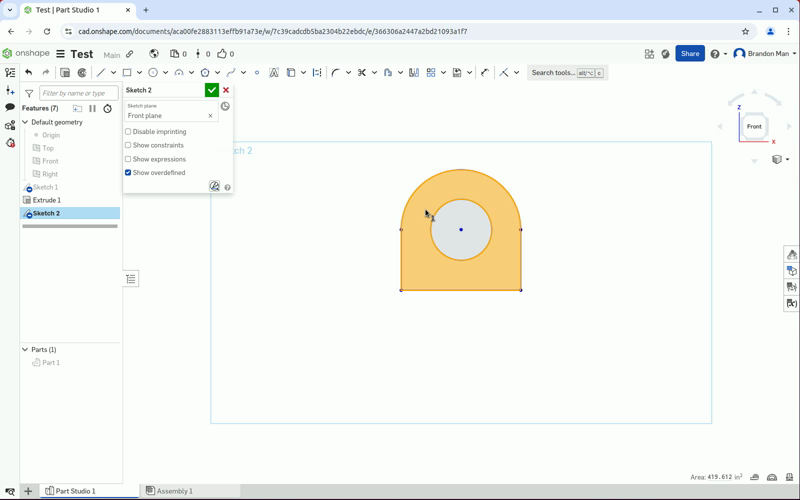
mouse_move(73, 352)
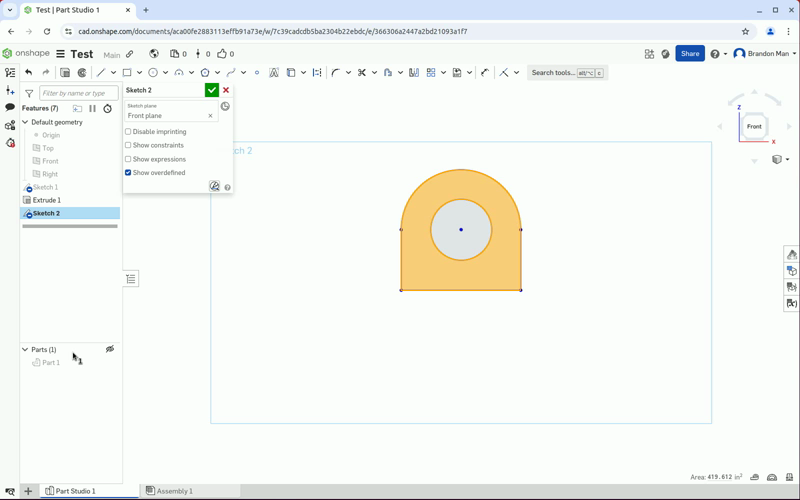
key(shift+y)
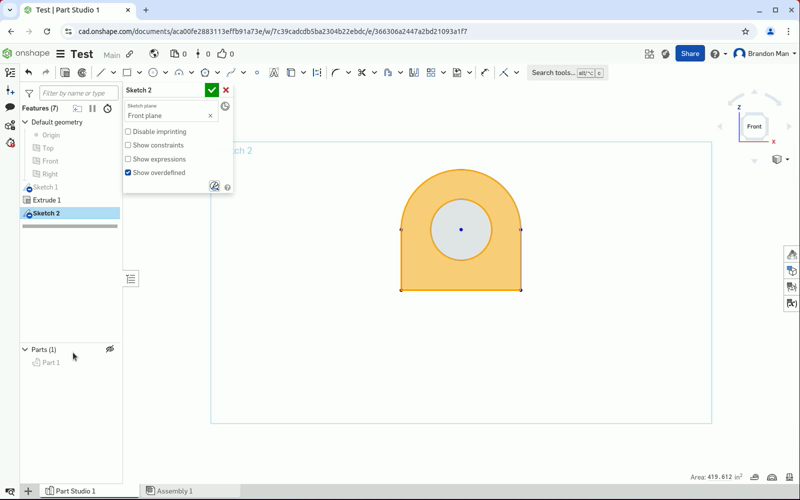
key(shift+e)
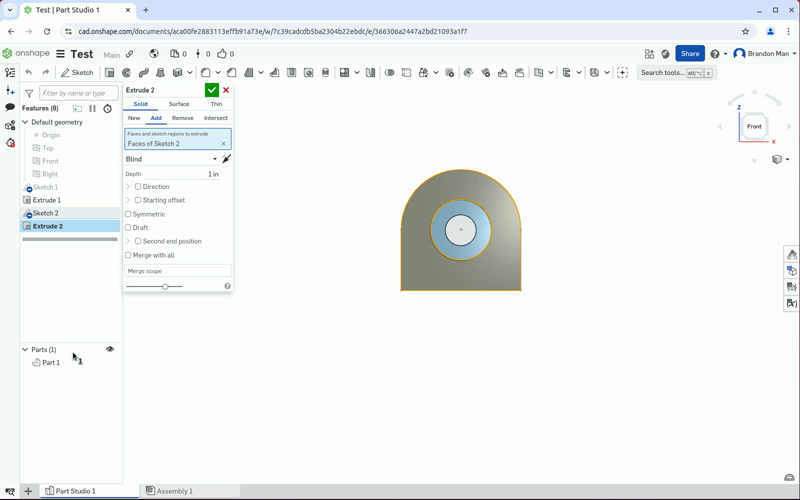
mouse_move(143, 106)
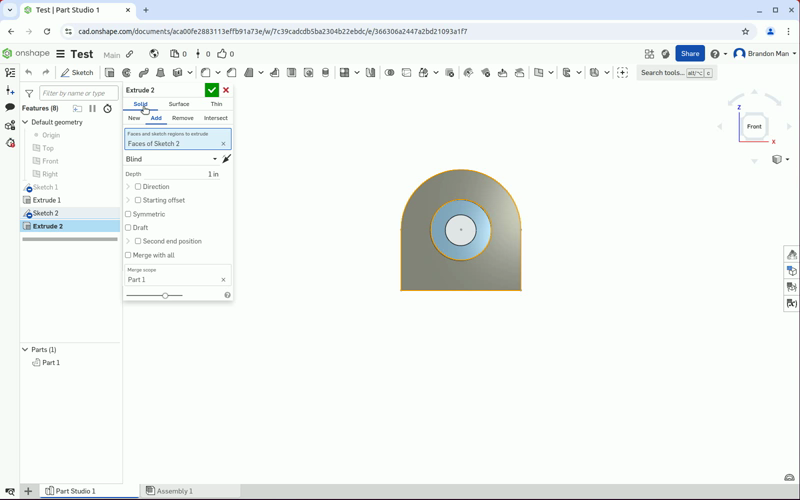
click(143, 106)
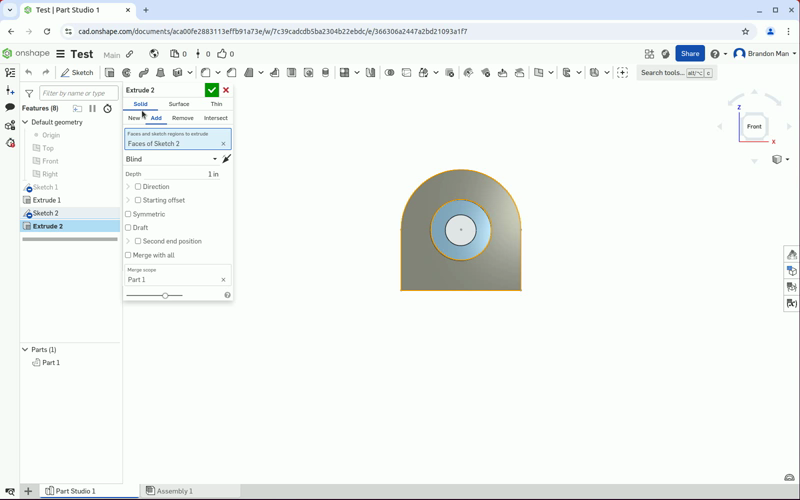
mouse_move(137, 120)
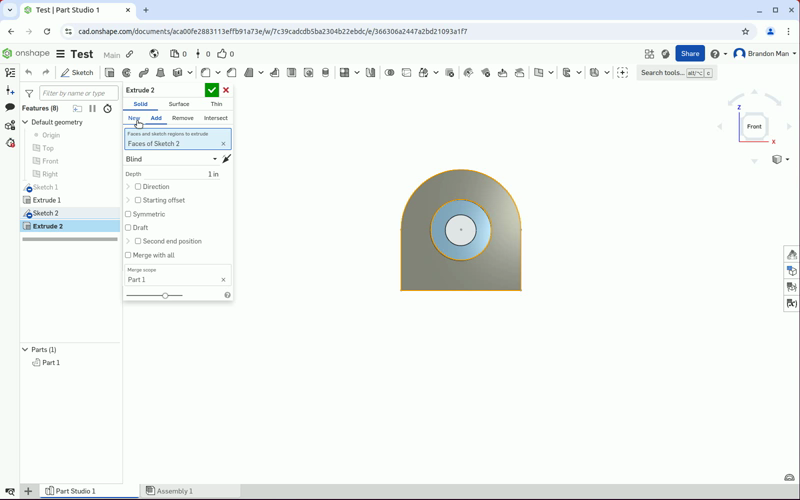
click(137, 120)
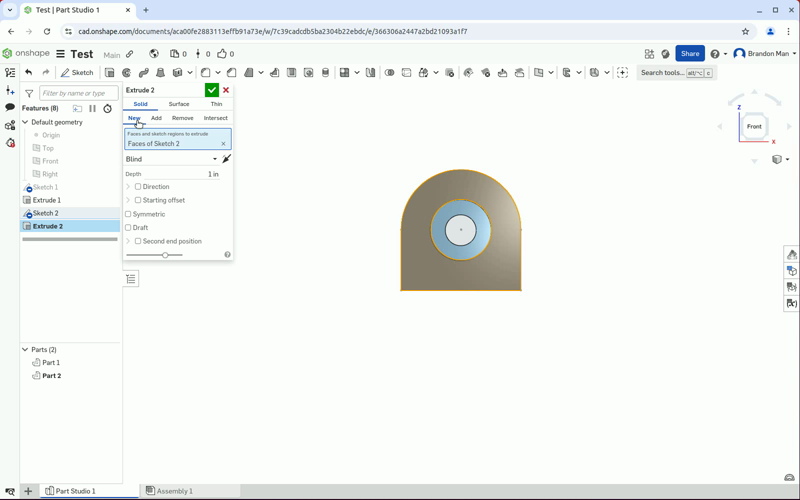
key(tab, 4)
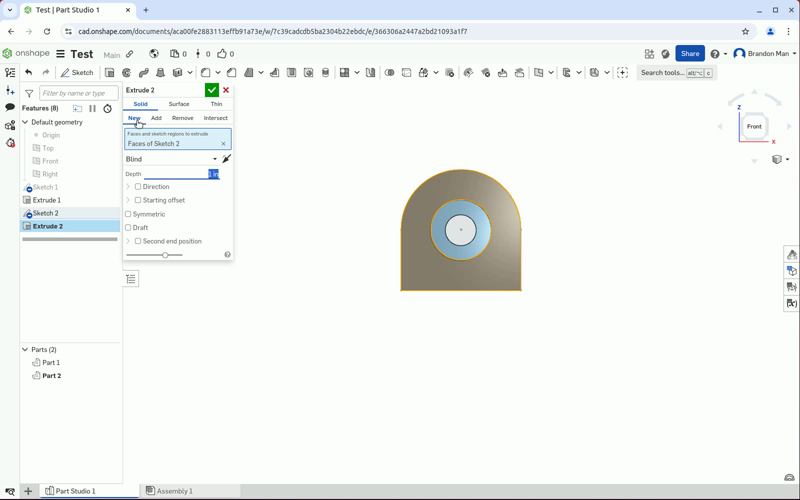
text(3.611)
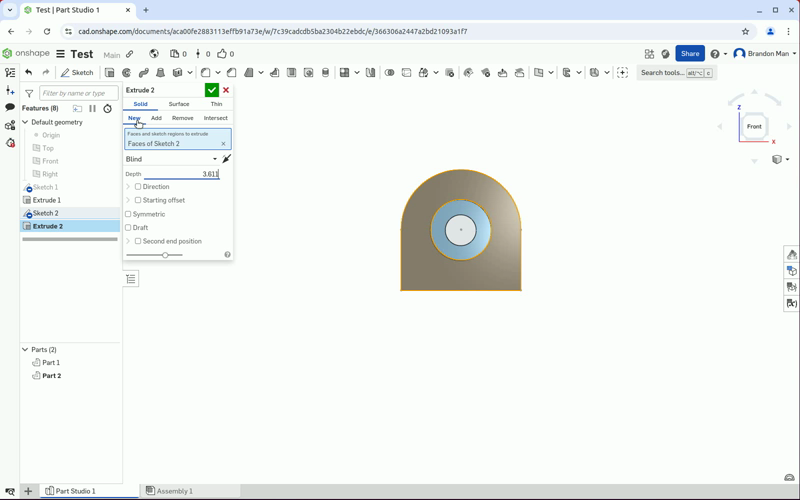
key(enter)
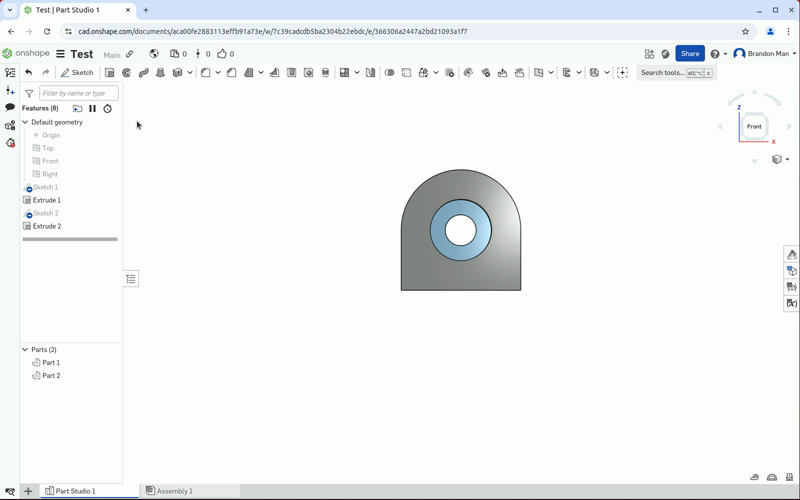
key(shift+h)
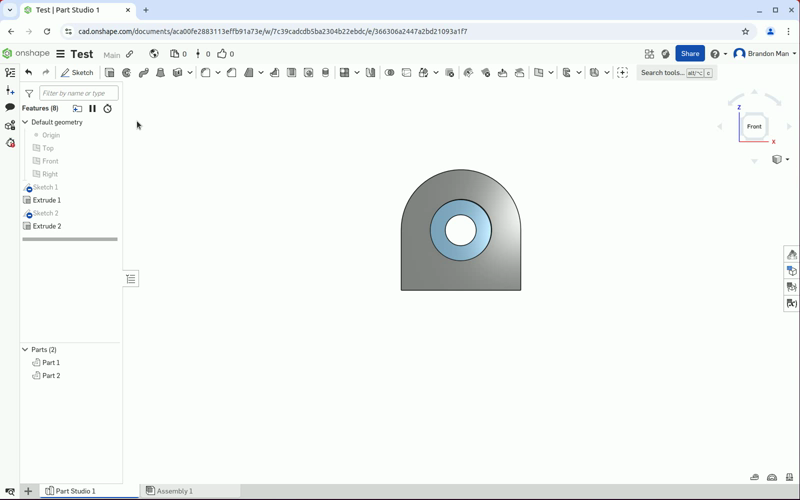
key(shift+h)
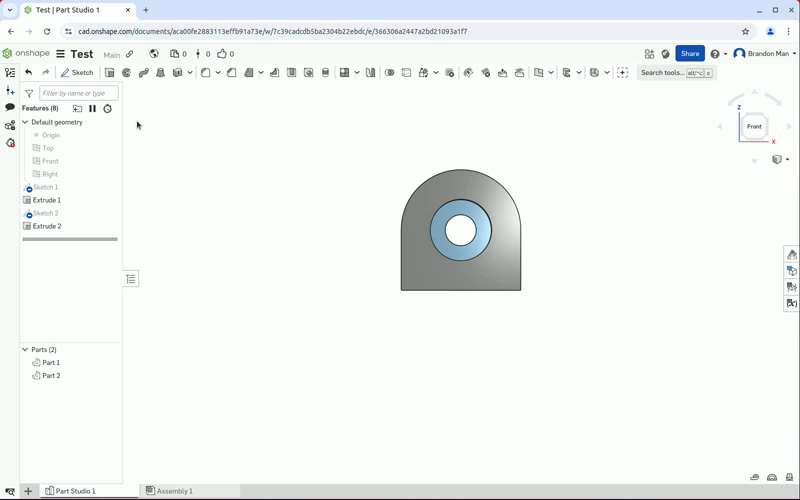
mouse_move(73, 189)
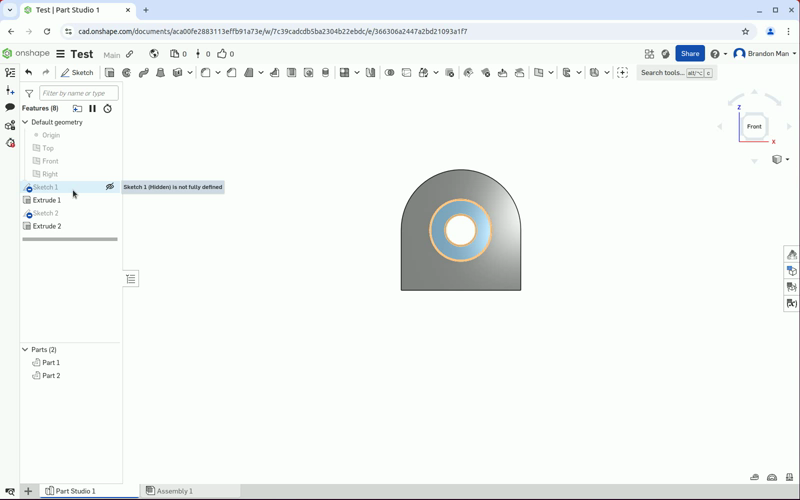
click(73, 189)
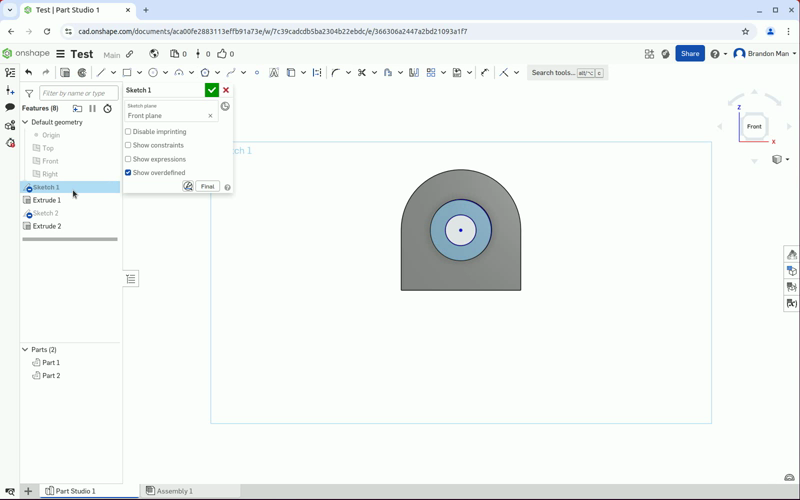
mouse_move(229, 92)
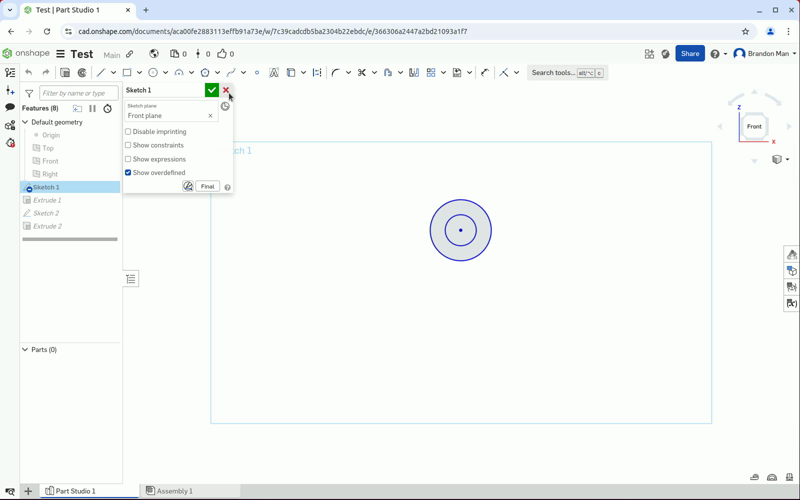
click(229, 92)
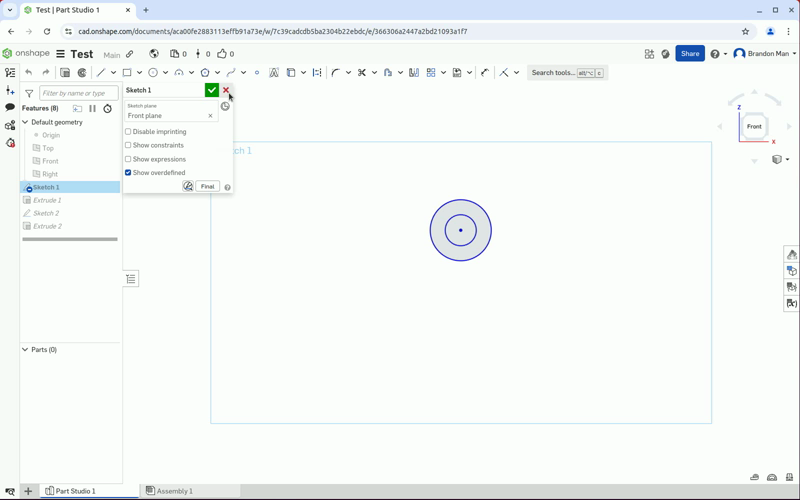
key(shift+s)
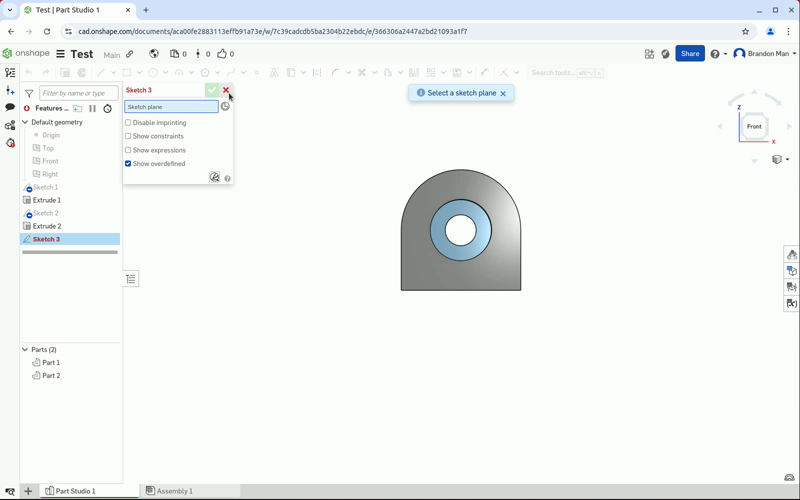
mouse_move(73, 163)
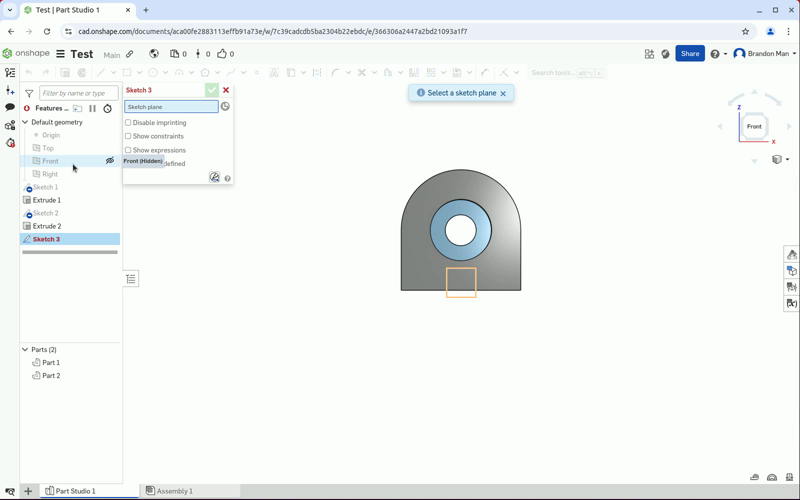
click(73, 163)
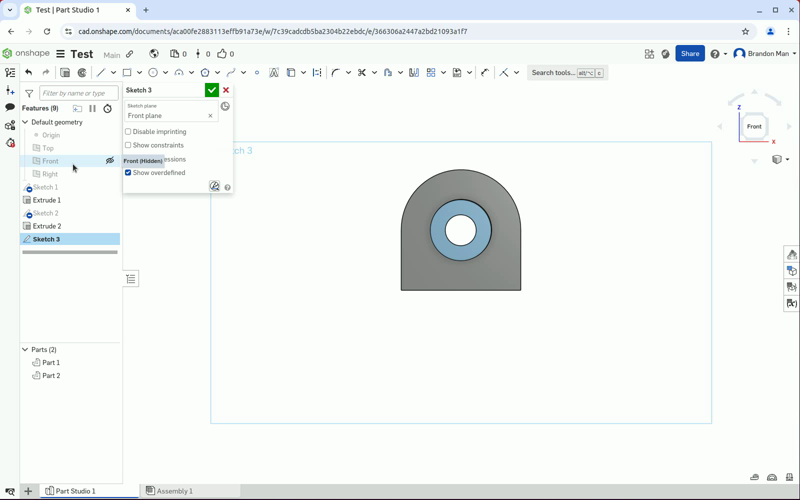
mouse_move(73, 352)
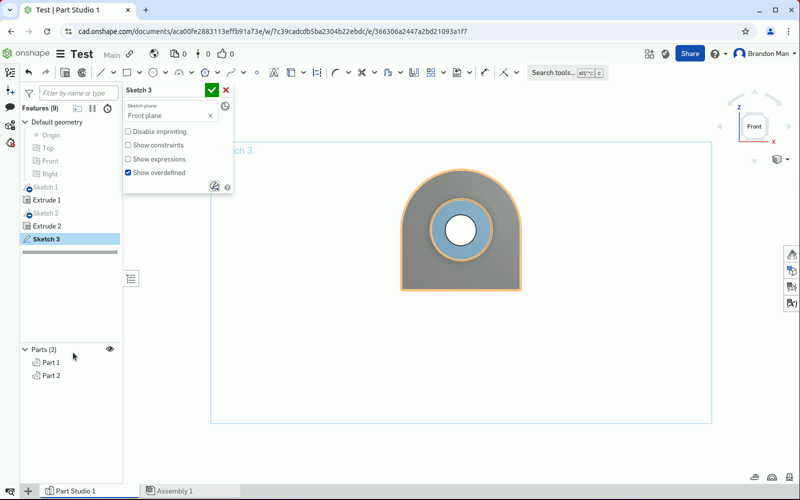
key(y)
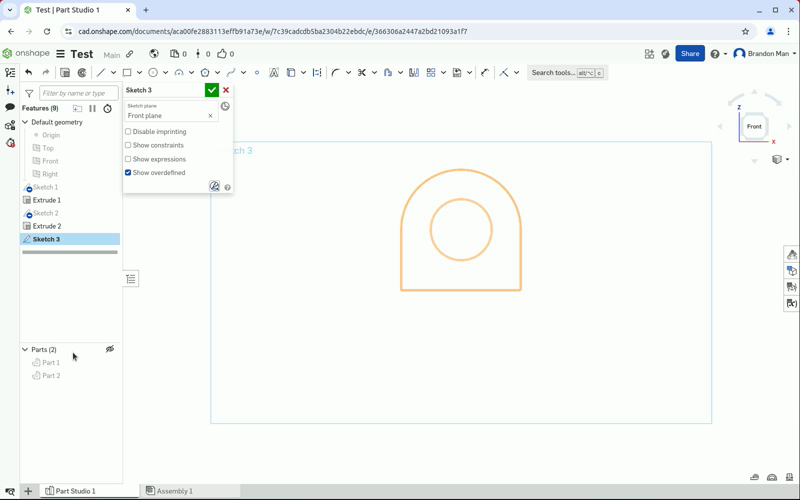
key(l)
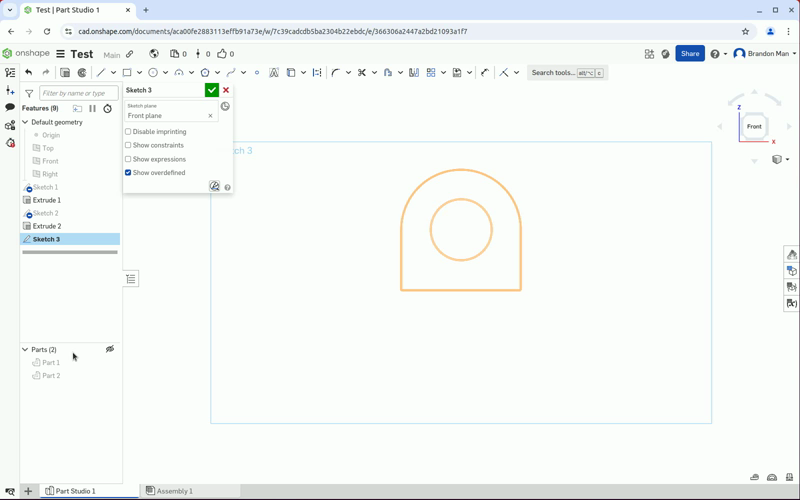
key_down(shift)
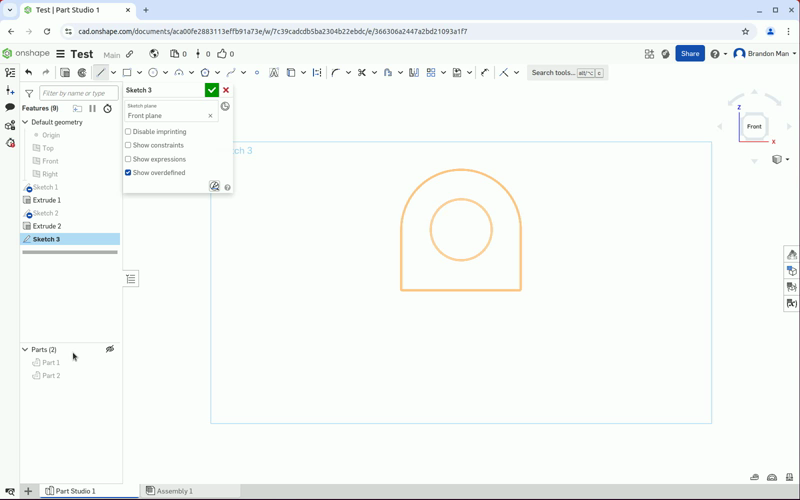
mouse_move(401, 335)
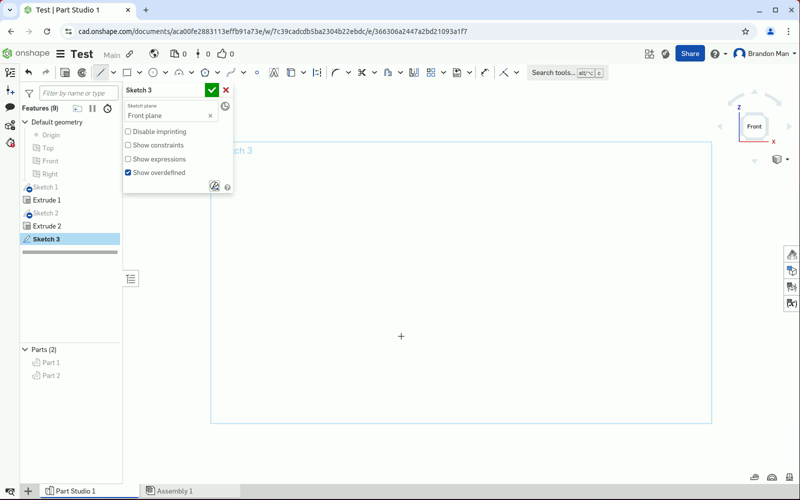
click(401, 335)
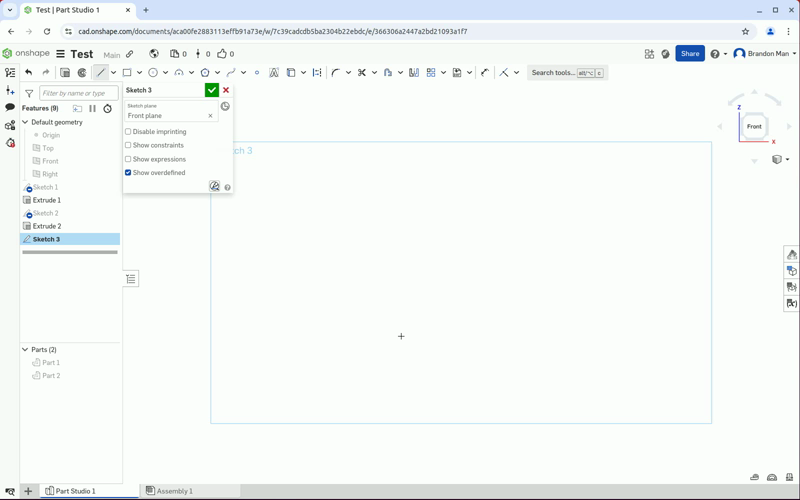
key_up(shift)
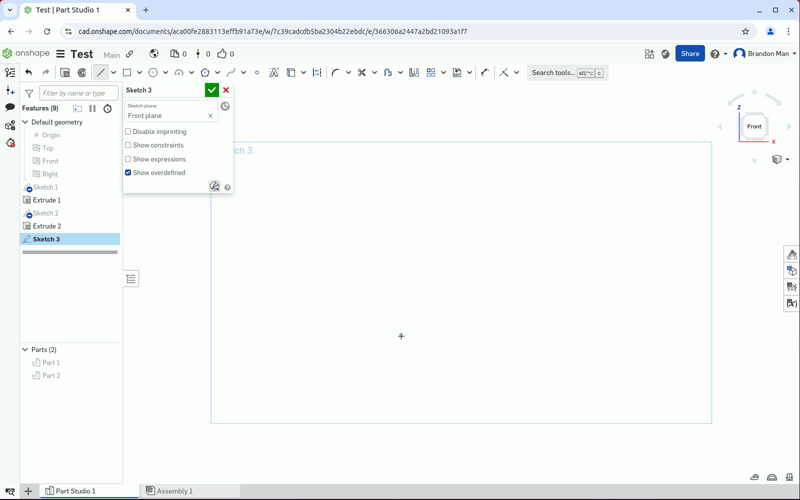
key_down(shift)
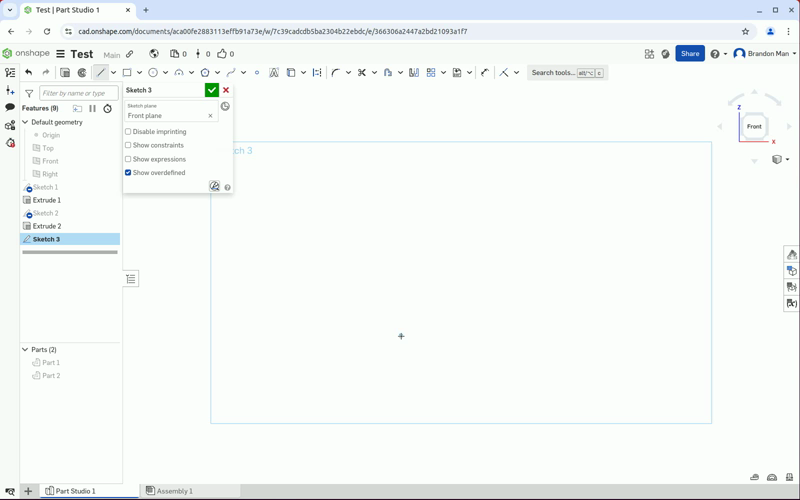
mouse_move(431, 335)
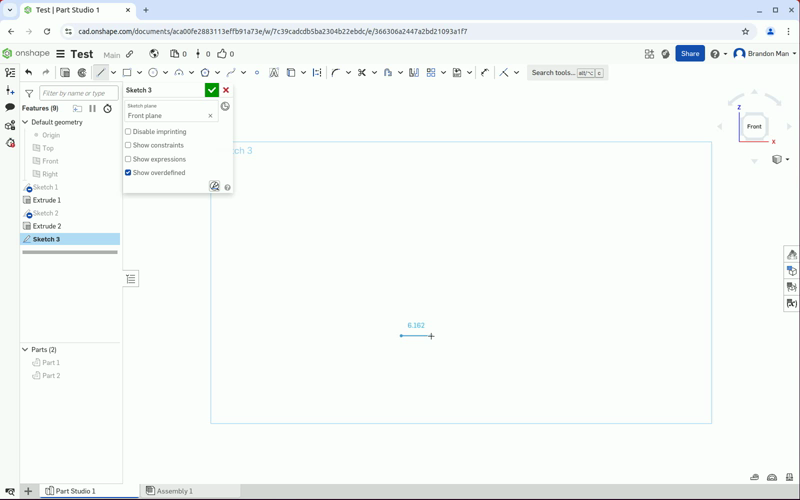
mouse_move(431, 335)
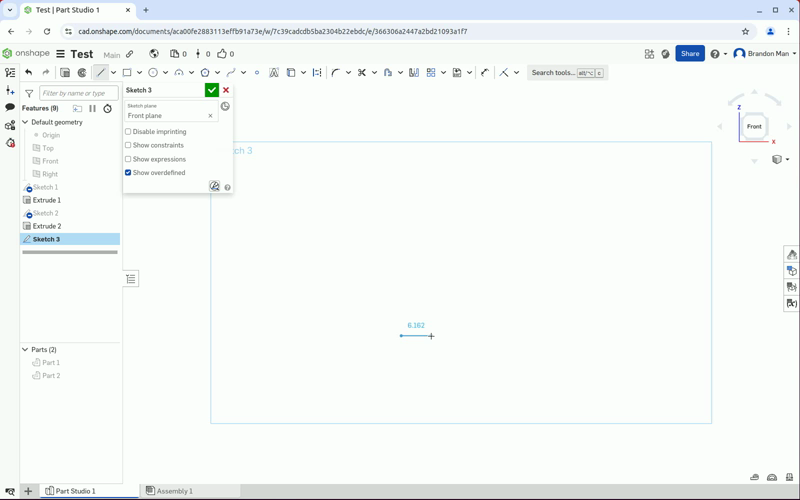
click(431, 335)
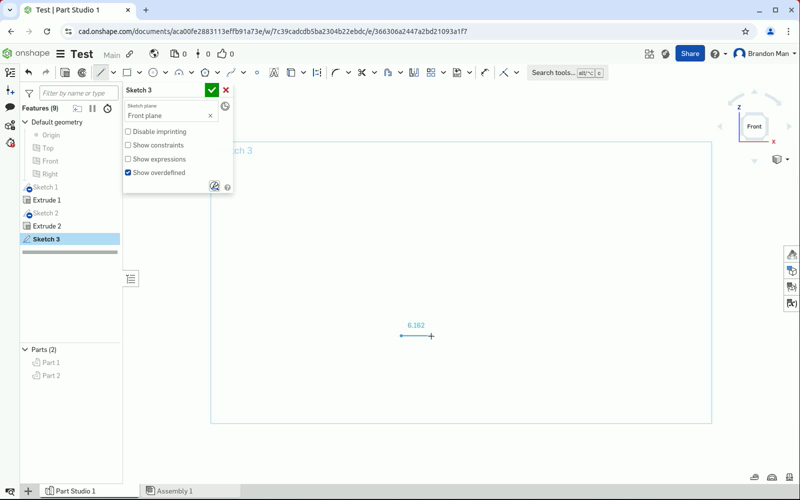
key_up(shift)
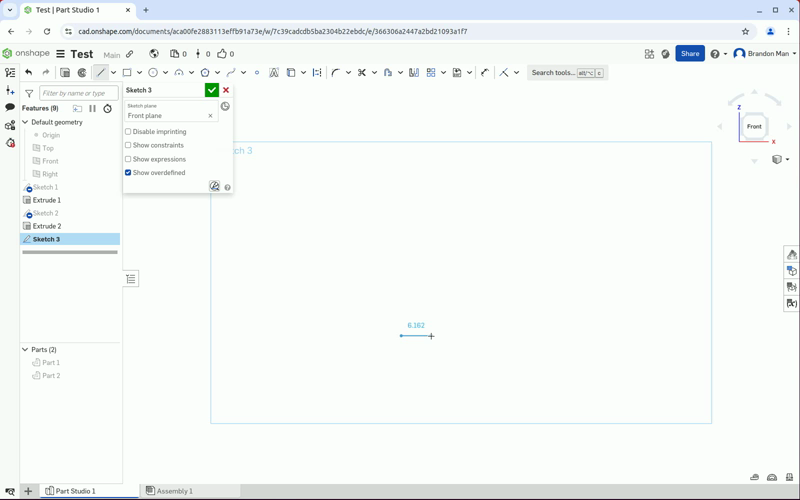
key_down(shift)
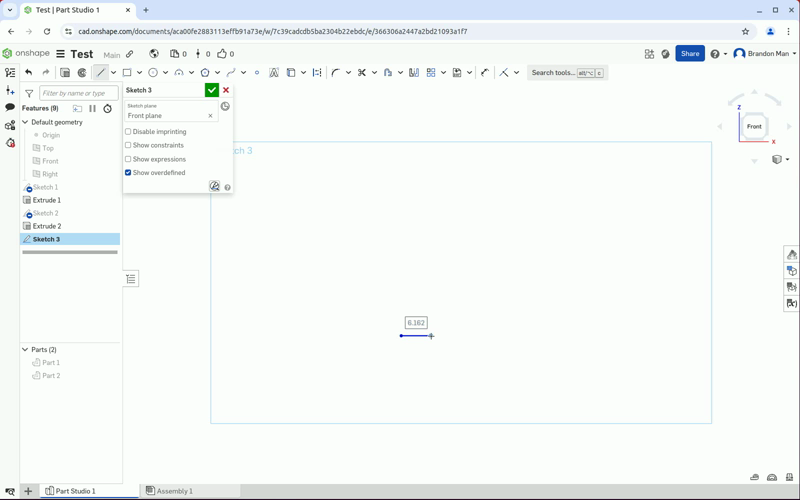
mouse_move(461, 335)
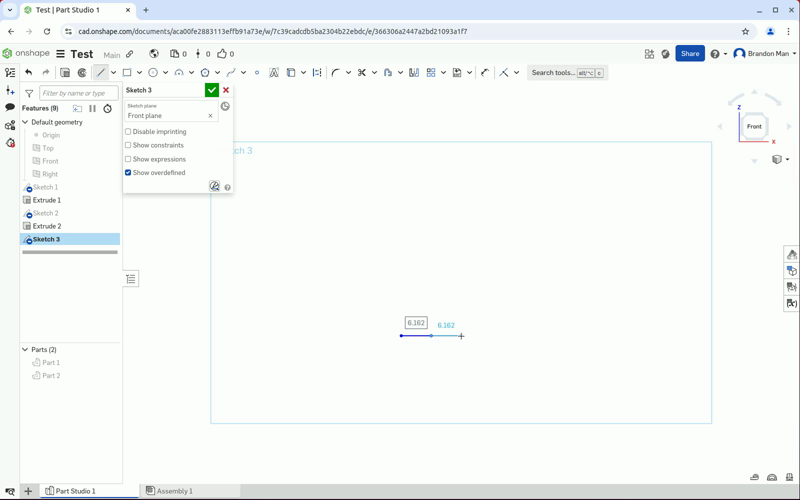
mouse_move(431, 313)
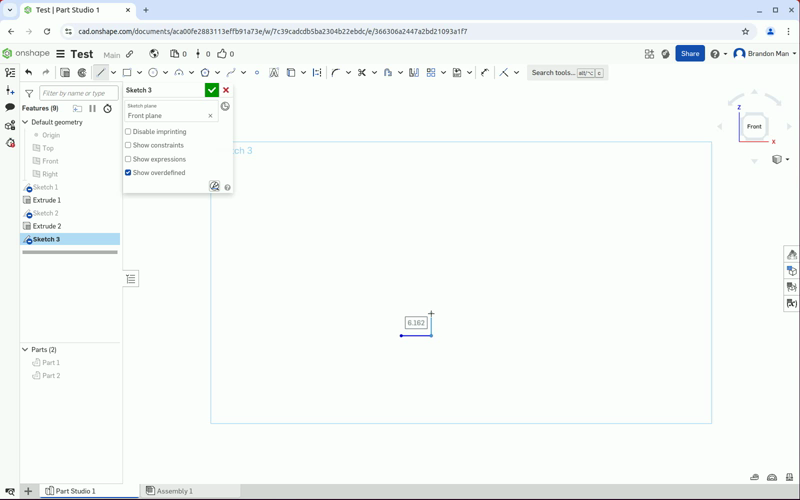
click(431, 313)
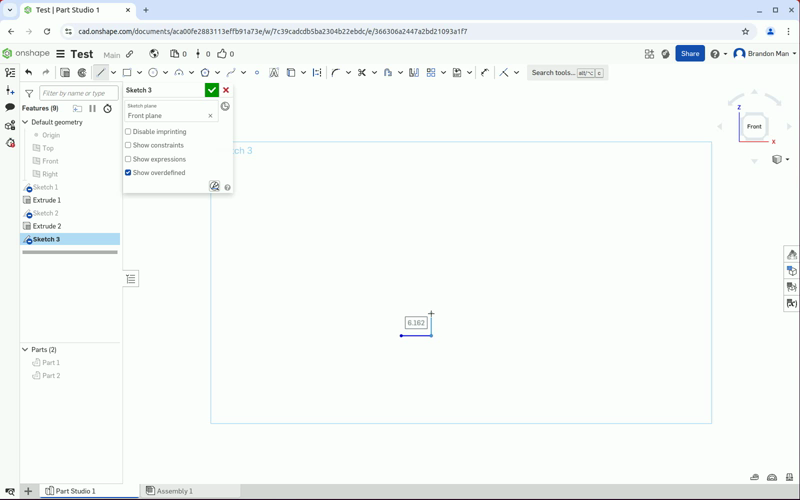
key_up(shift)
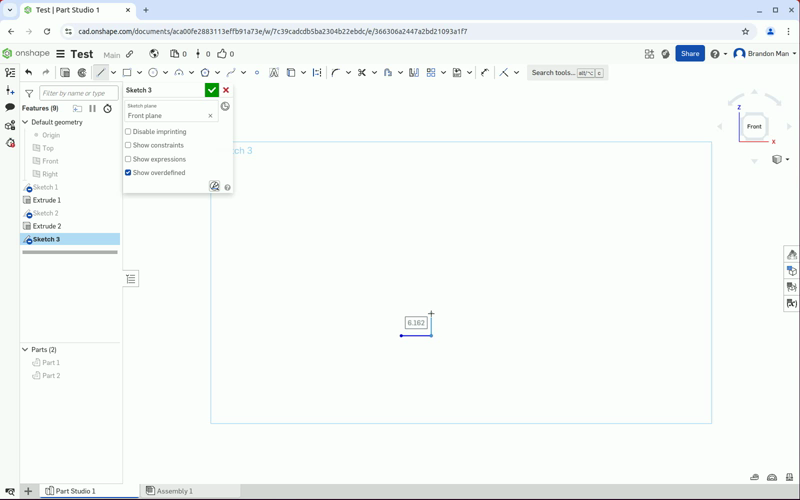
key_down(shift)
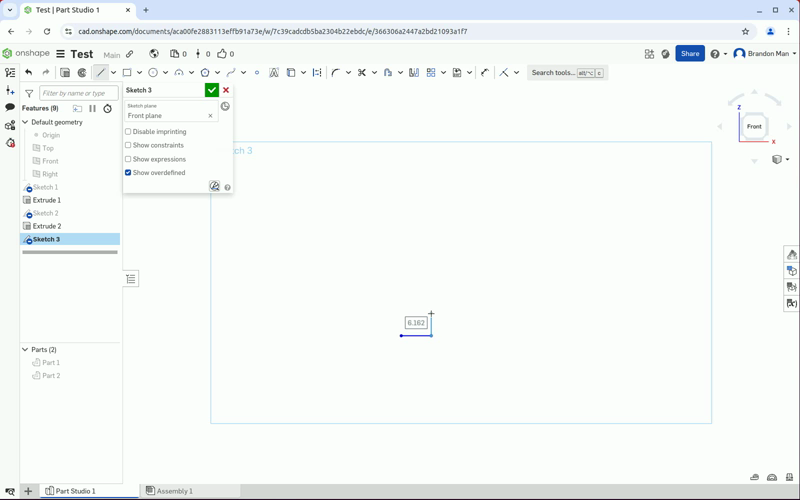
mouse_move(461, 313)
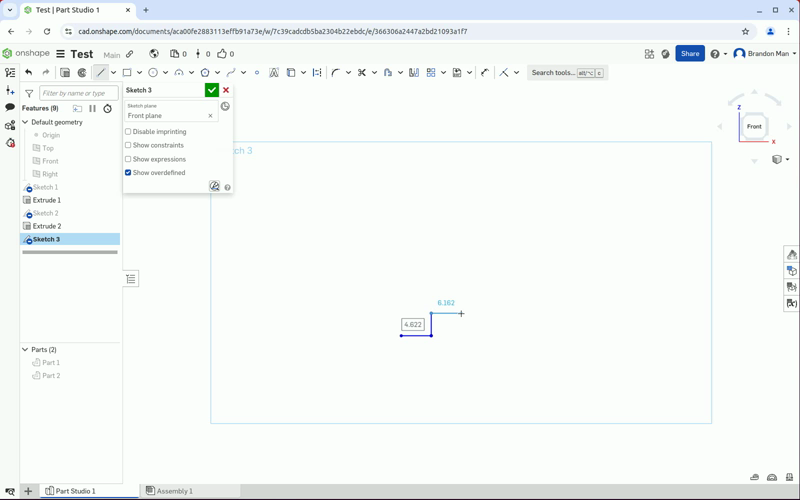
mouse_move(490, 313)
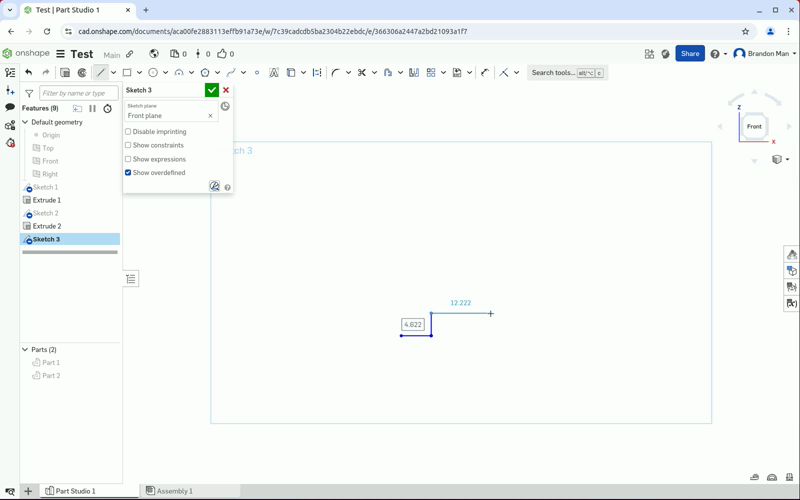
click(490, 313)
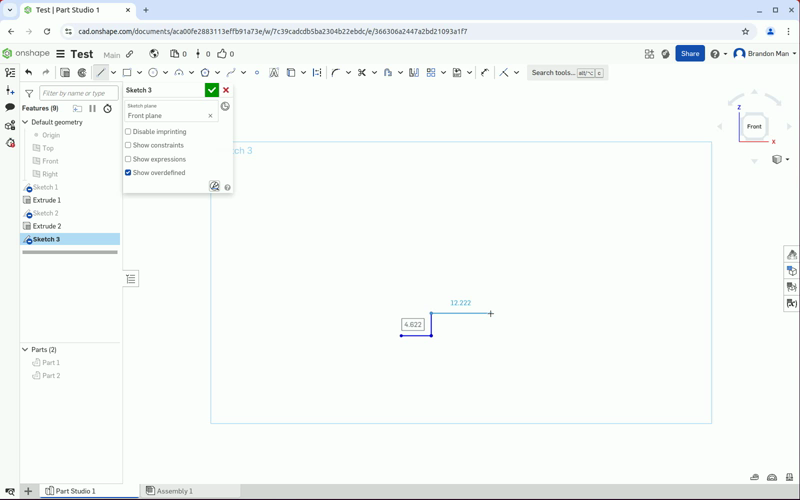
key_up(shift)
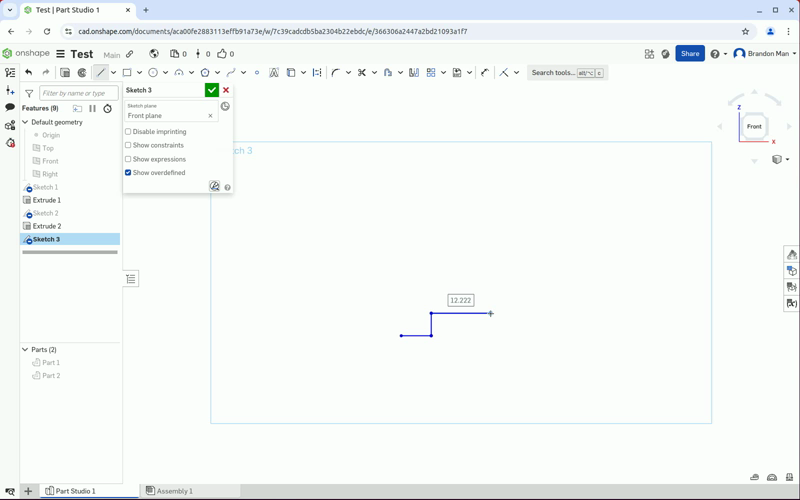
key_down(shift)
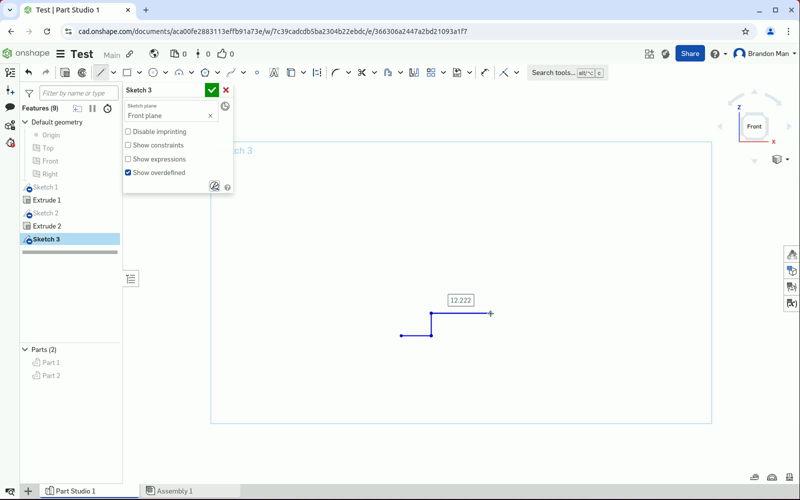
mouse_move(520, 313)
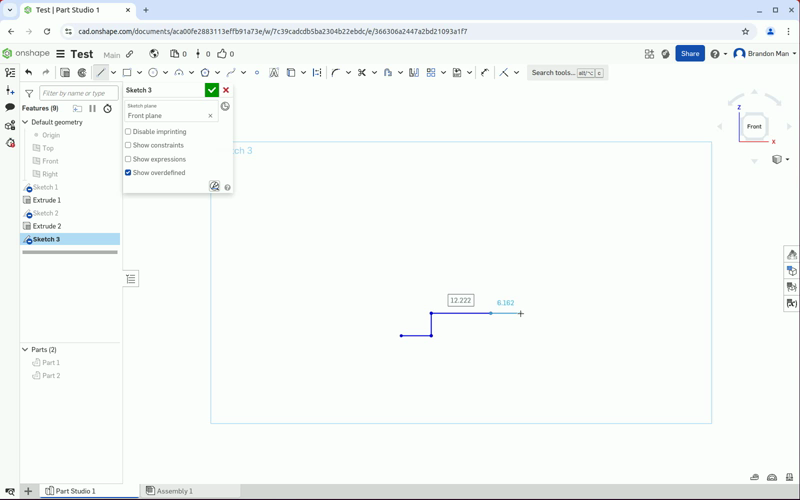
mouse_move(490, 335)
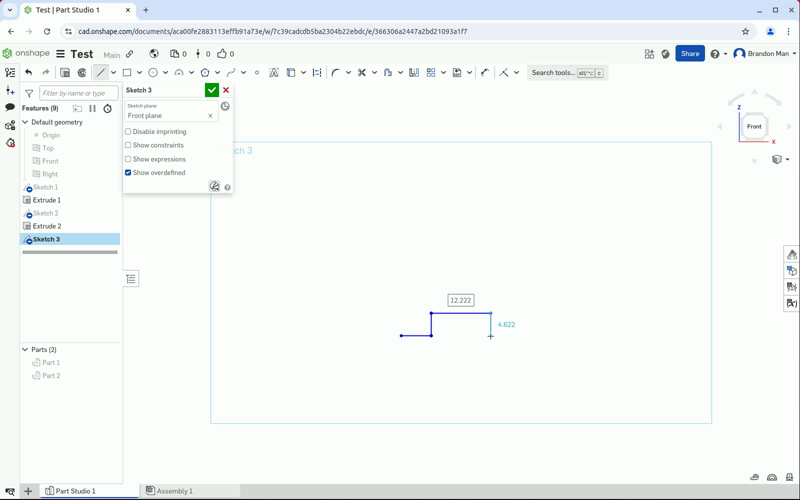
click(490, 335)
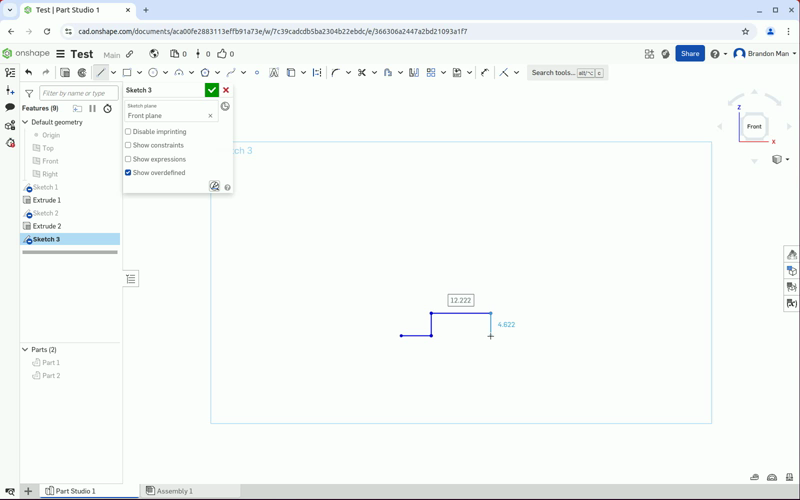
key_up(shift)
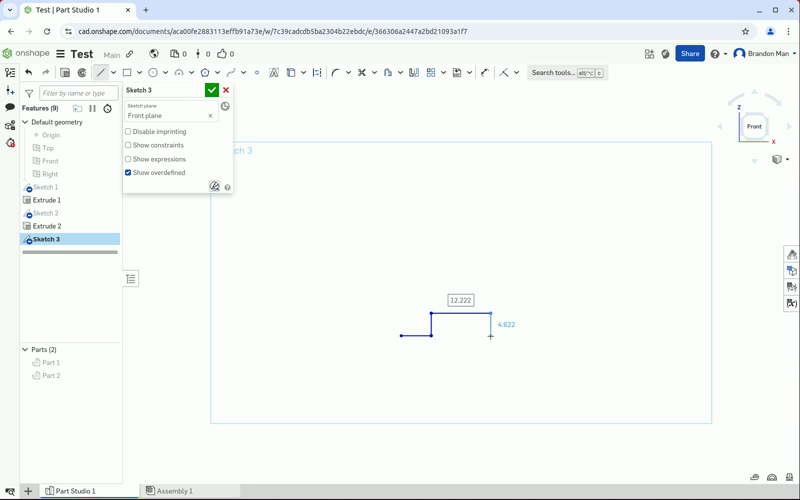
key_down(shift)
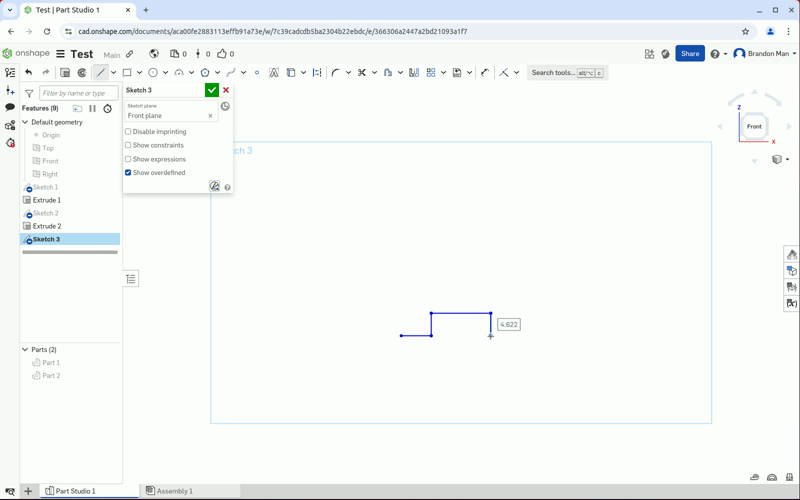
mouse_move(520, 335)
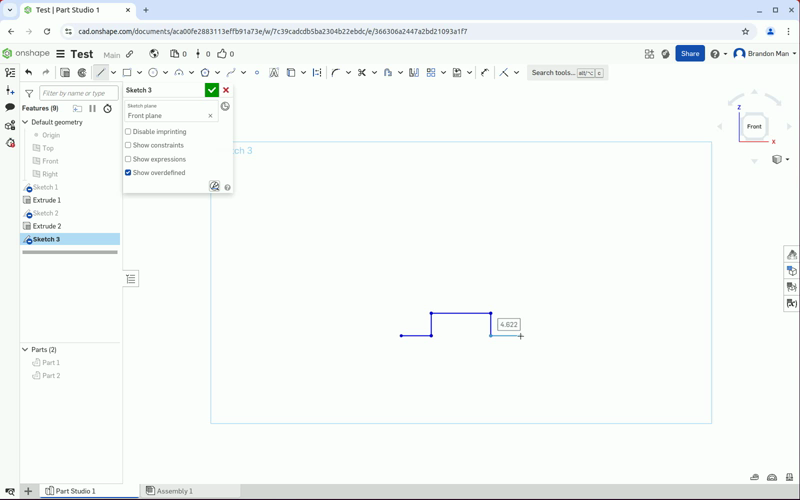
mouse_move(520, 335)
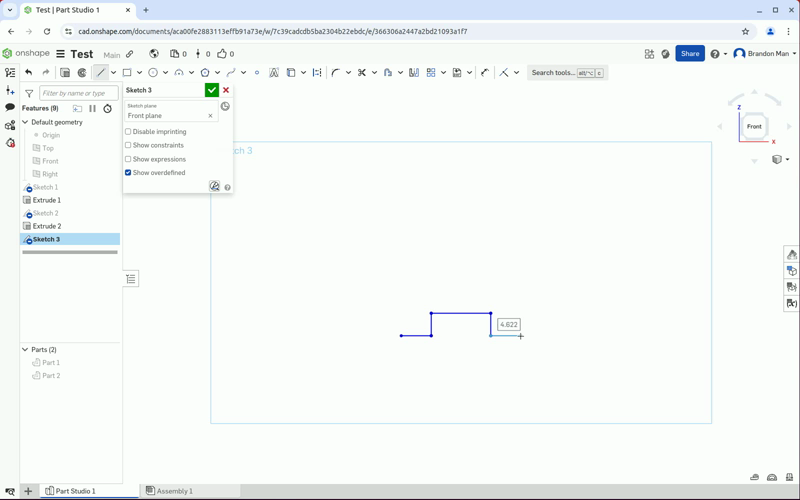
click(520, 335)
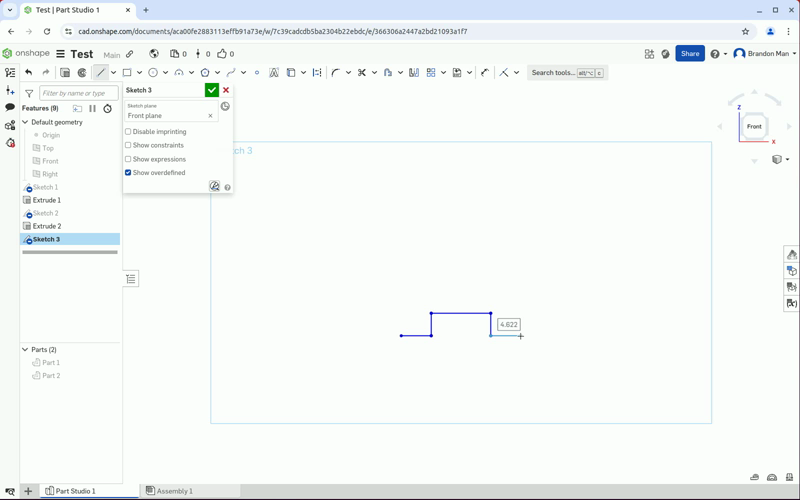
key_up(shift)
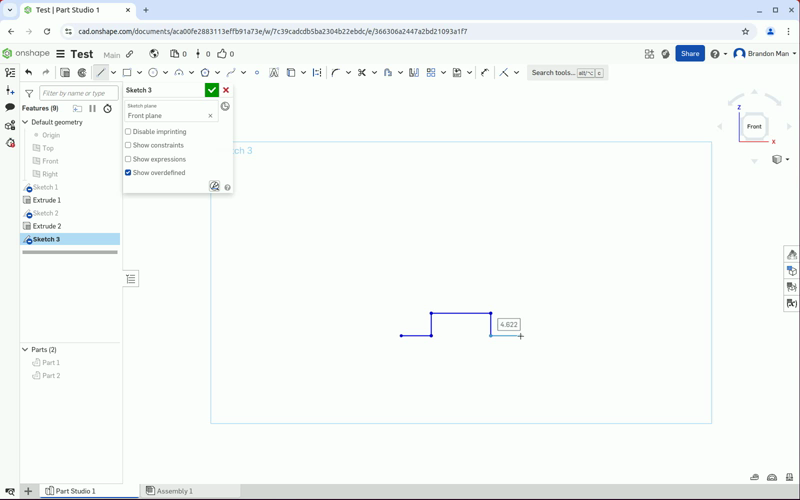
key_down(shift)
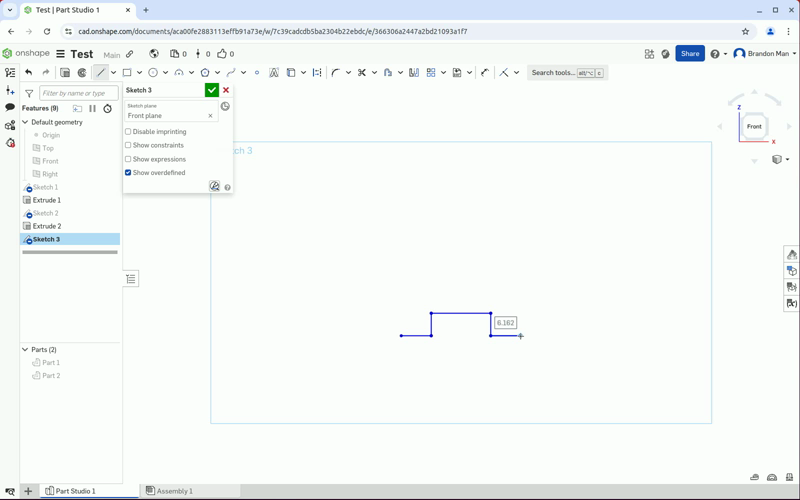
mouse_move(550, 335)
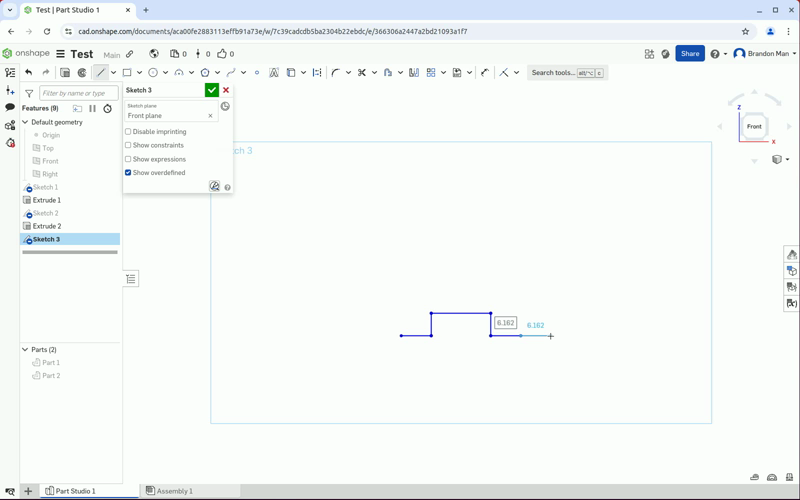
mouse_move(520, 290)
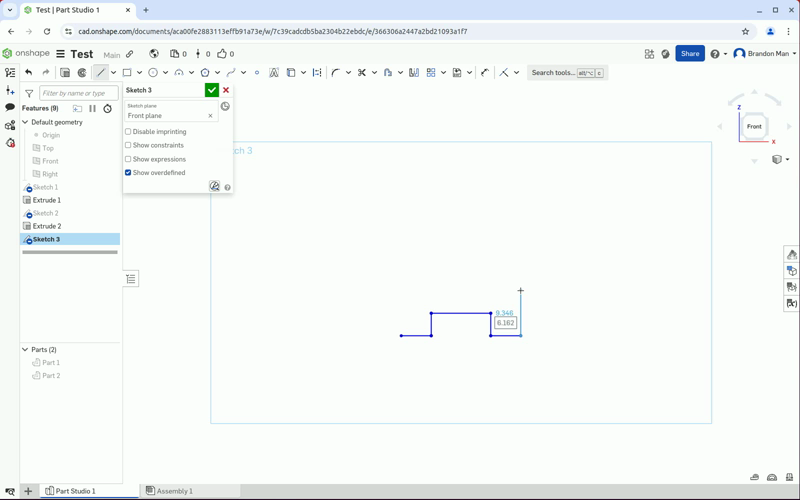
click(520, 290)
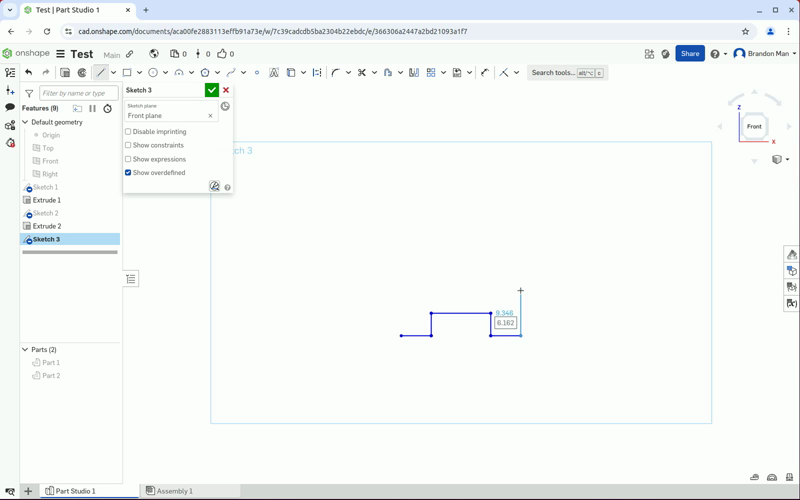
key_up(shift)
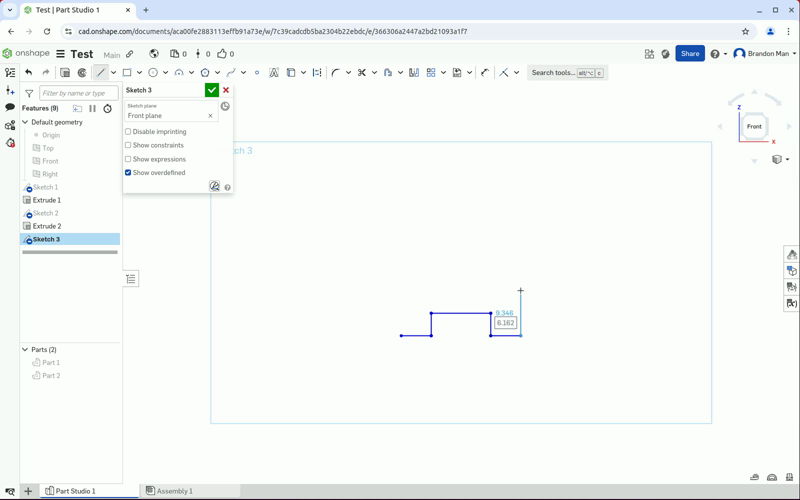
key_down(shift)
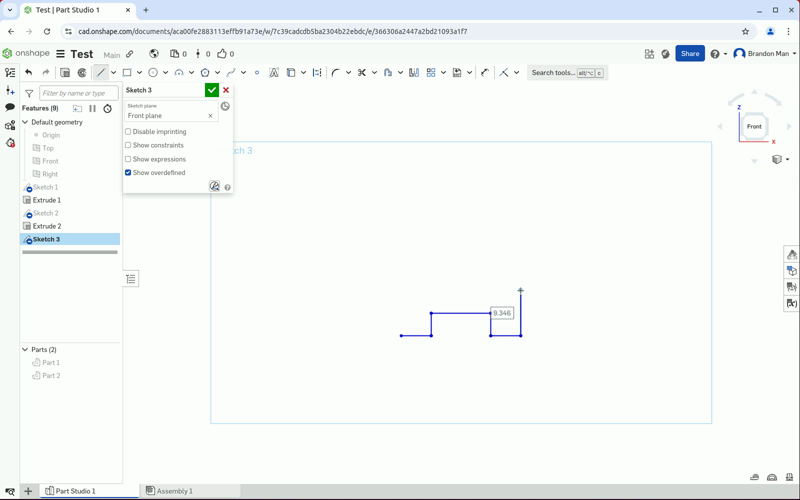
mouse_move(401, 290)
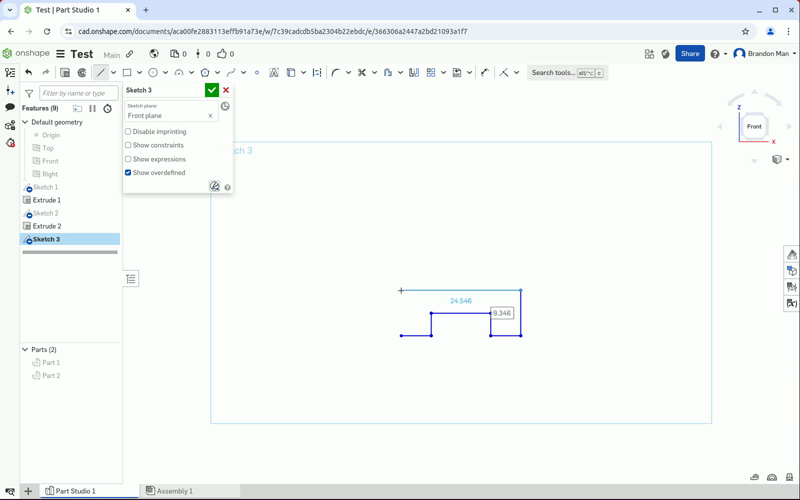
click(401, 290)
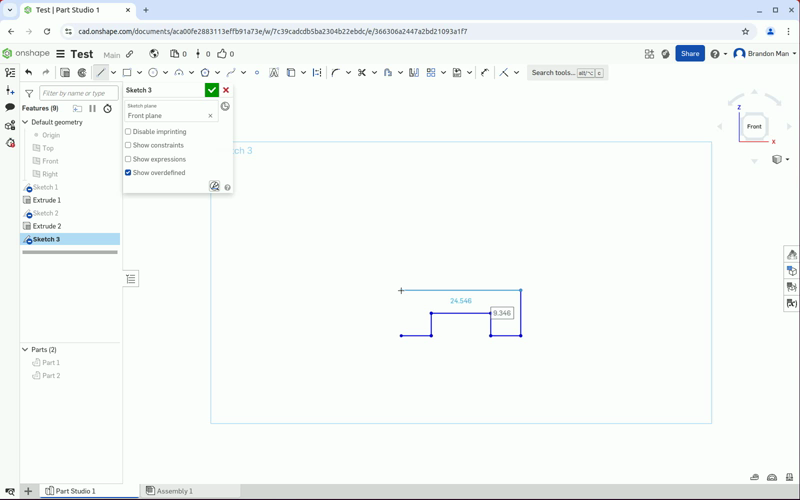
key_up(shift)
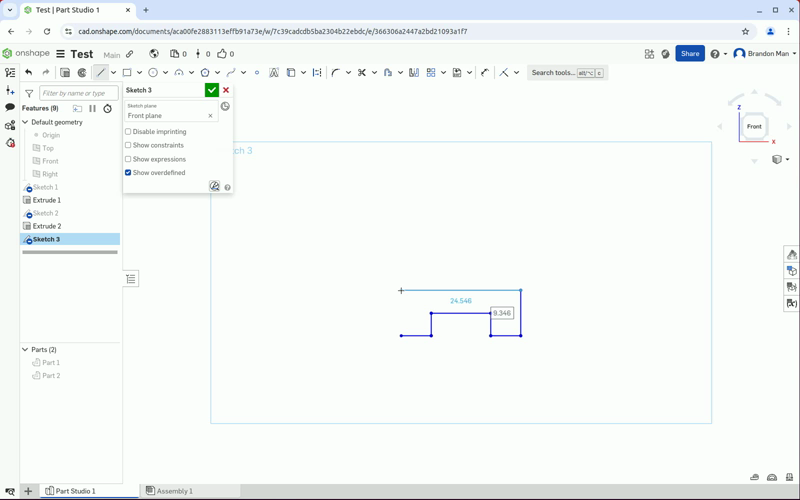
mouse_move(431, 290)
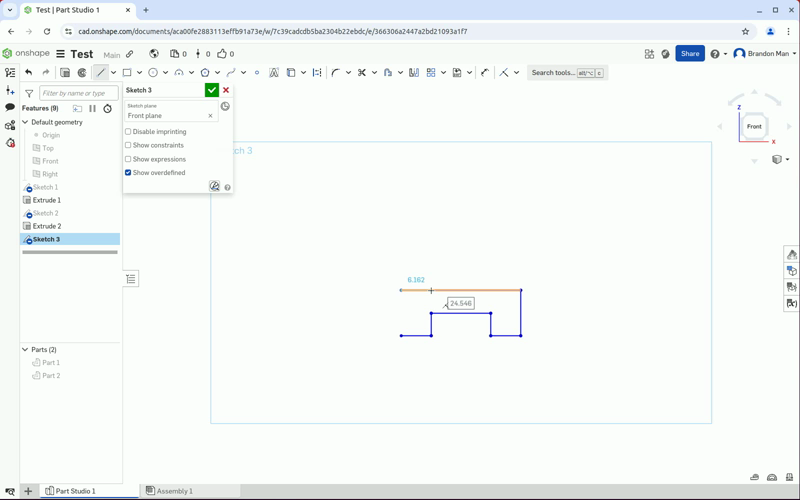
key_down(shift)
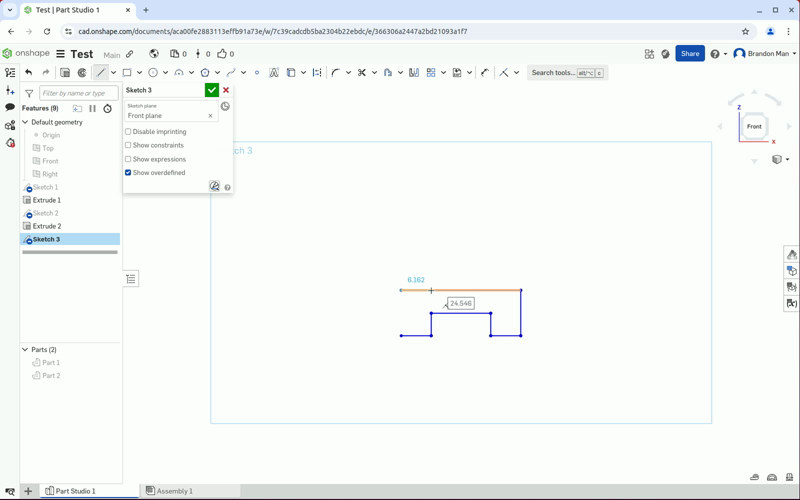
mouse_move(401, 335)
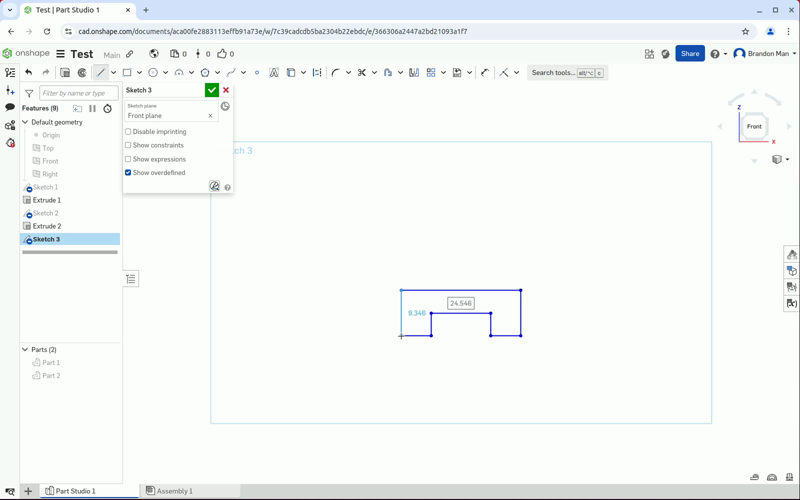
key_up(shift)
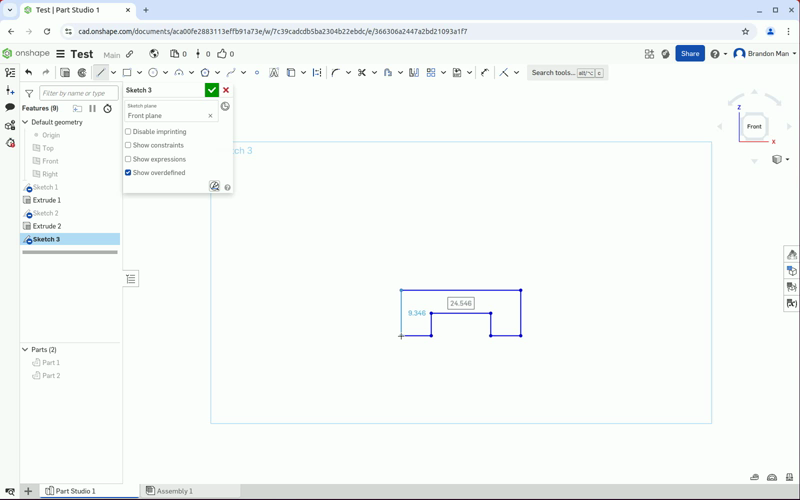
click(401, 335)
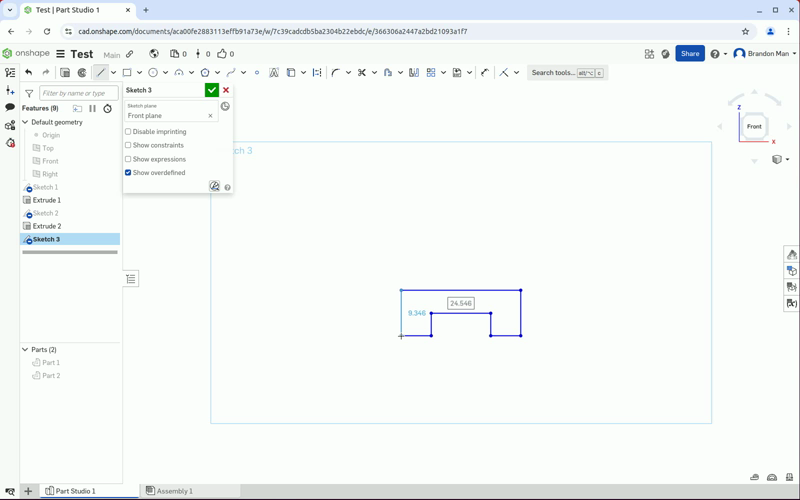
key(esc)
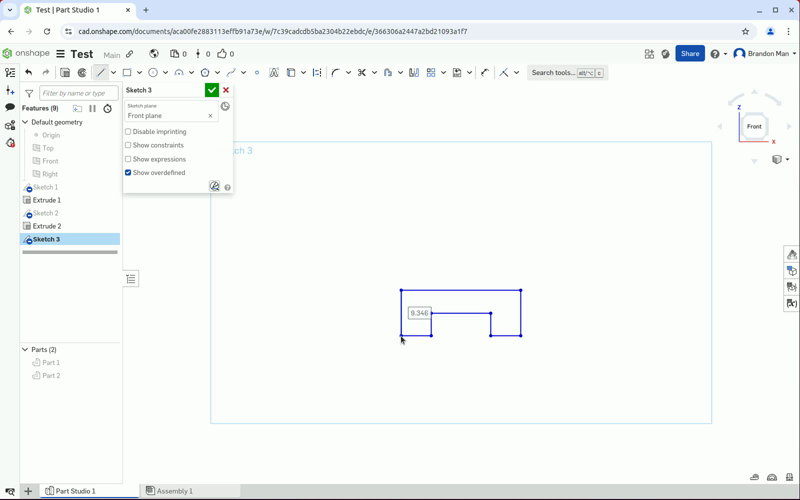
mouse_move(513, 325)
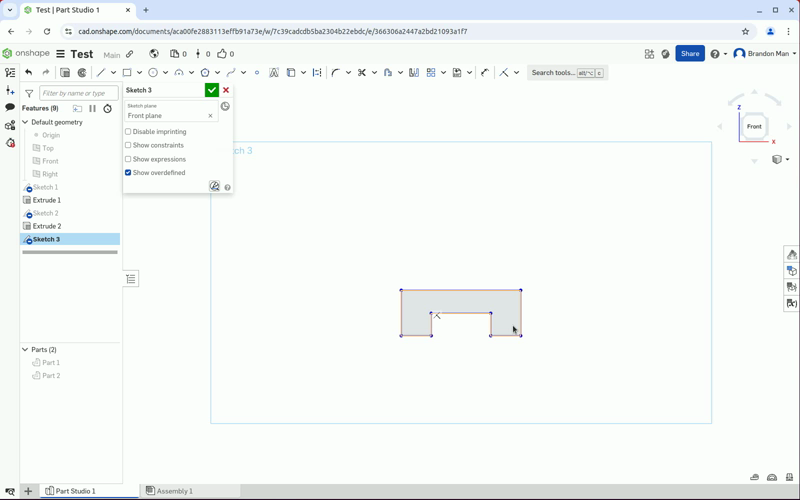
click(513, 325)
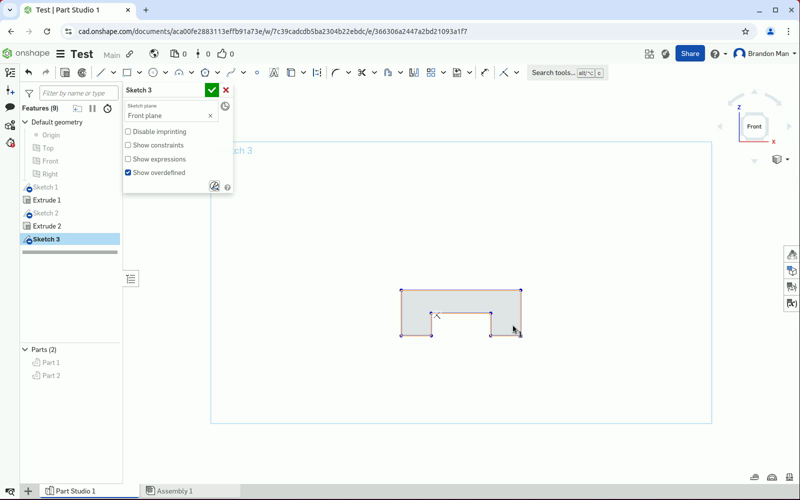
mouse_move(73, 352)
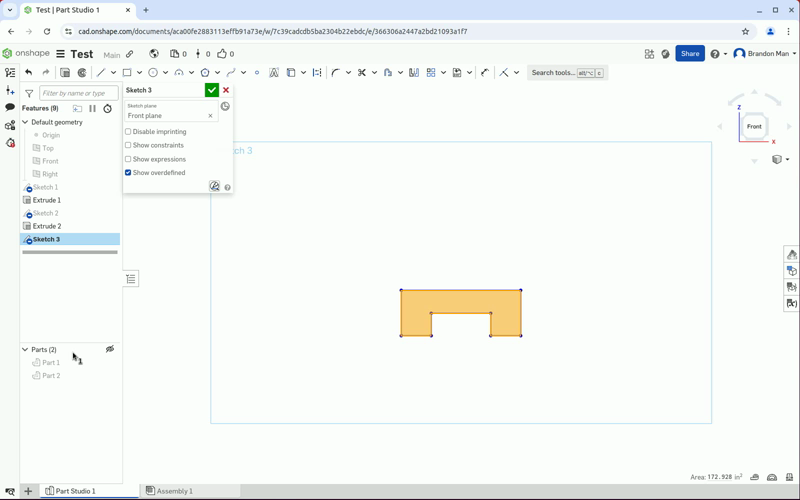
key(shift+y)
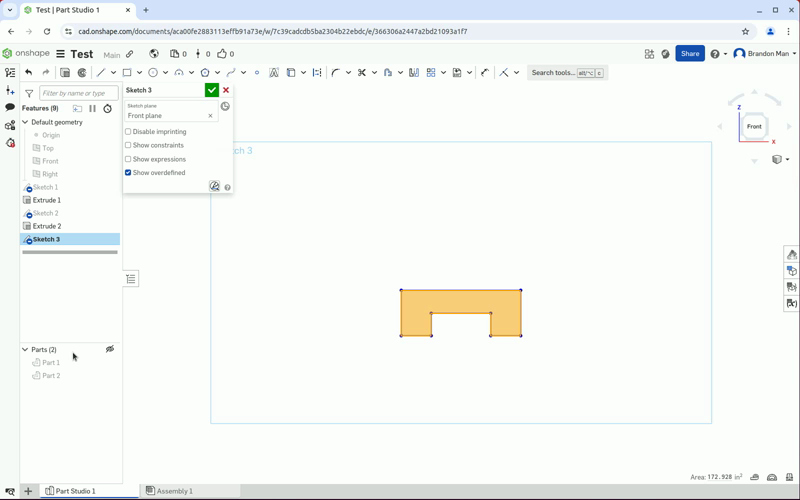
key(shift+e)
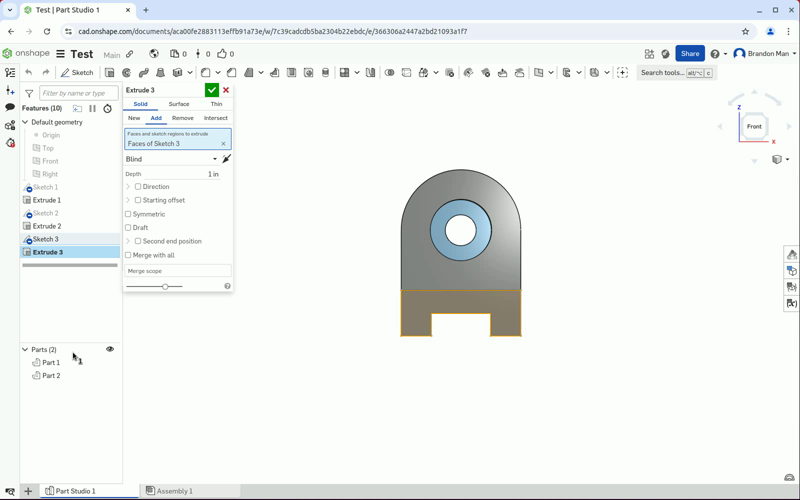
mouse_move(143, 106)
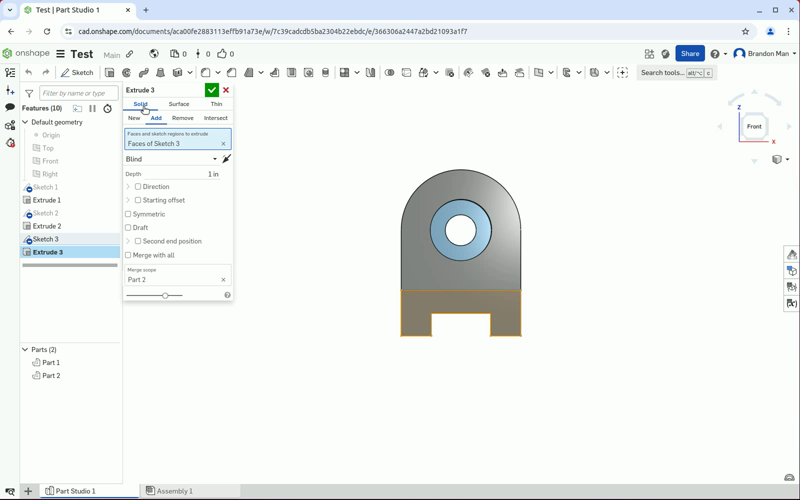
click(143, 106)
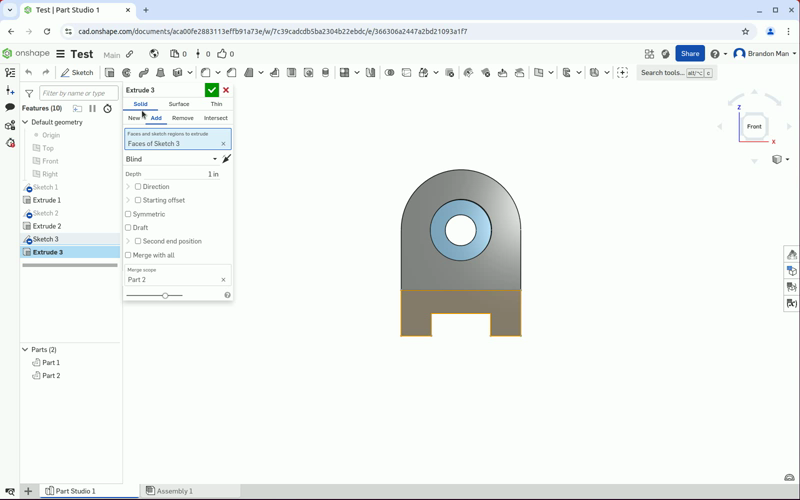
mouse_move(137, 120)
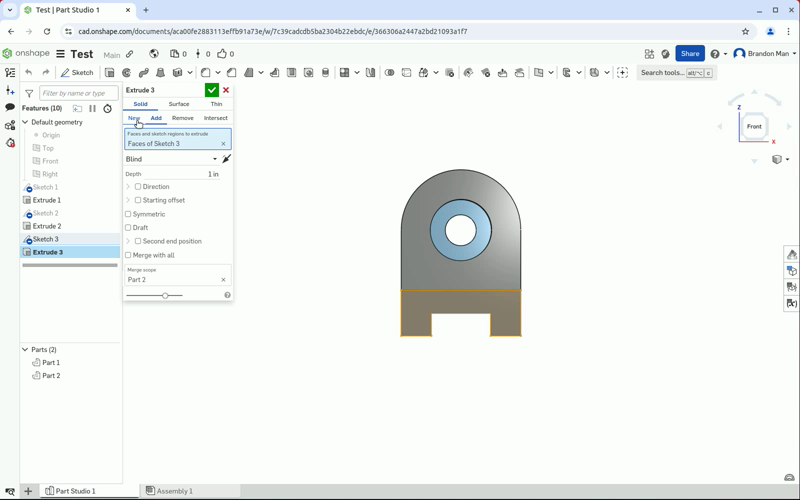
click(137, 120)
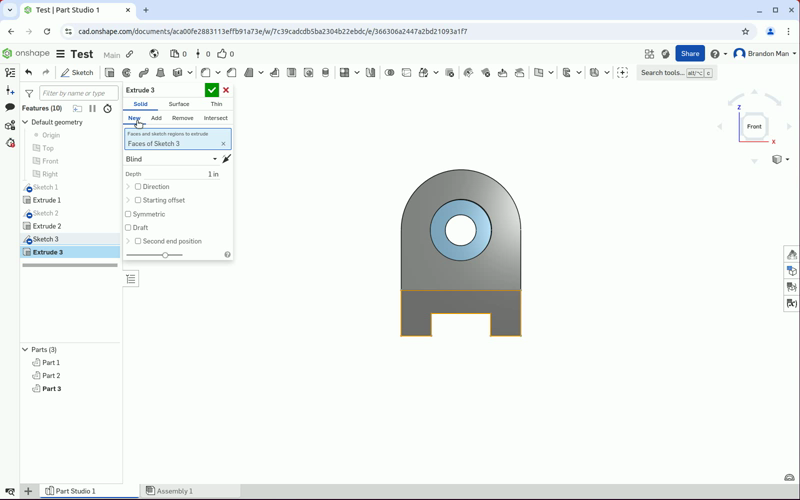
key(tab, 4)
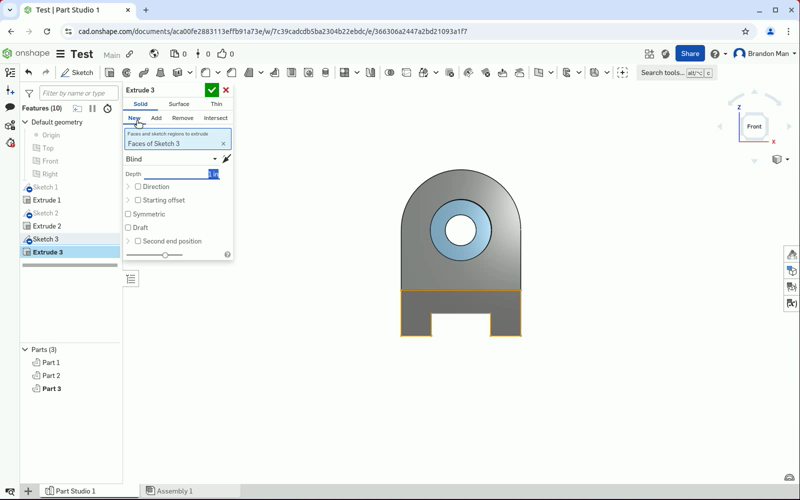
text(3.611)
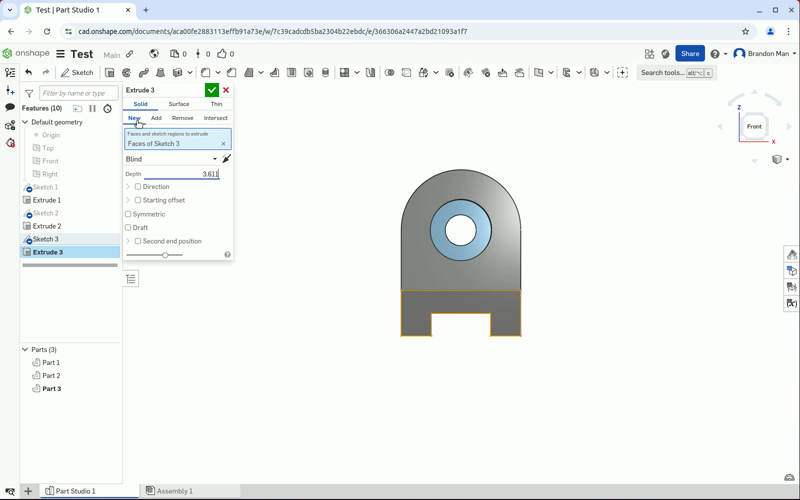
key(enter)
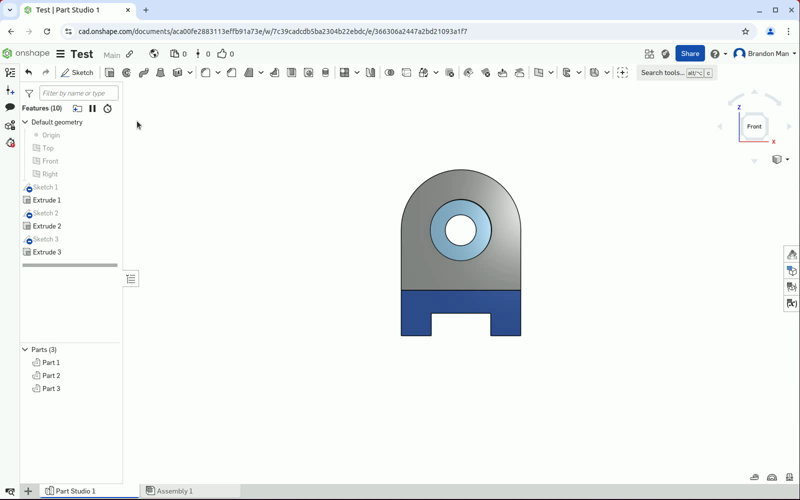
key(shift+h)
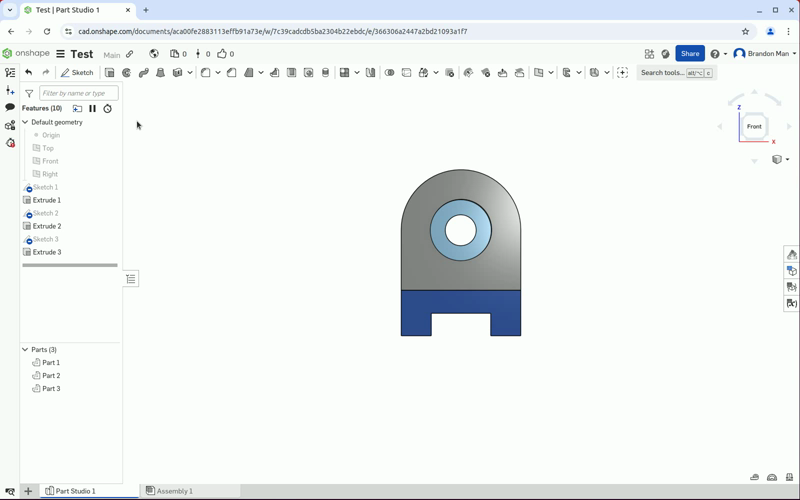
key(shift+h)
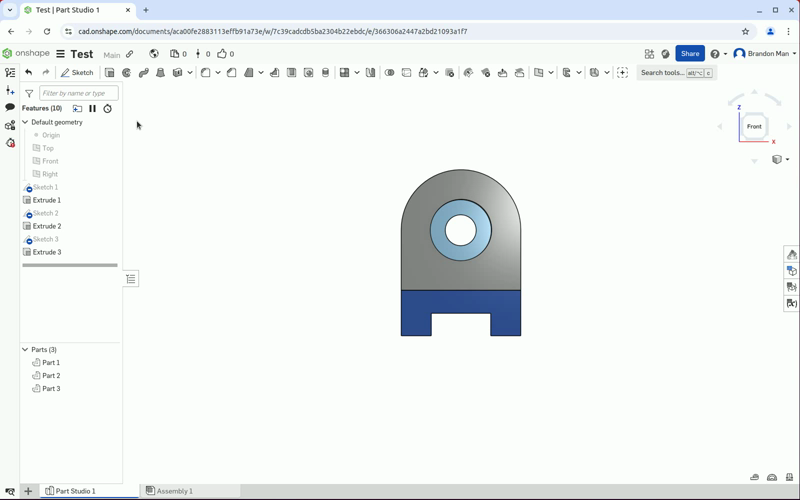
mouse_move(73, 189)
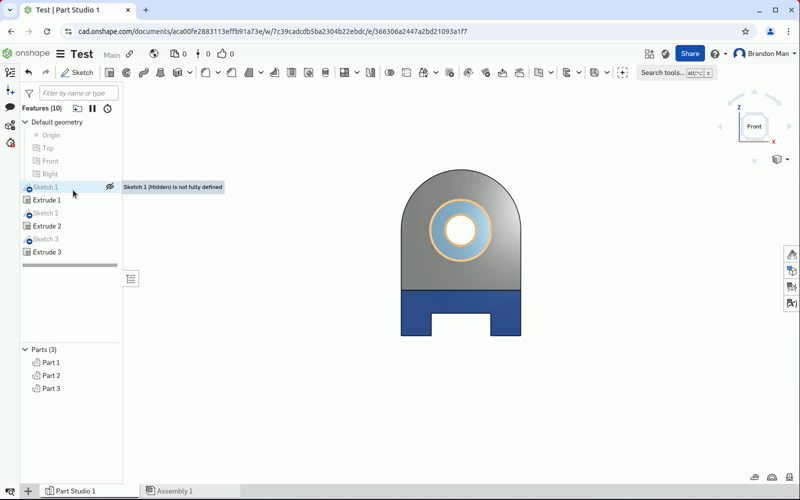
click(73, 189)
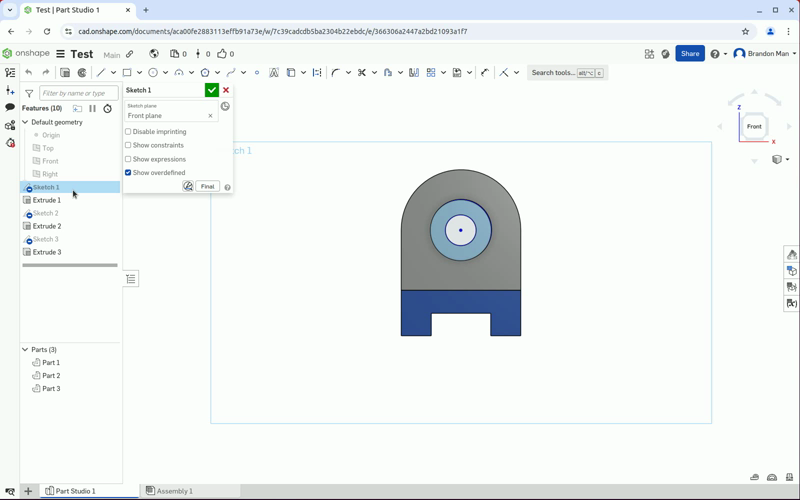
mouse_move(229, 92)
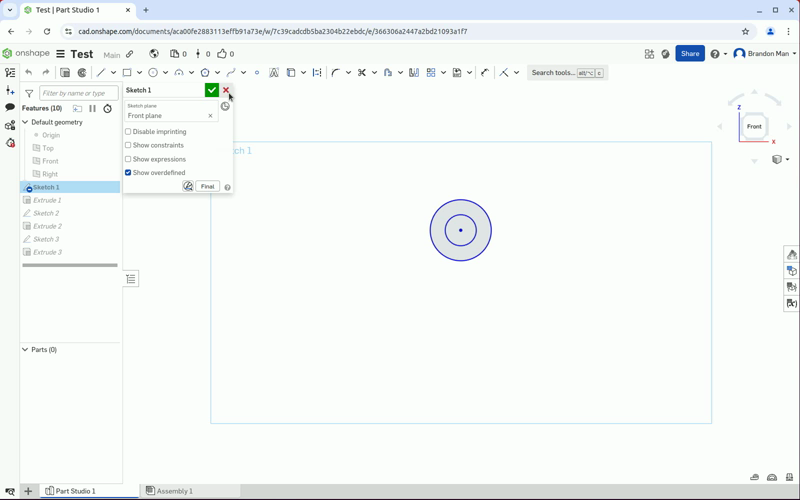
click(229, 92)
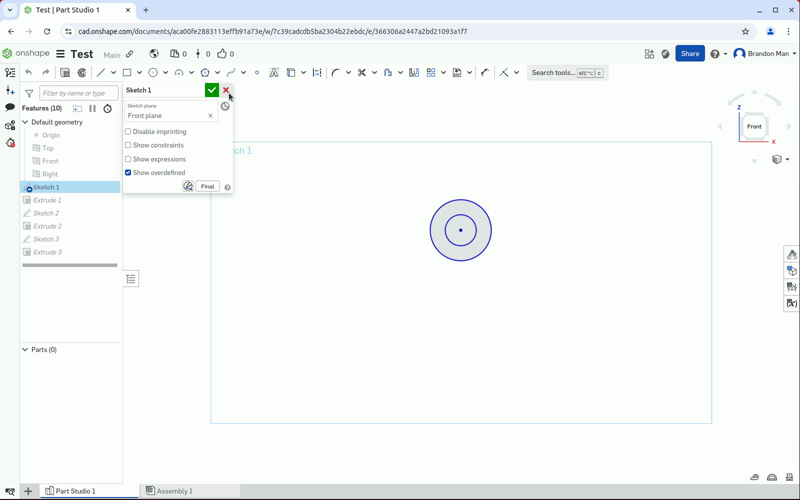
key(shift+s)
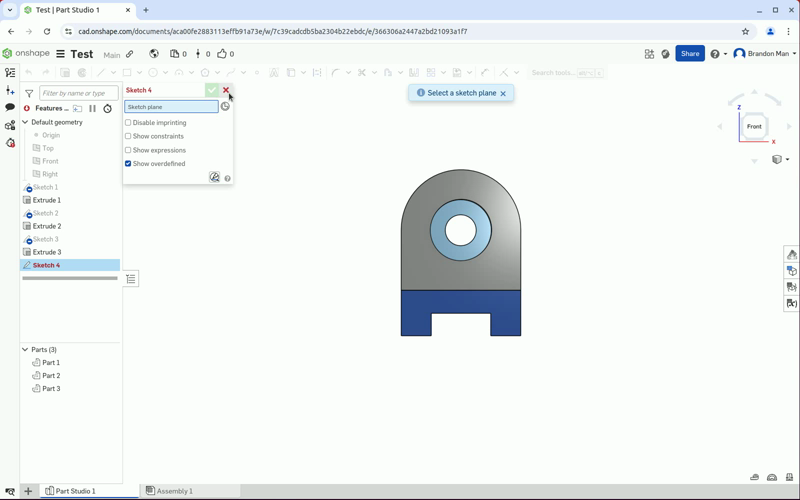
mouse_move(73, 163)
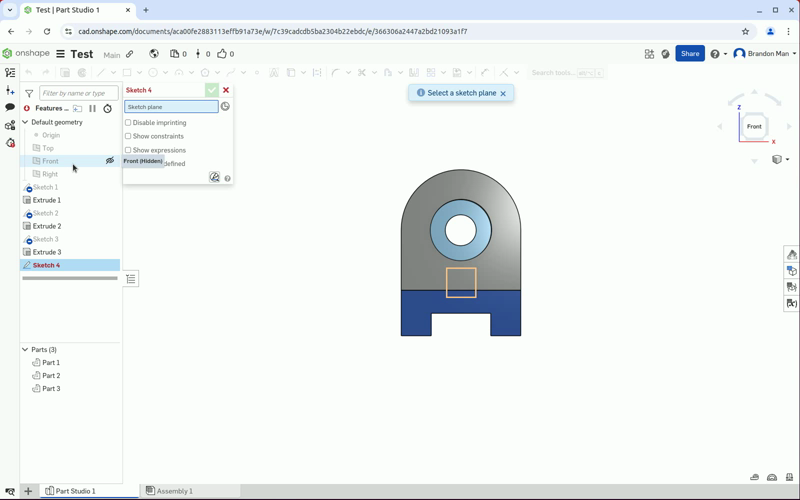
click(73, 163)
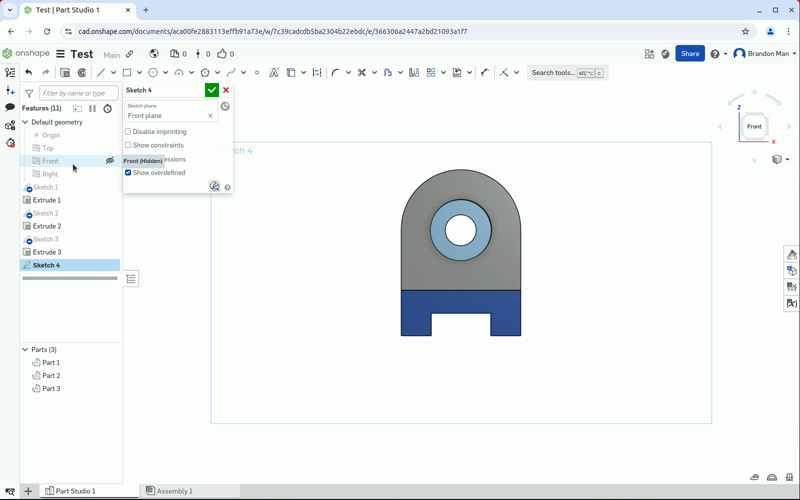
mouse_move(73, 352)
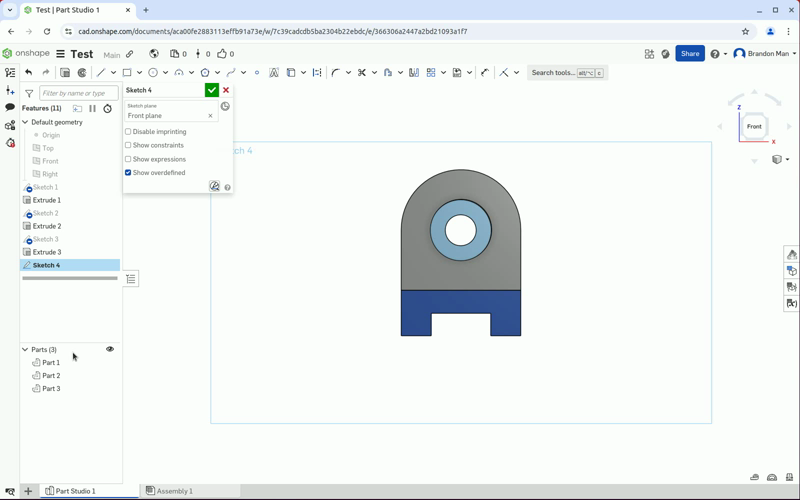
key(y)
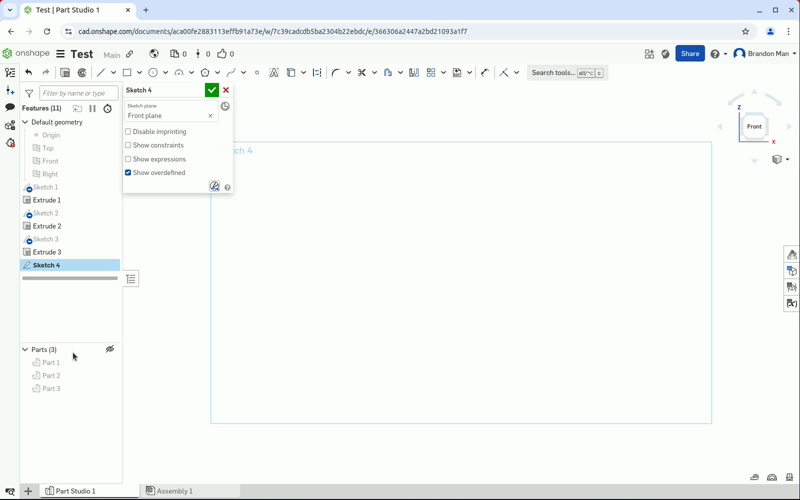
key(l)
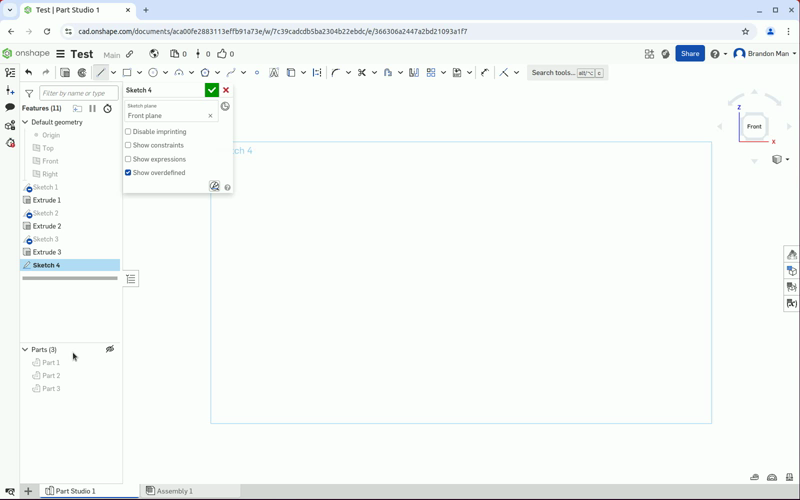
key_down(shift)
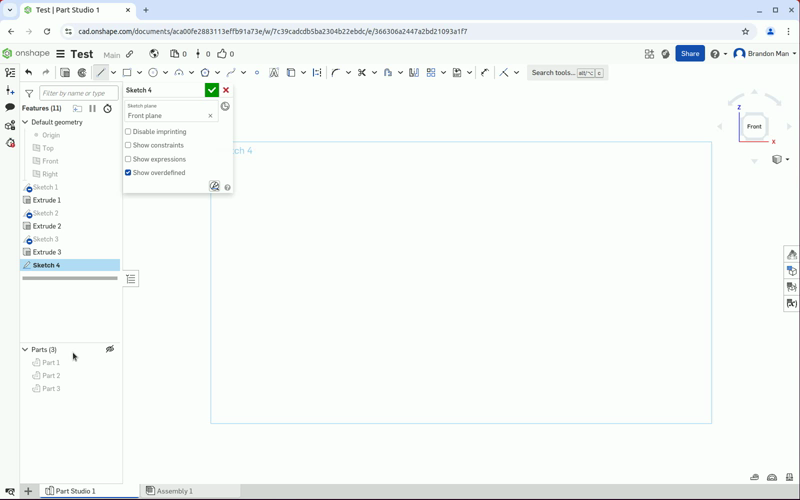
mouse_move(401, 335)
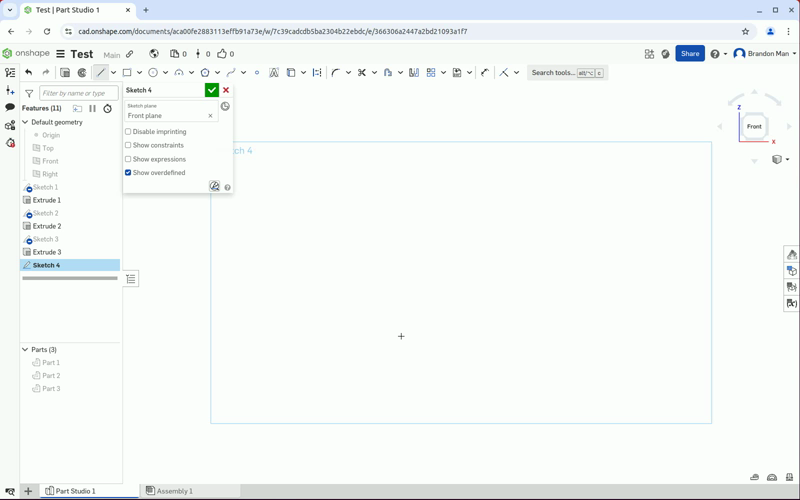
click(401, 335)
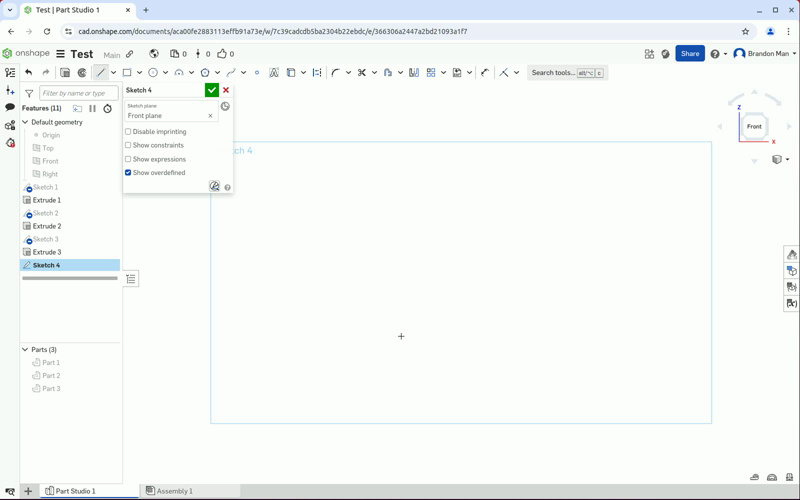
key_up(shift)
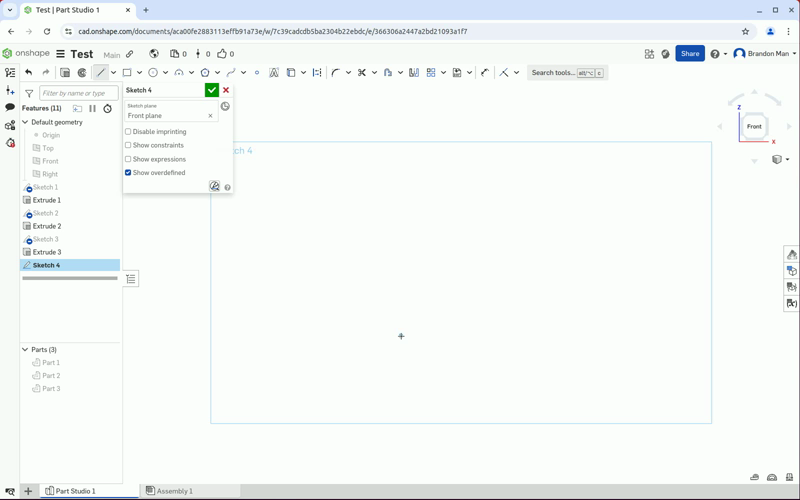
key_down(shift)
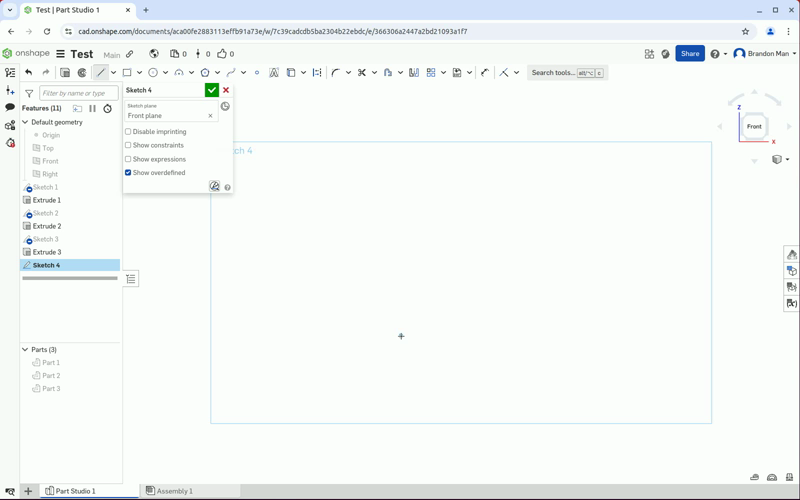
mouse_move(431, 335)
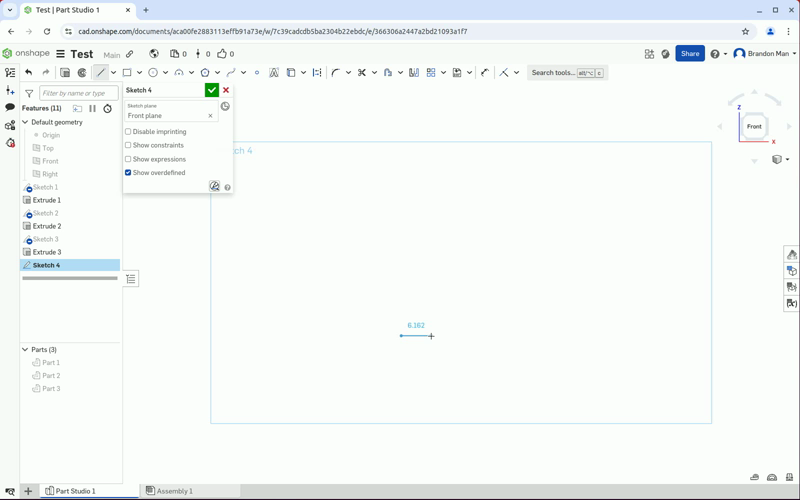
mouse_move(431, 335)
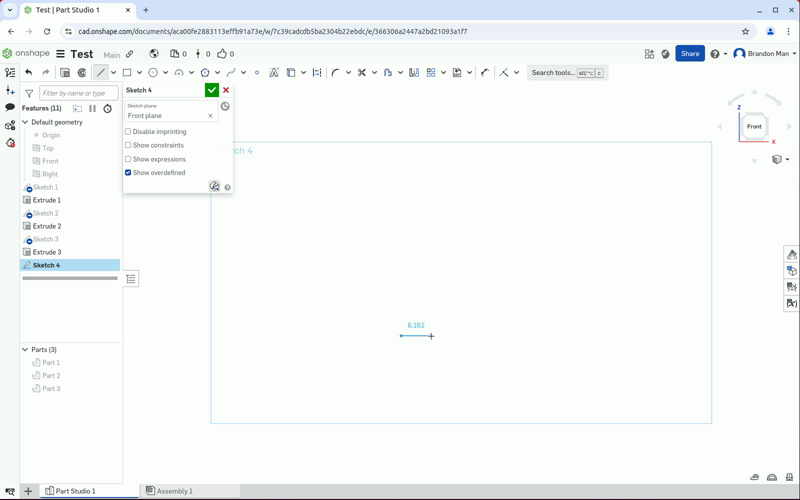
click(431, 335)
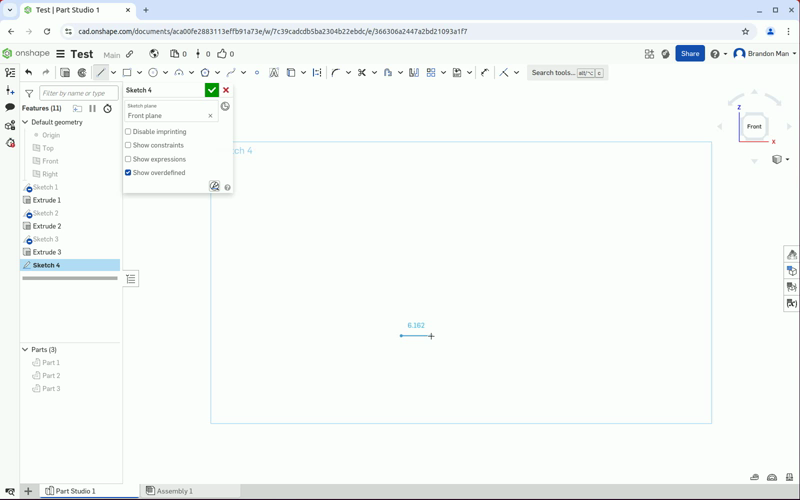
key_up(shift)
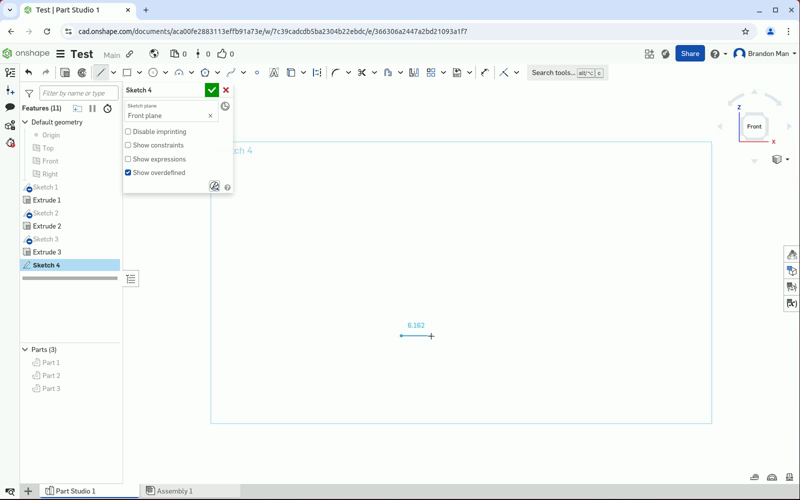
key_down(shift)
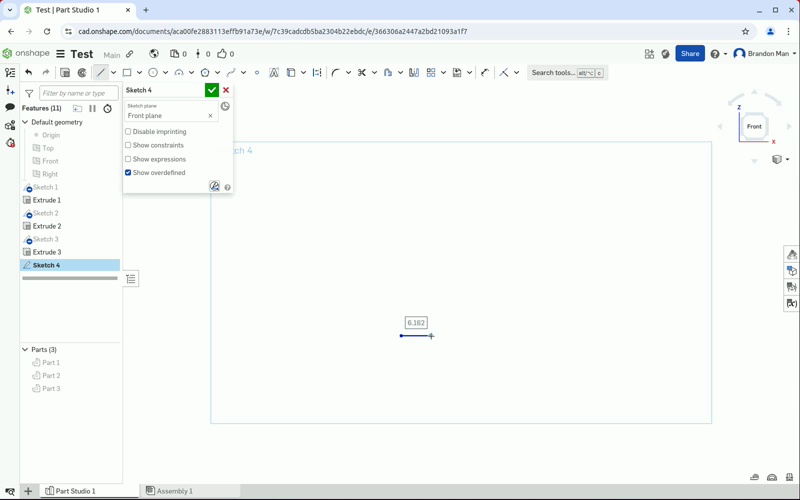
mouse_move(461, 335)
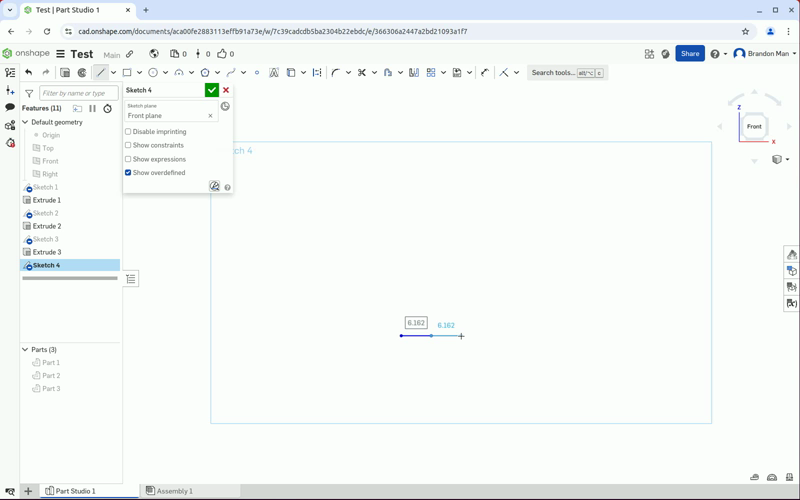
mouse_move(431, 313)
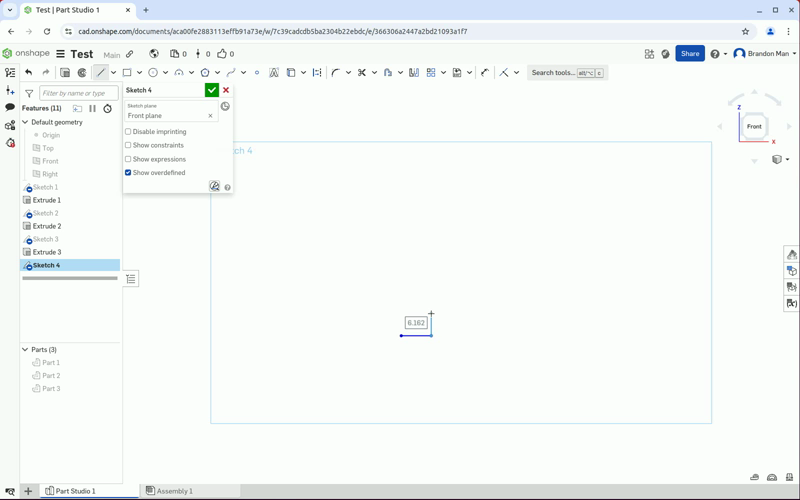
click(431, 313)
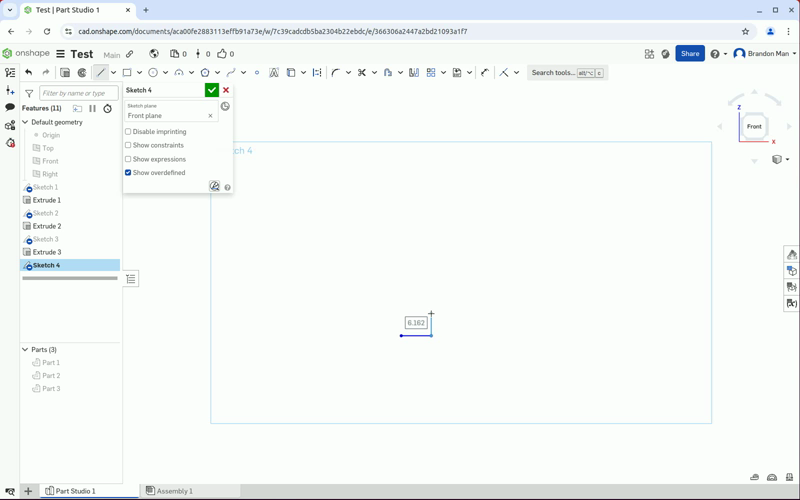
key_up(shift)
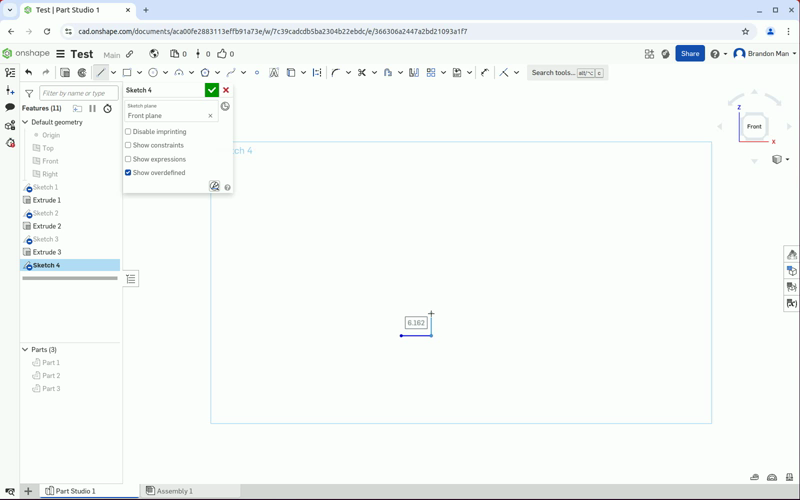
key_down(shift)
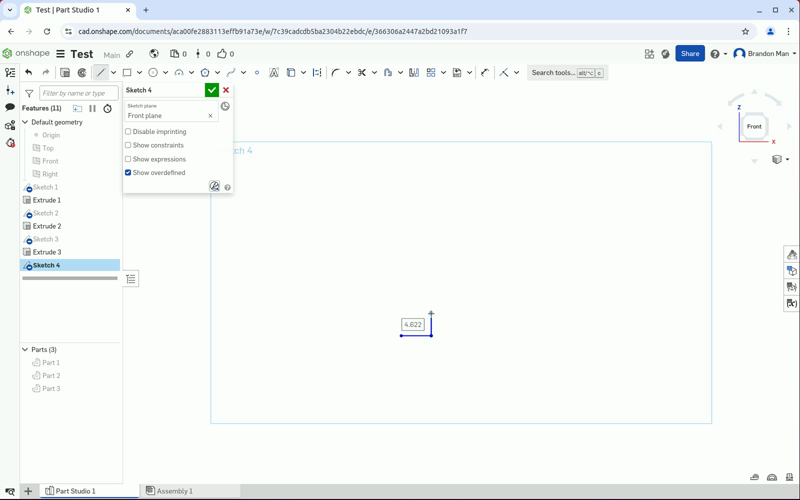
mouse_move(461, 313)
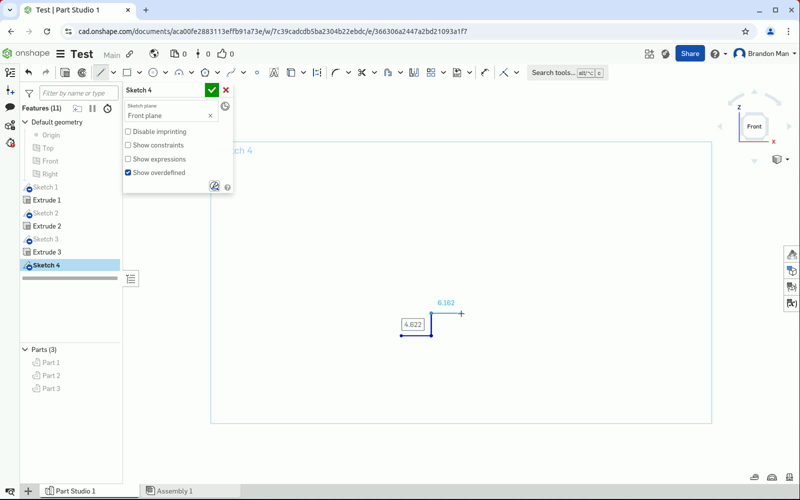
mouse_move(490, 313)
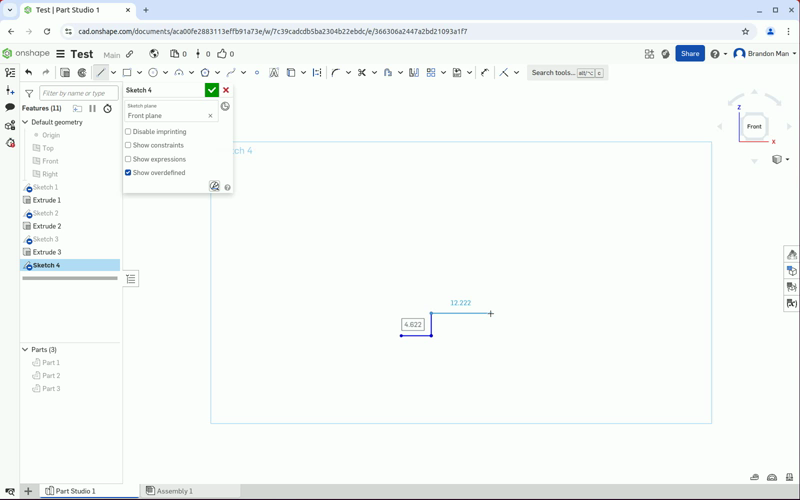
click(490, 313)
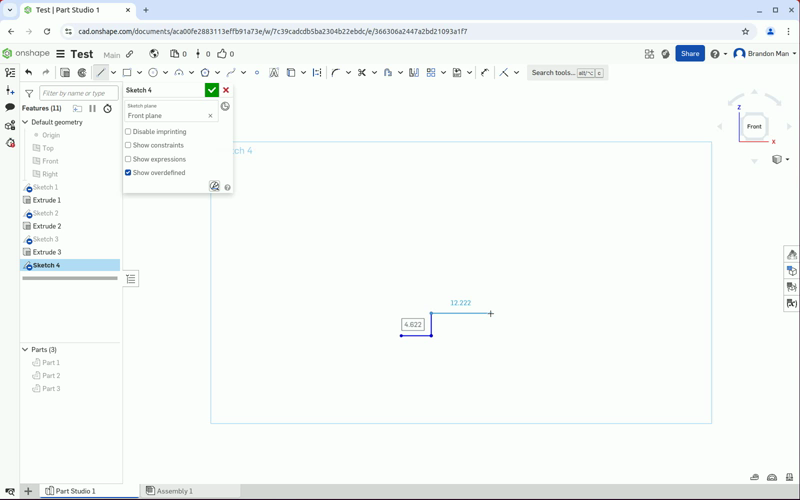
key_up(shift)
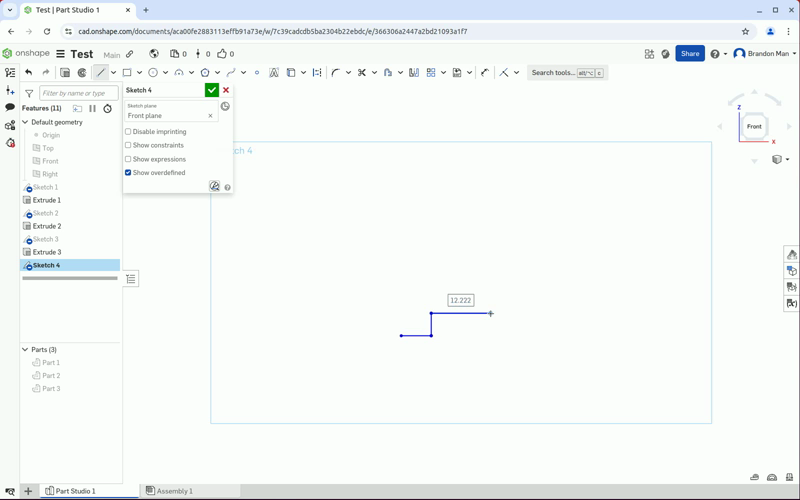
key_down(shift)
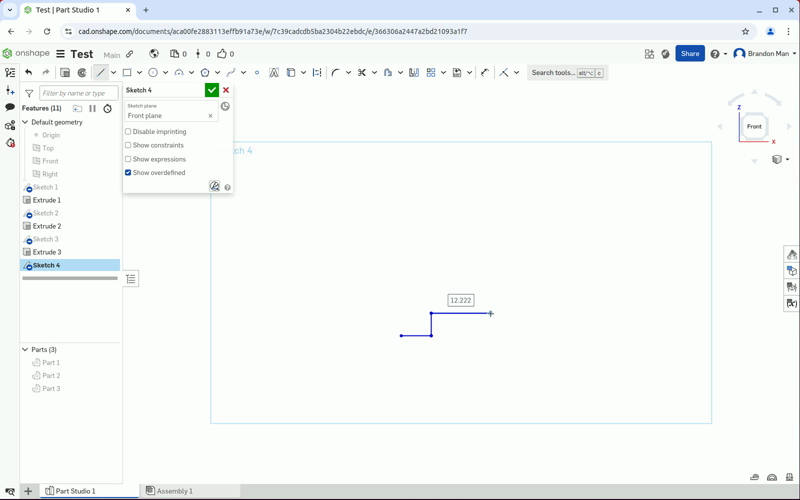
mouse_move(520, 313)
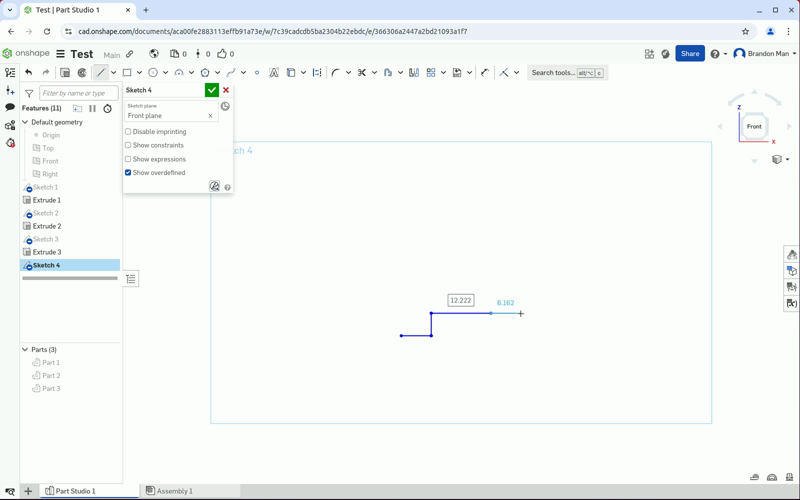
mouse_move(490, 335)
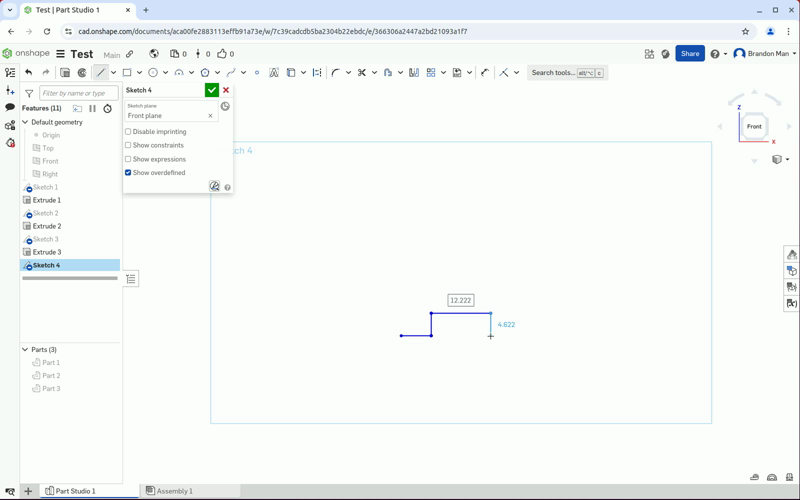
click(490, 335)
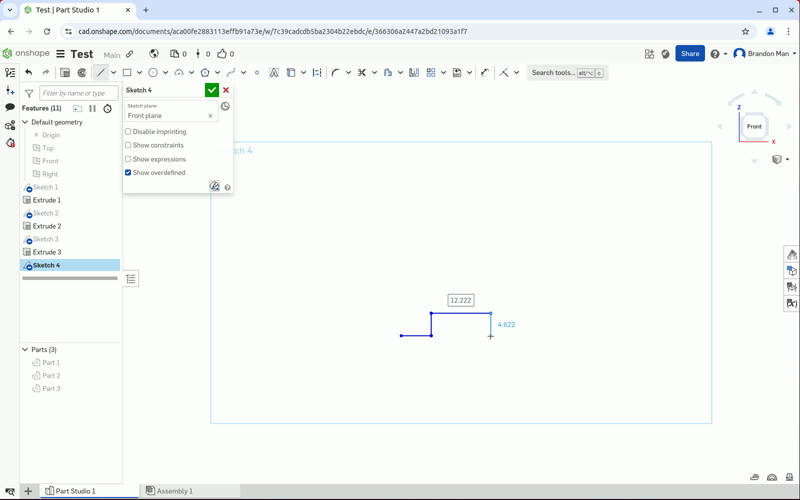
key_up(shift)
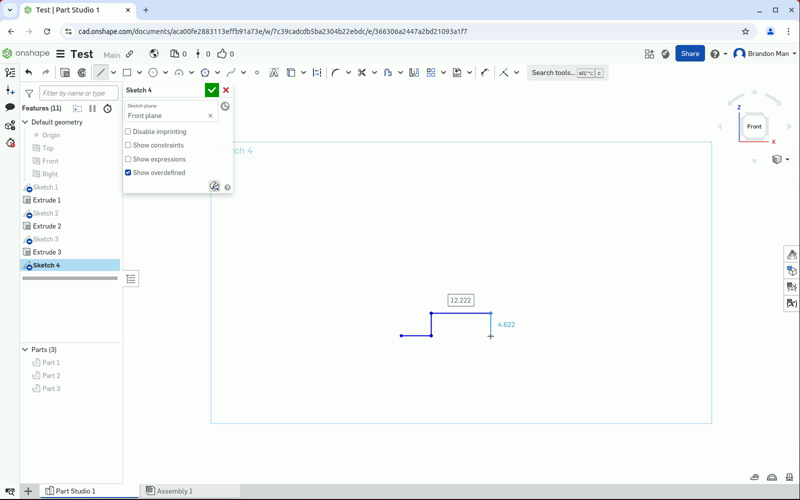
key_down(shift)
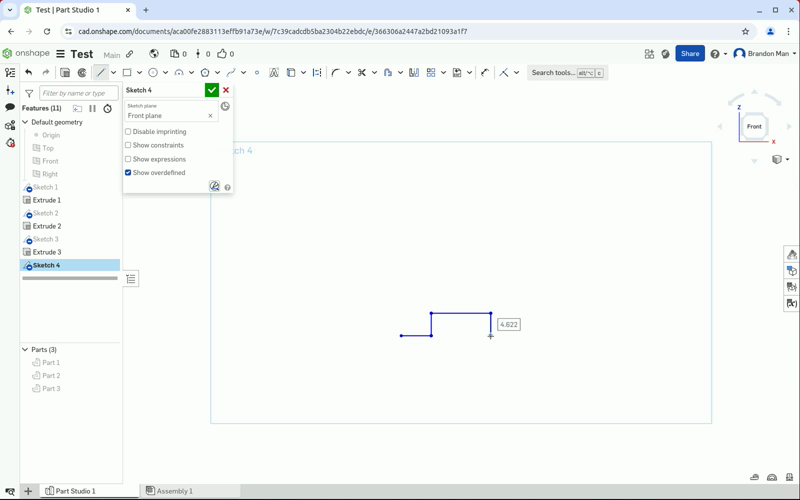
mouse_move(520, 335)
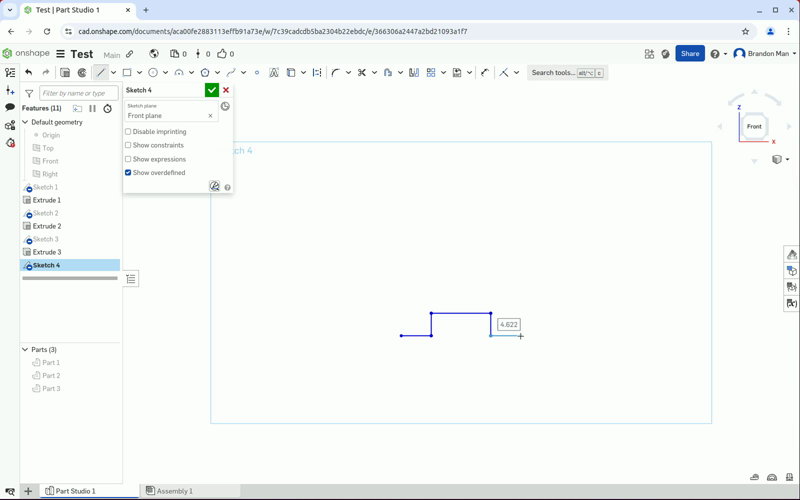
mouse_move(520, 335)
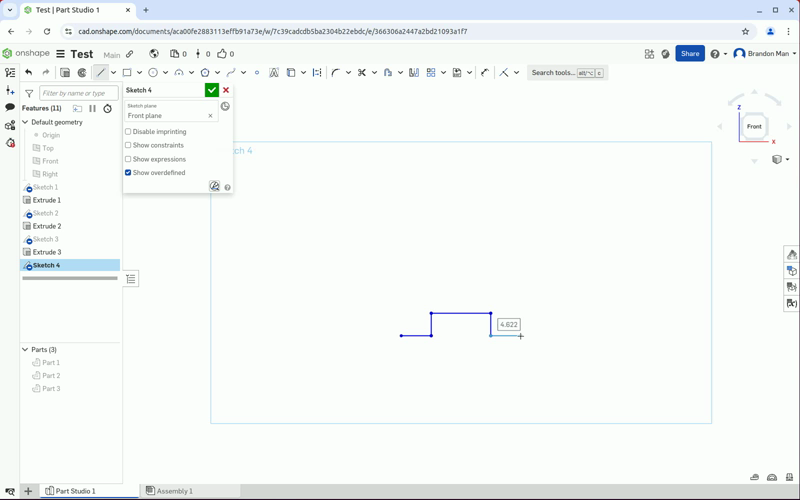
click(520, 335)
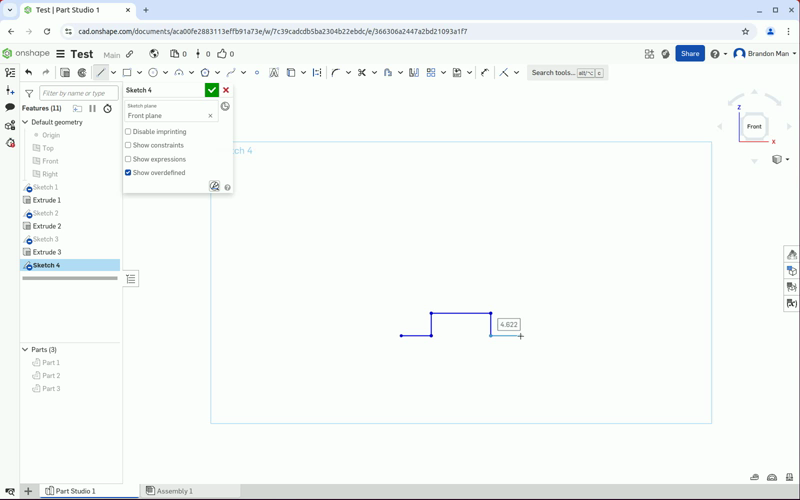
key_up(shift)
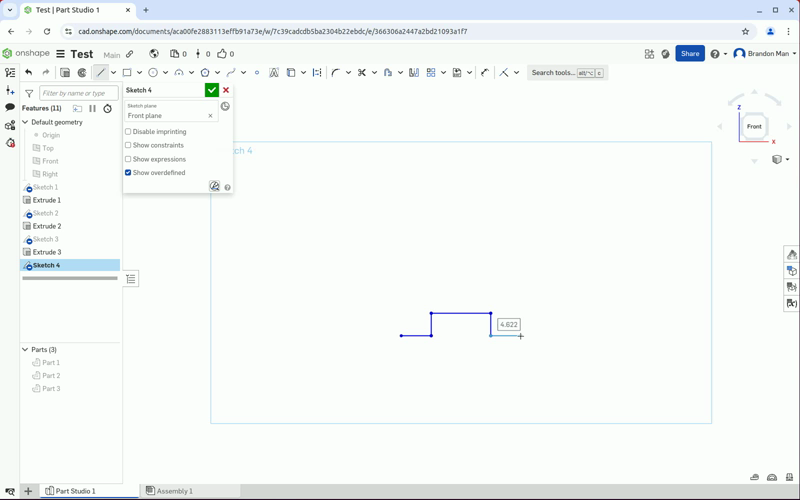
key_down(shift)
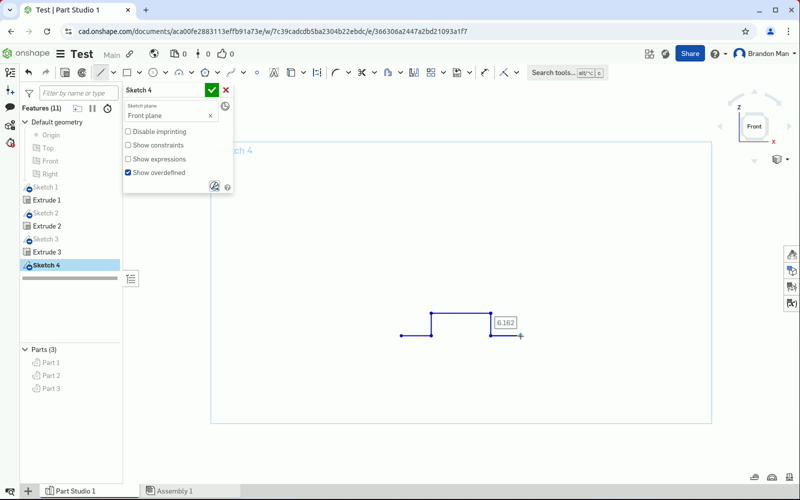
mouse_move(550, 335)
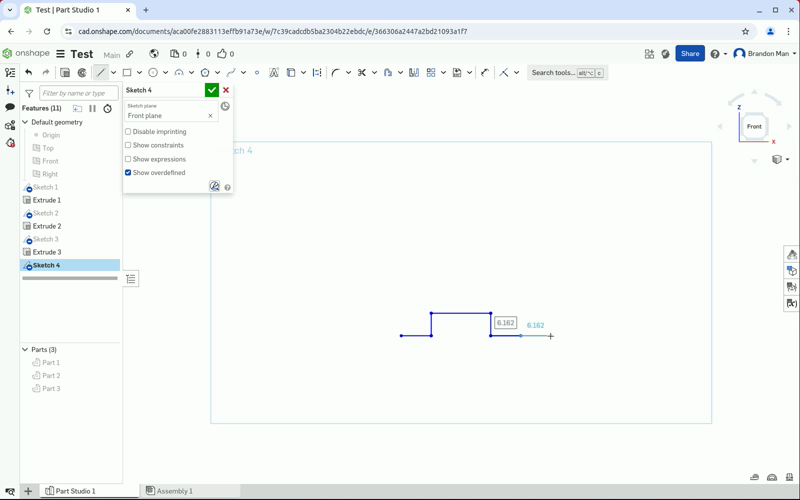
mouse_move(520, 290)
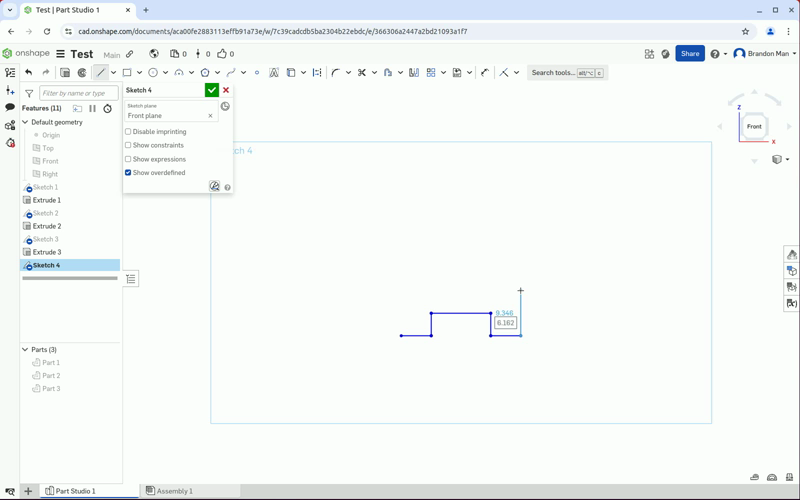
click(520, 290)
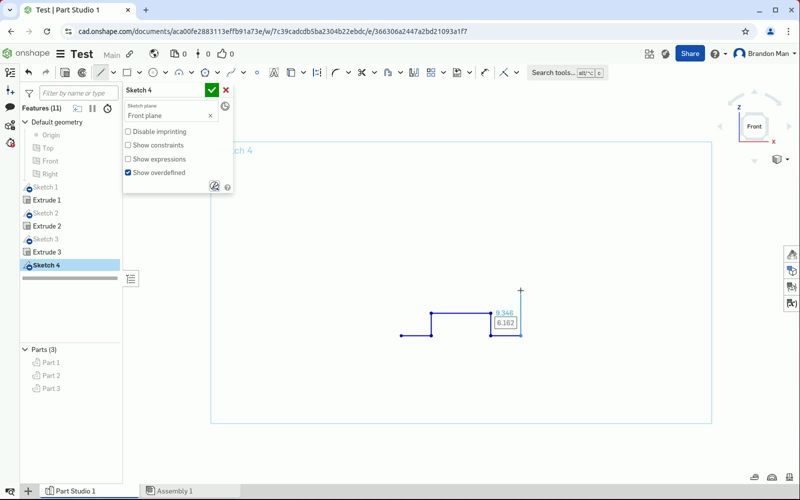
key_up(shift)
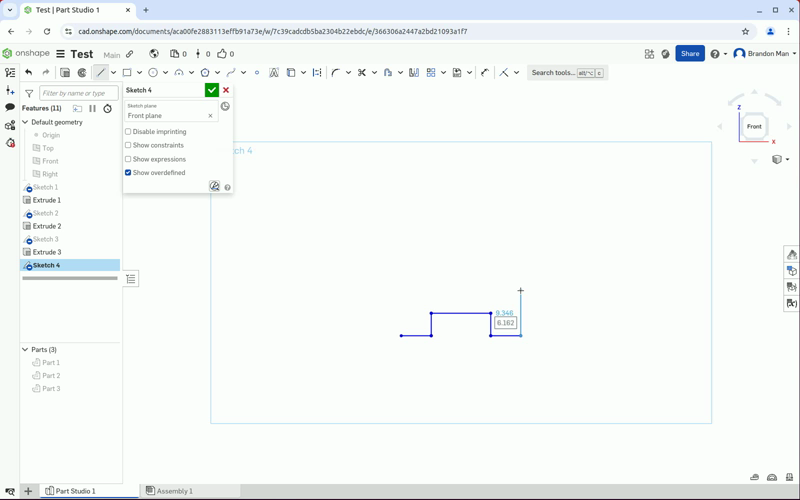
key_down(shift)
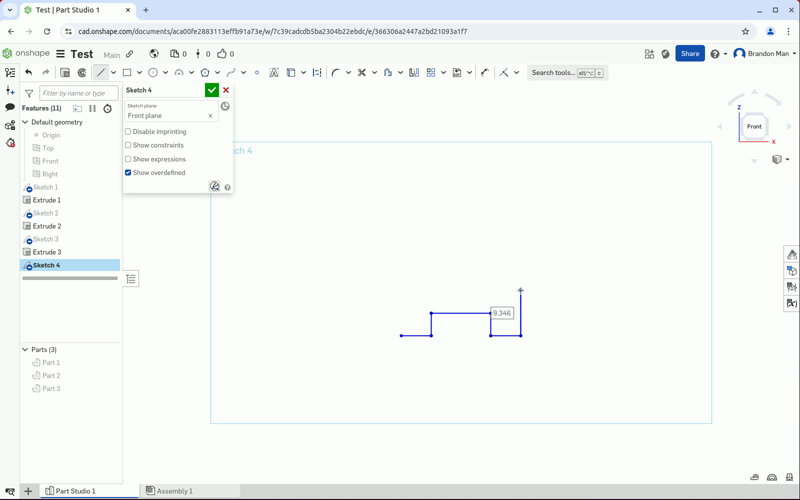
mouse_move(401, 290)
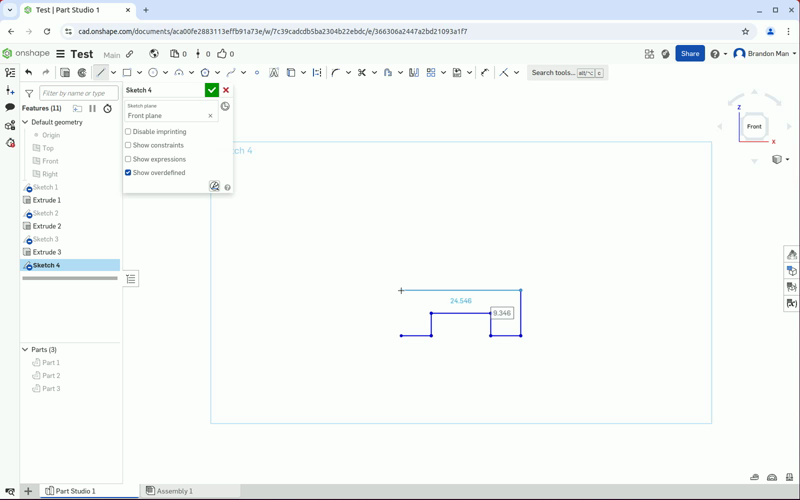
click(401, 290)
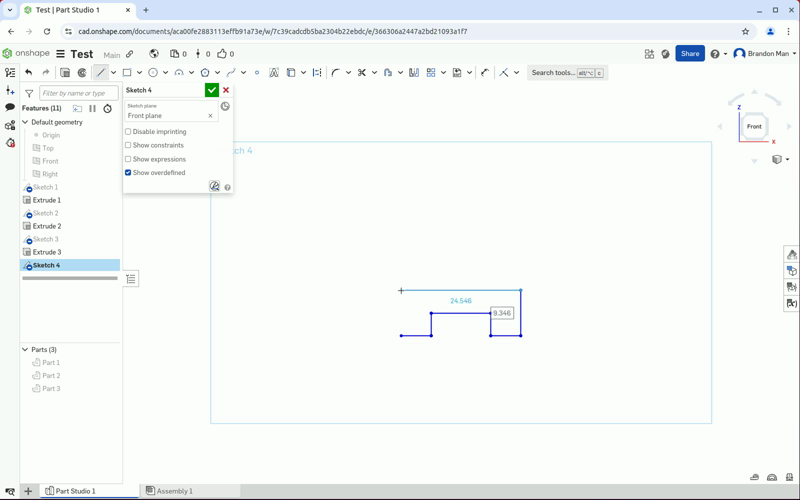
key_up(shift)
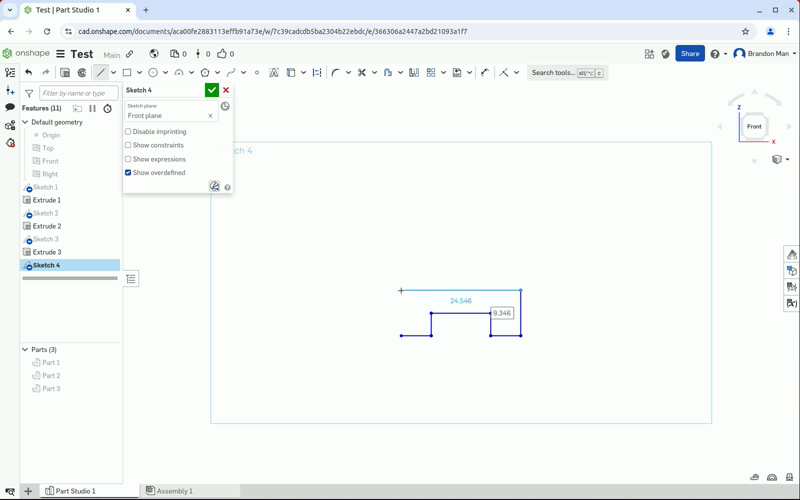
mouse_move(431, 290)
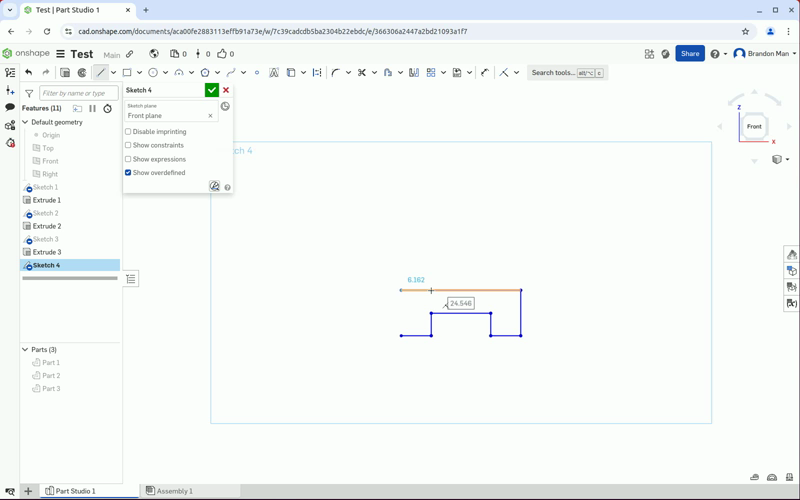
key_down(shift)
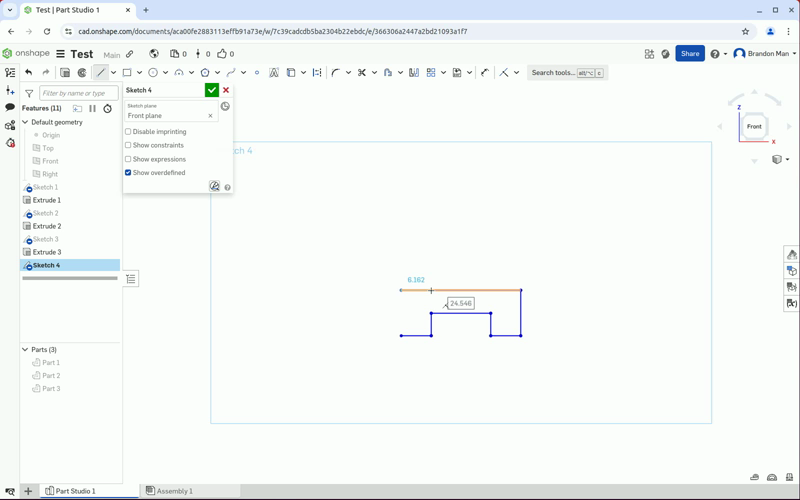
mouse_move(401, 335)
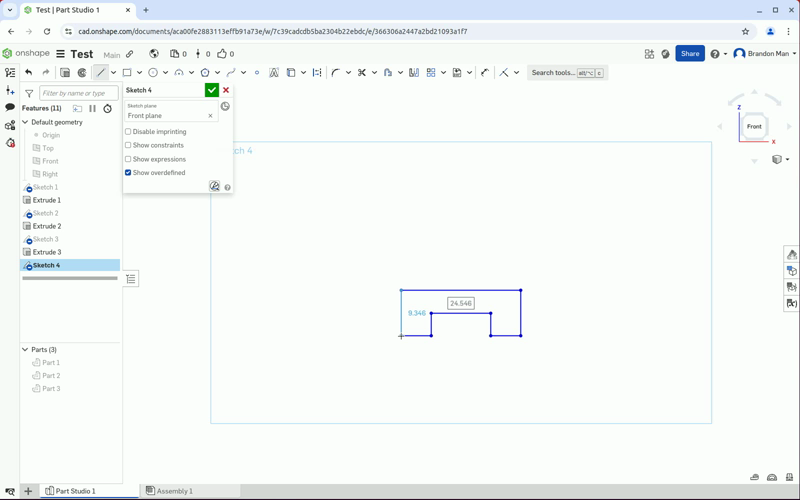
key_up(shift)
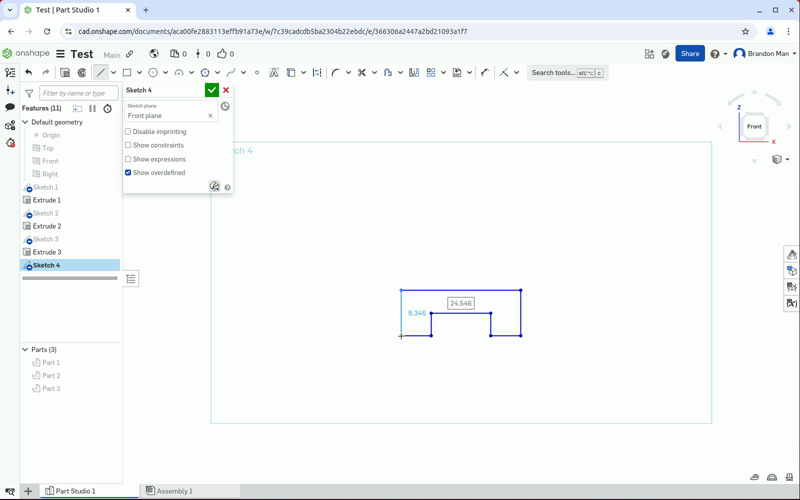
click(401, 335)
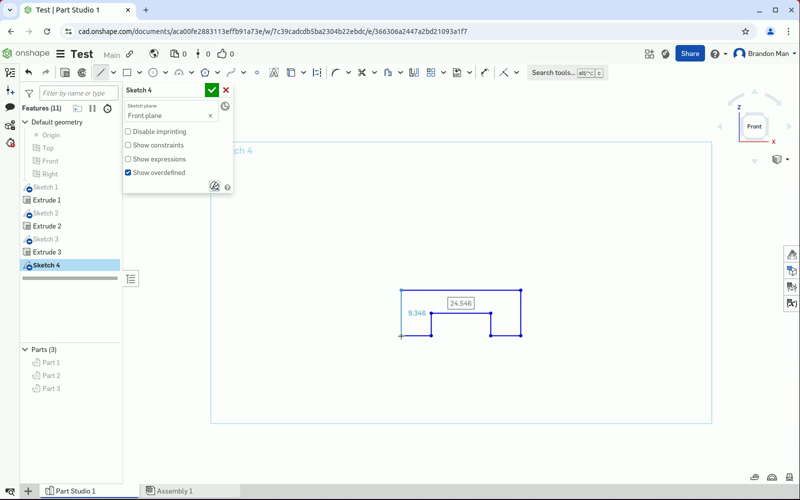
key(esc)
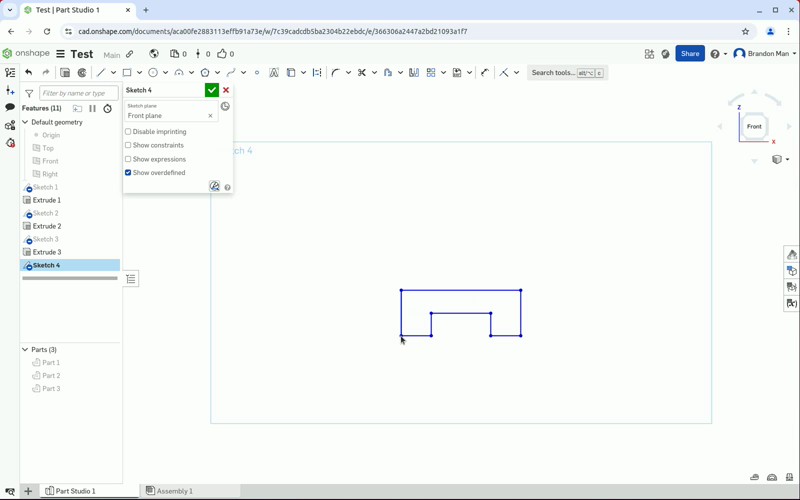
mouse_move(414, 322)
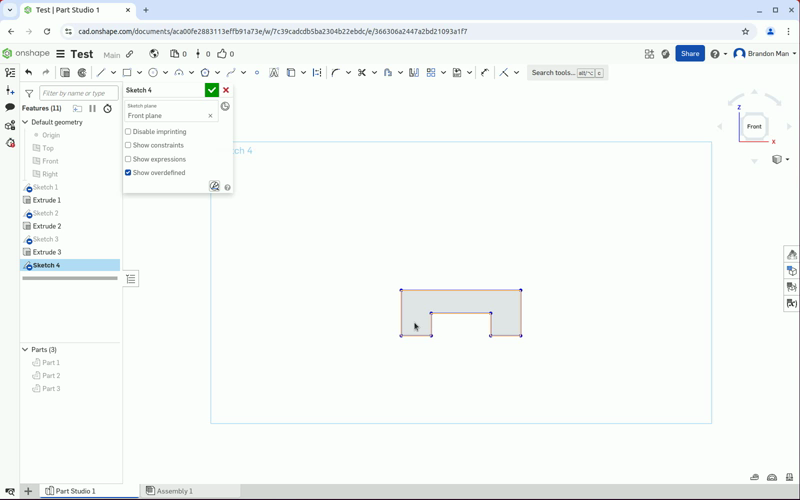
click(414, 322)
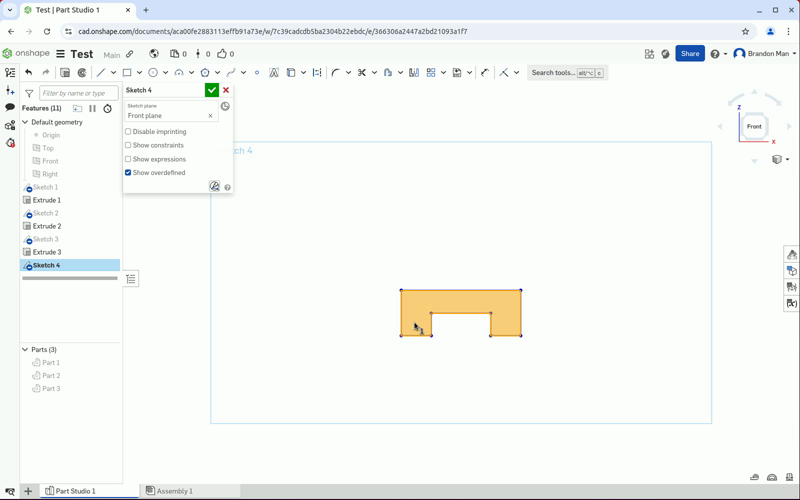
mouse_move(73, 352)
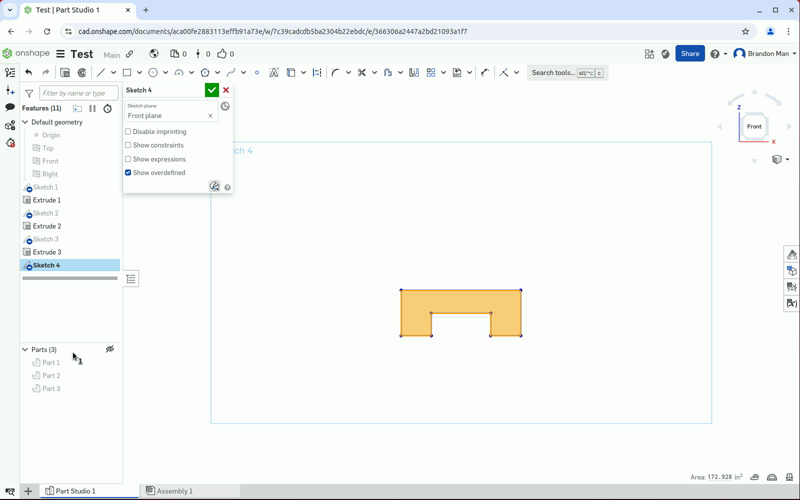
key(shift+y)
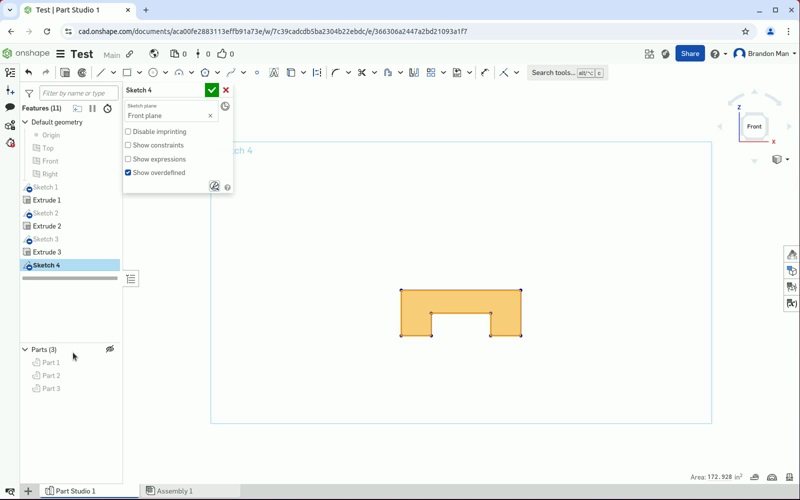
key(shift+e)
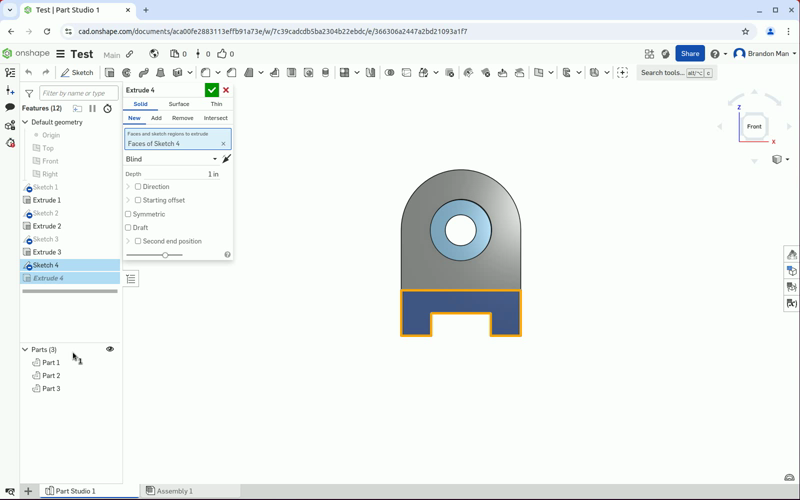
mouse_move(143, 106)
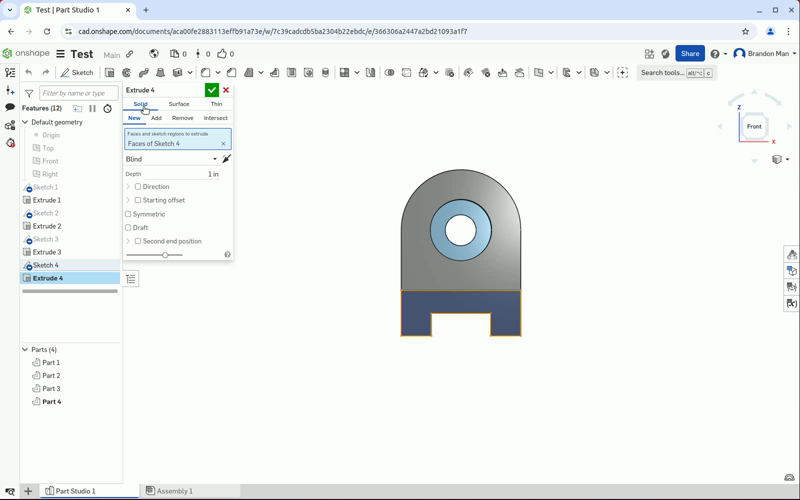
click(143, 106)
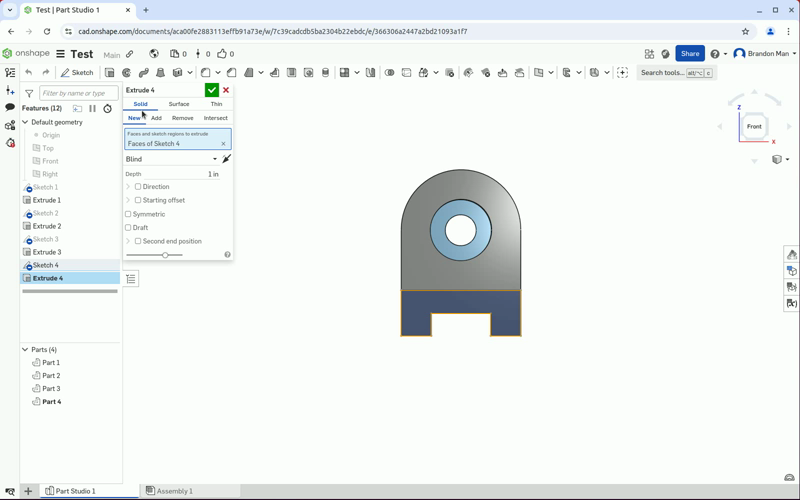
mouse_move(137, 120)
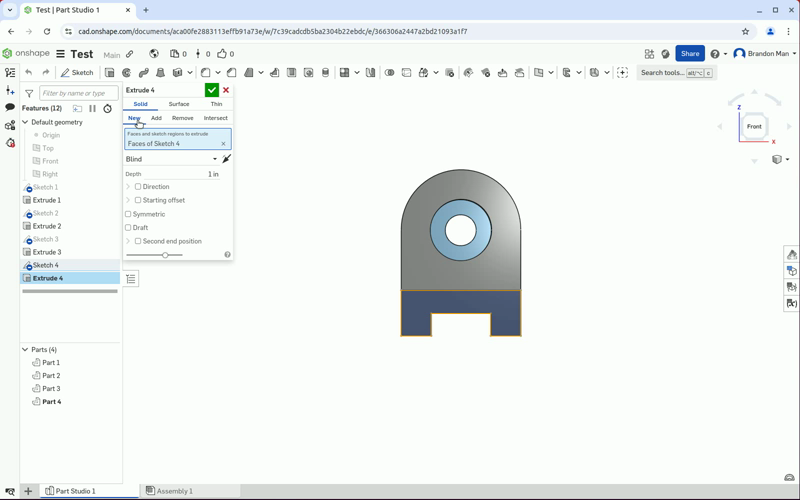
click(137, 120)
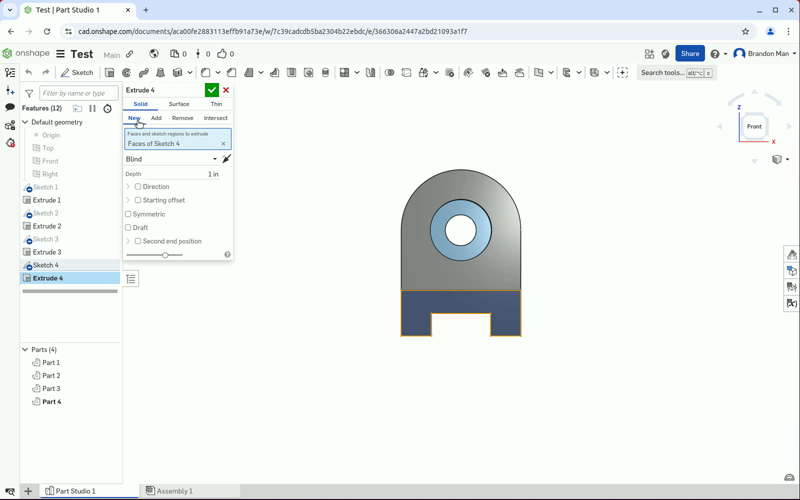
key(tab, 4)
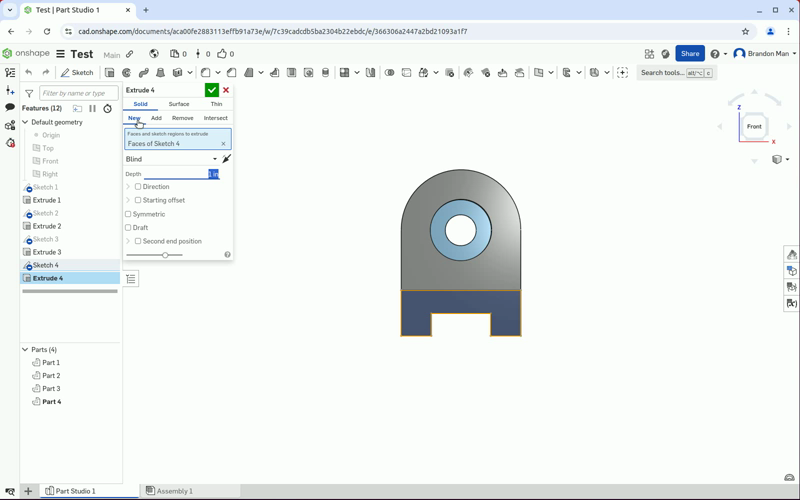
text(12.276)
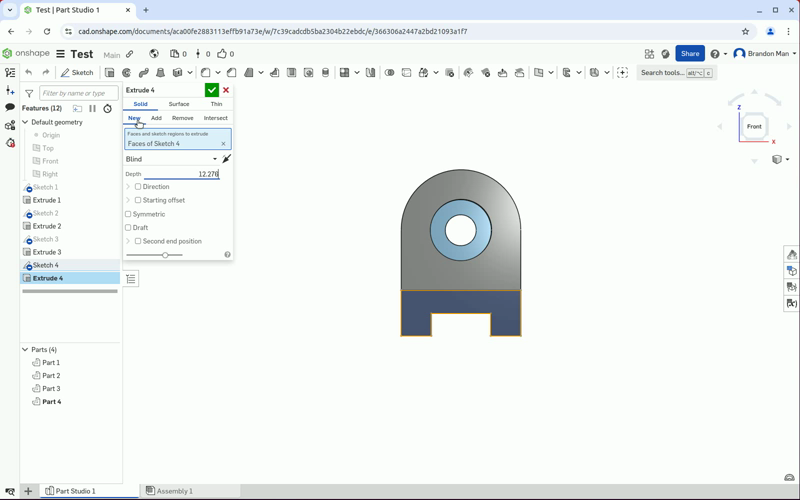
key(enter)
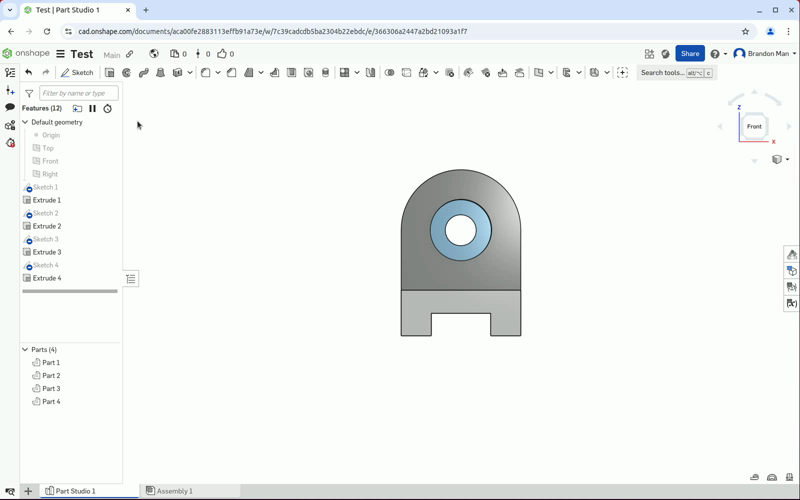
key(shift+h)
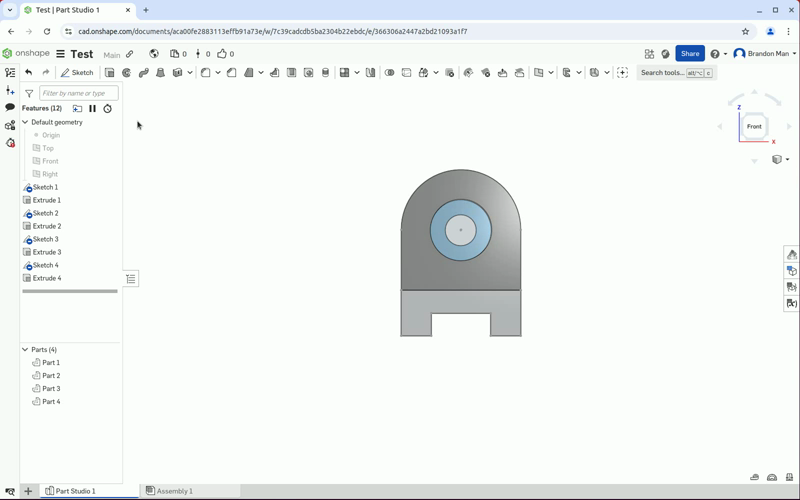
key(shift+h)
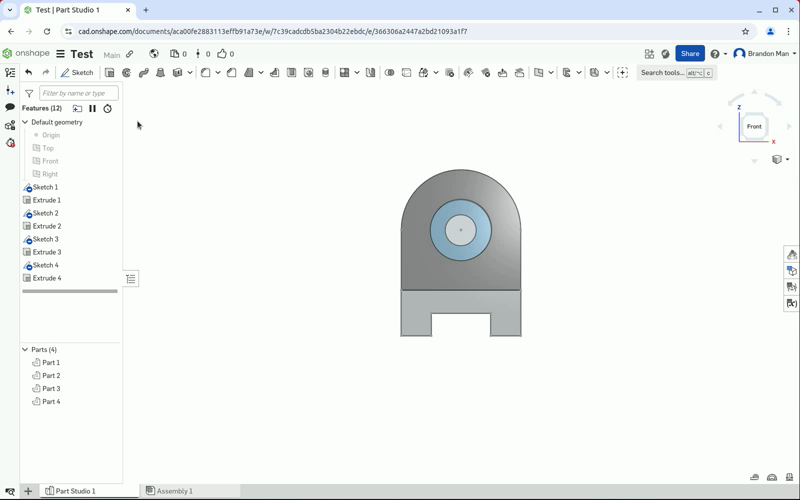
key(shift+7)
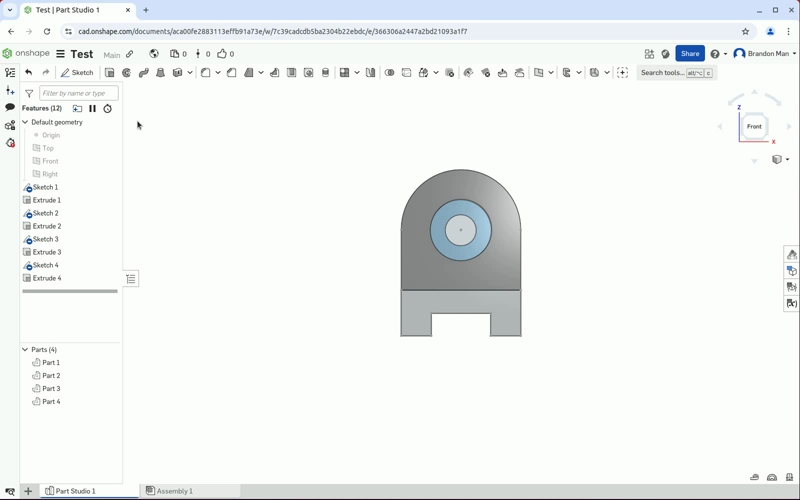
key(left, 2)
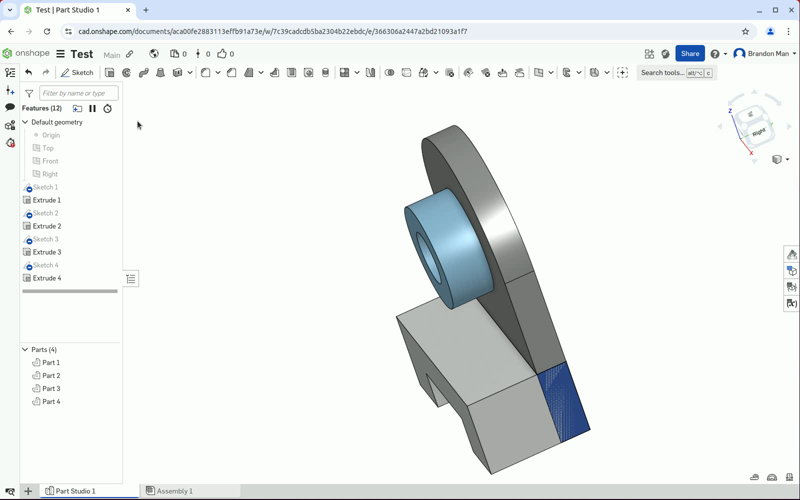
key(down, 2)
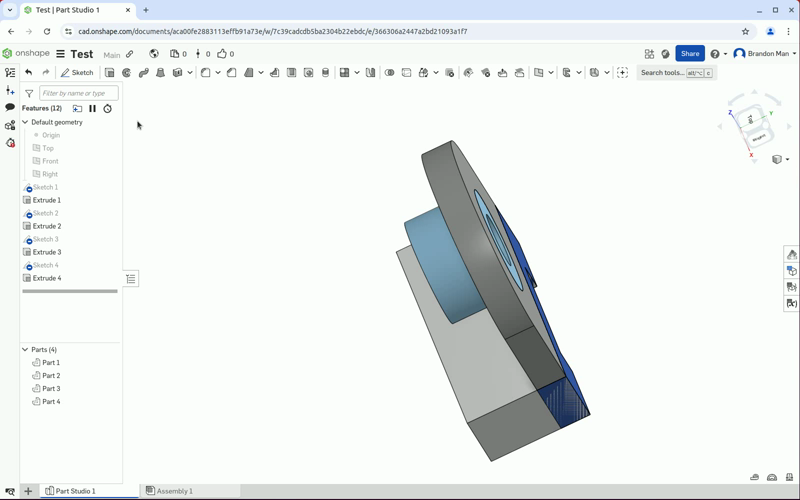
key(up, 2)
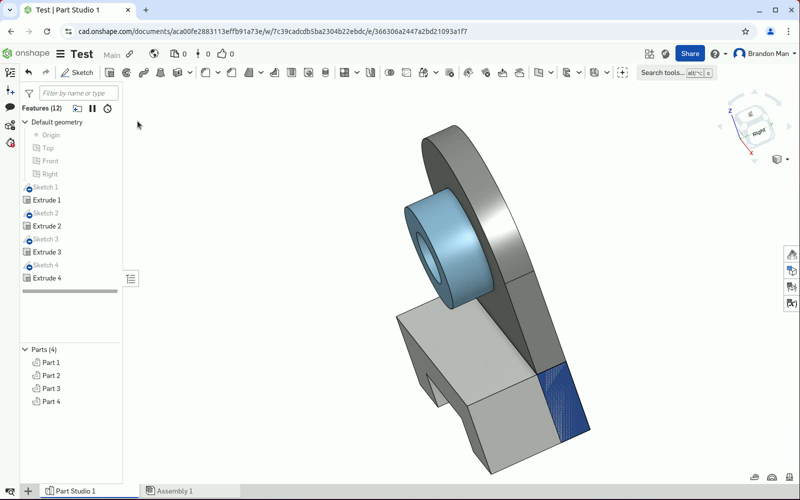
key(right, 2)
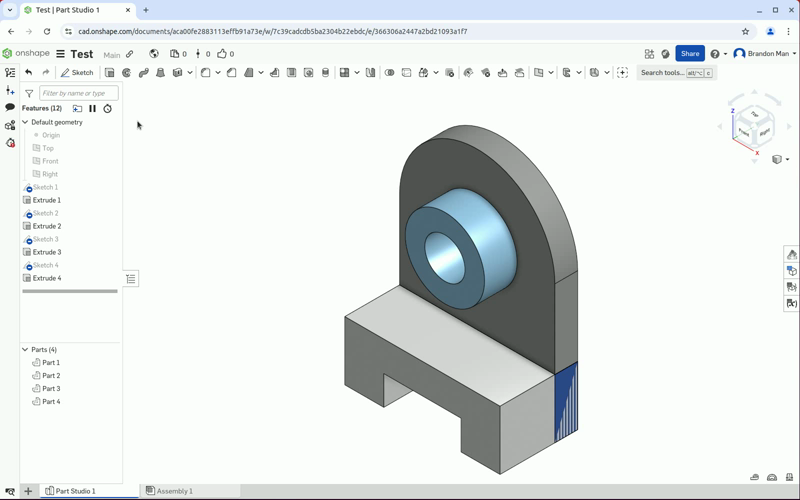
mouse_move(73, 189)
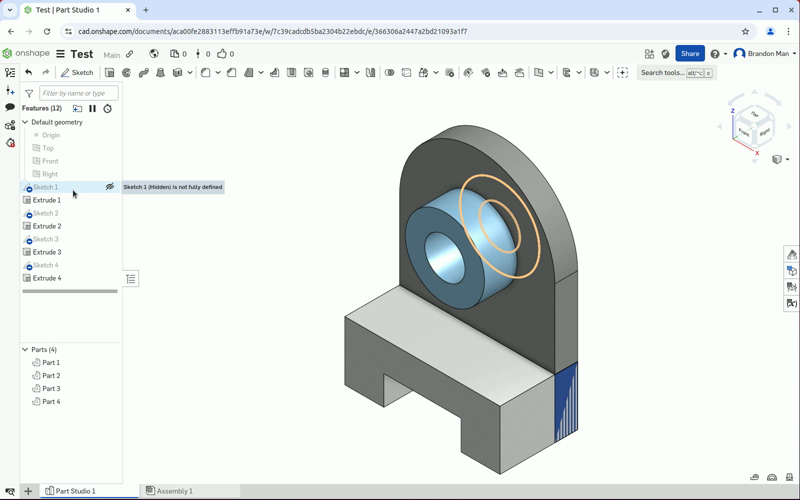
click(73, 189)